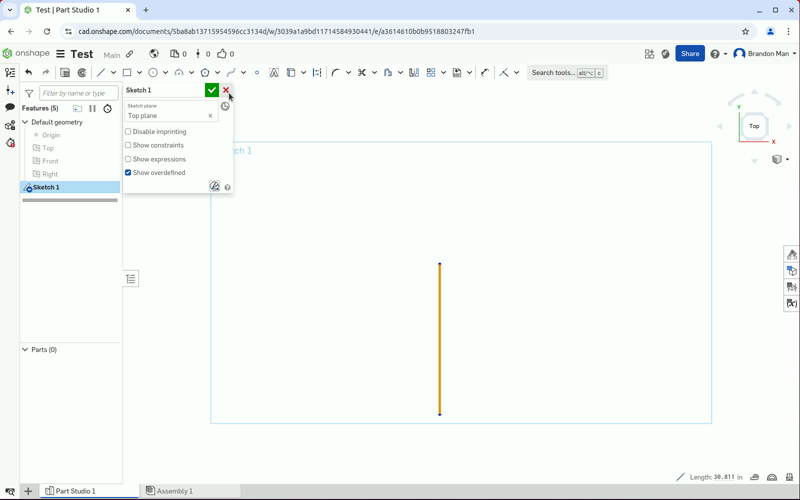
key(shift+h)
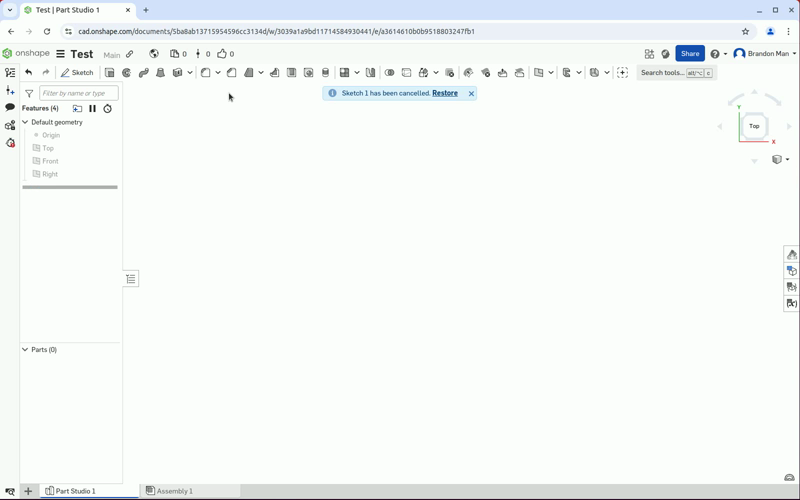
mouse_move(73, 352)
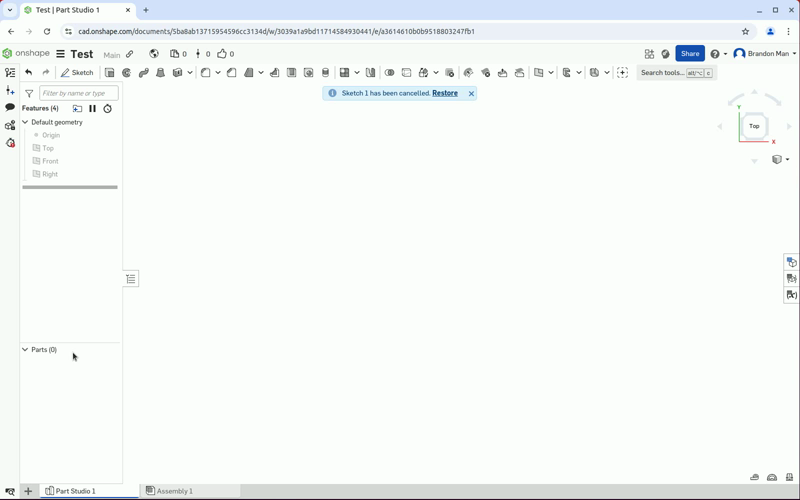
key(y)
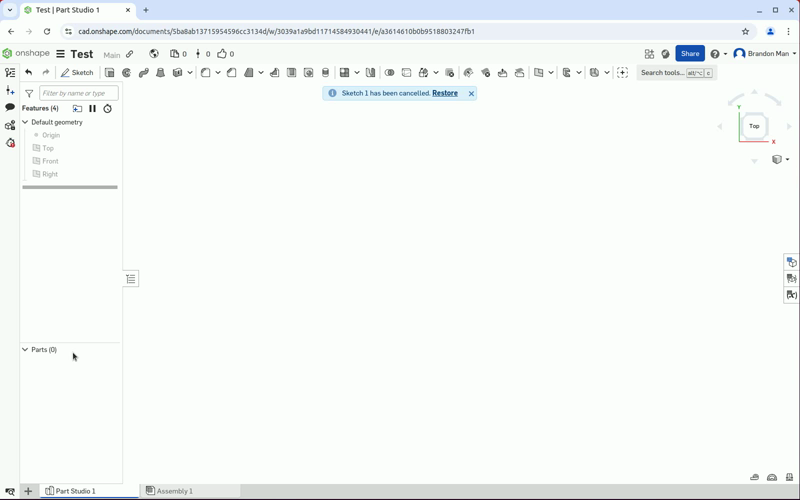
key(shift+p)
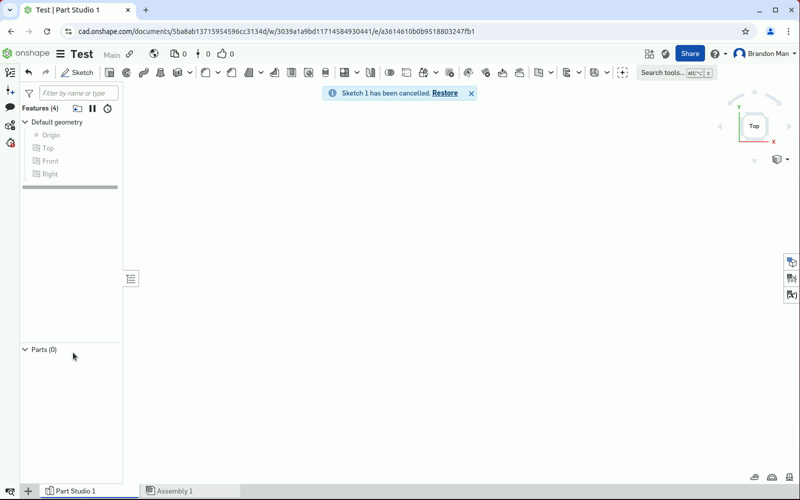
key(space)
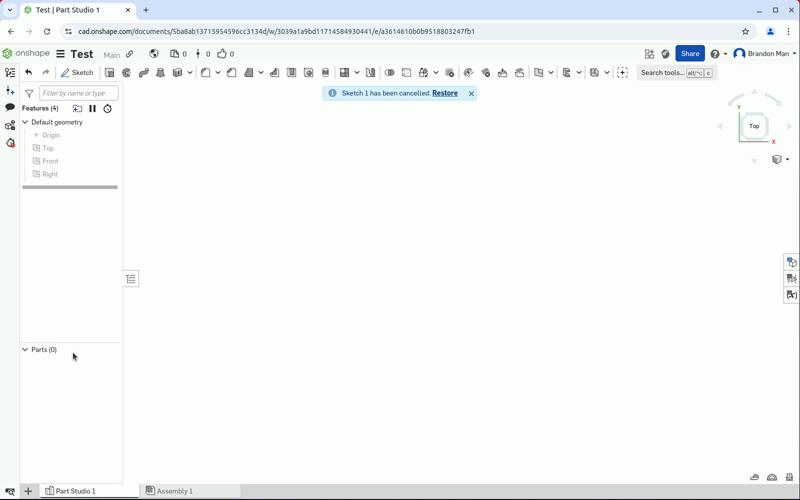
key_down(shift)
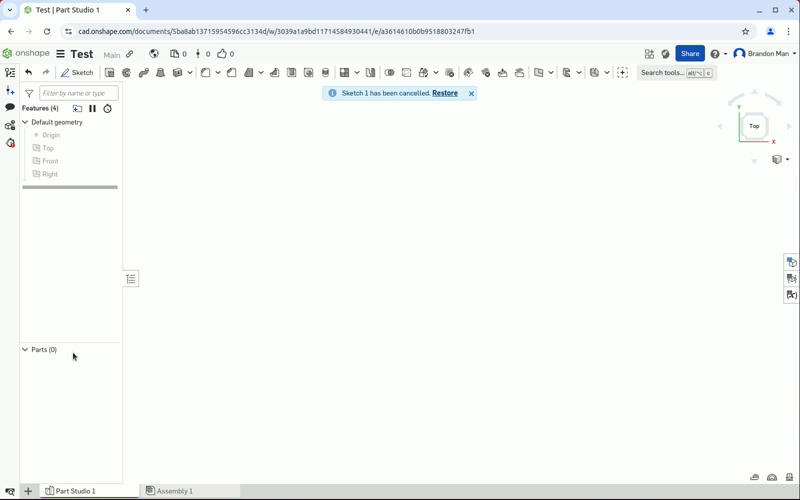
key(up)
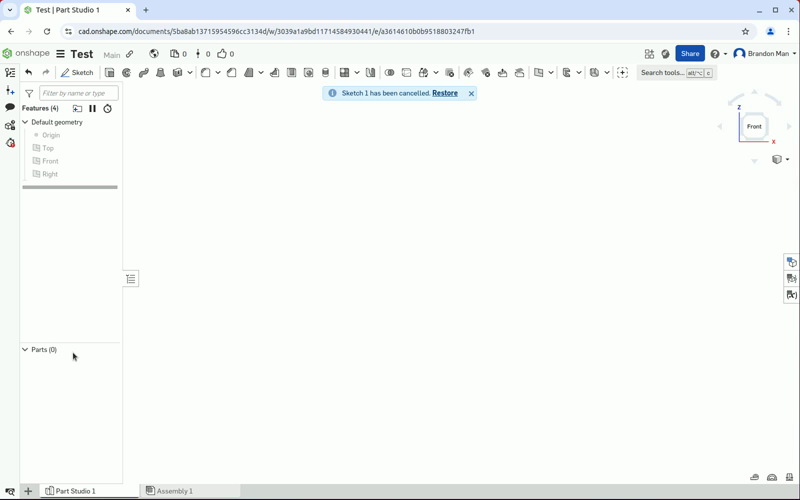
key_up(shift)
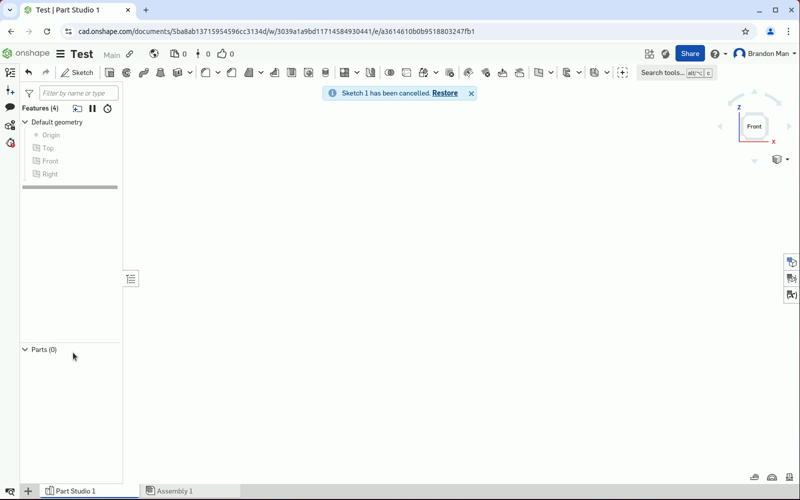
mouse_move(73, 352)
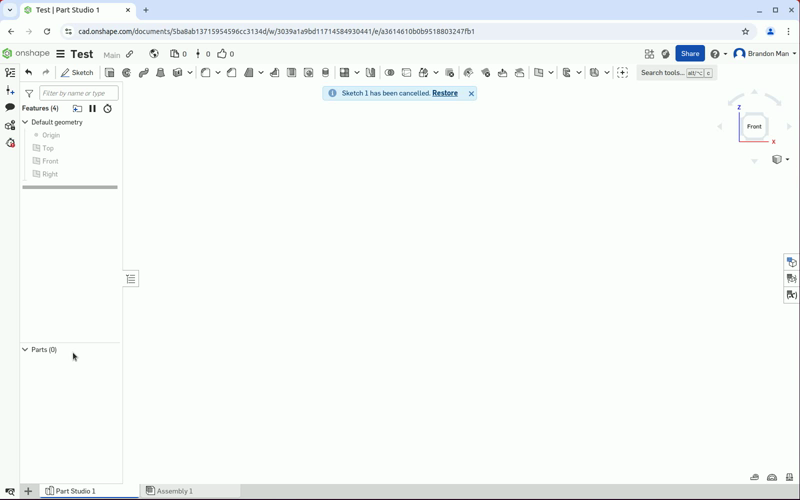
key(shift+y)
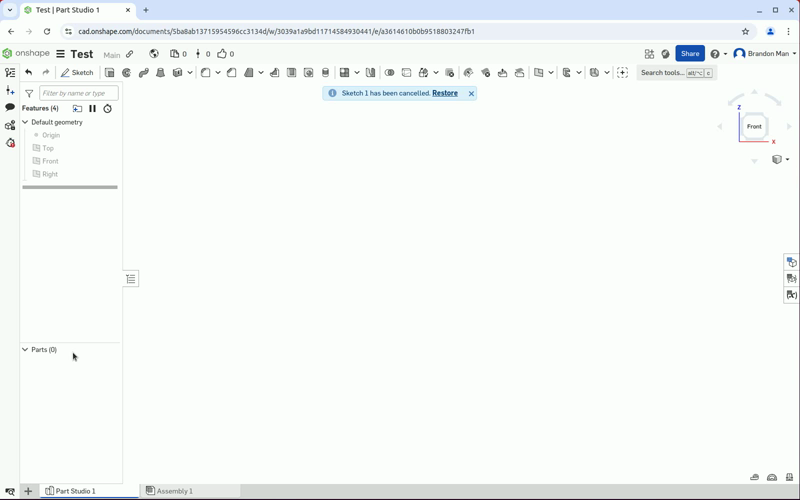
key(shift+s)
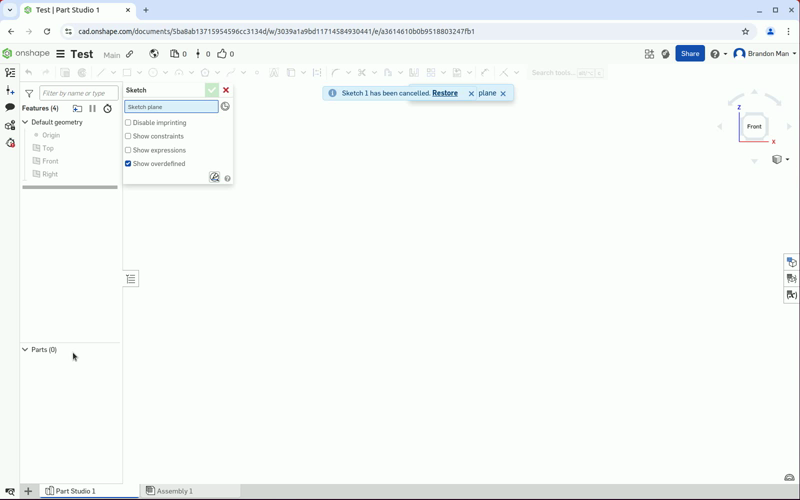
mouse_move(73, 163)
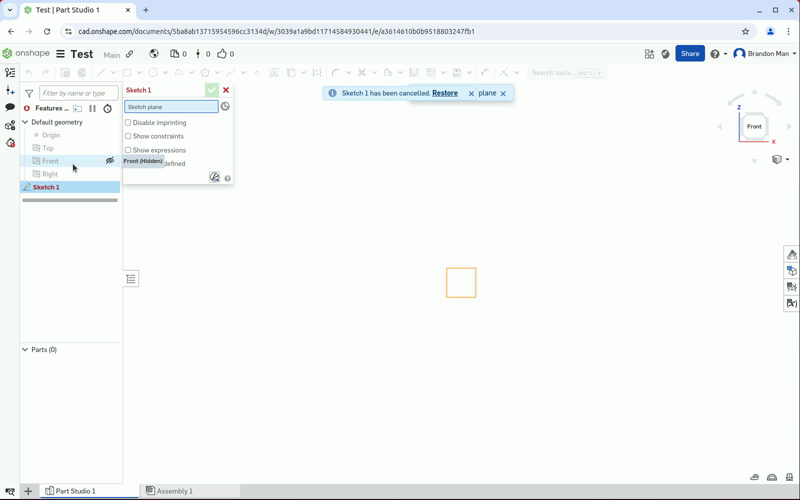
click(73, 163)
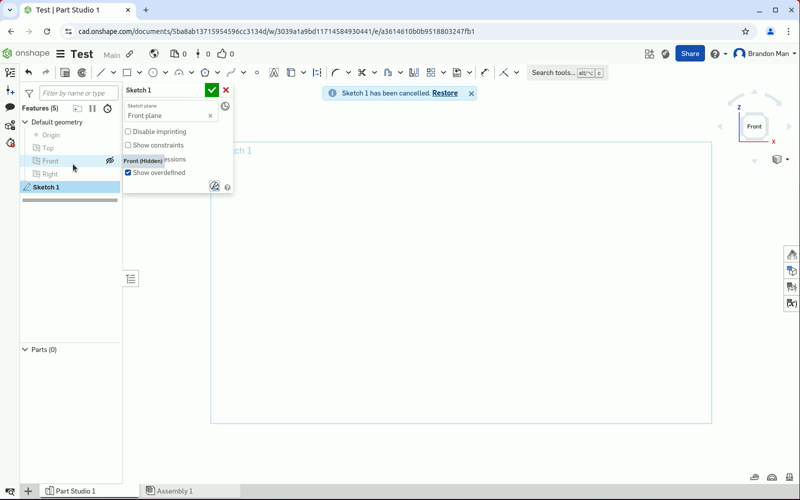
mouse_move(73, 352)
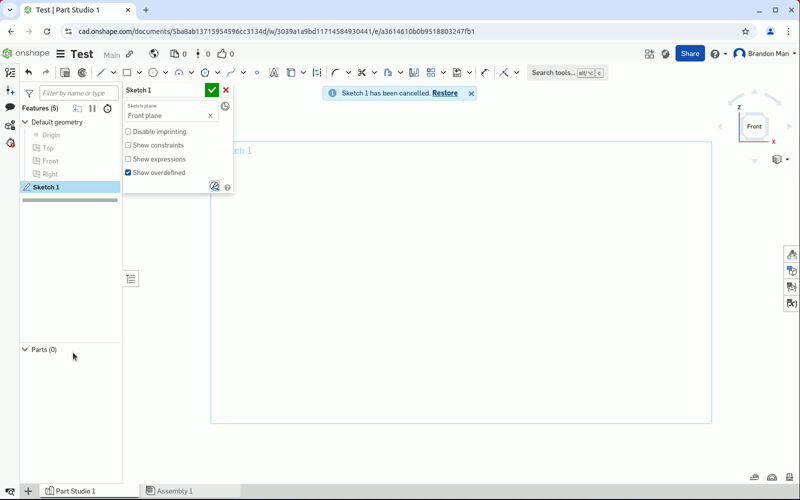
key(y)
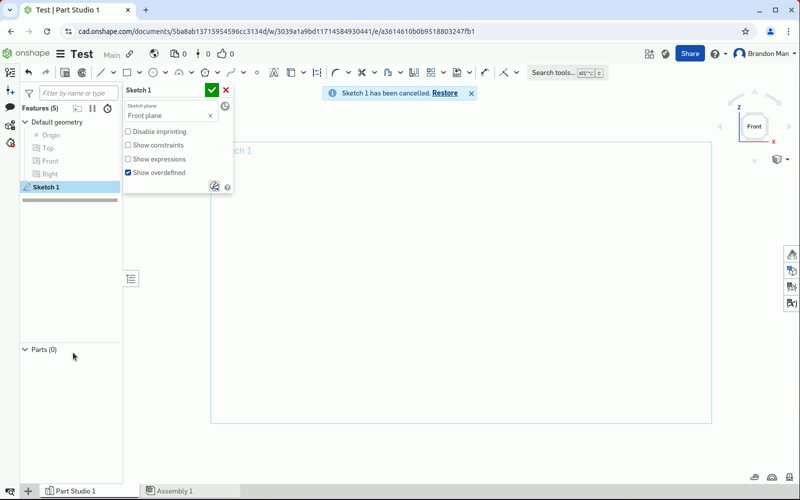
key(l)
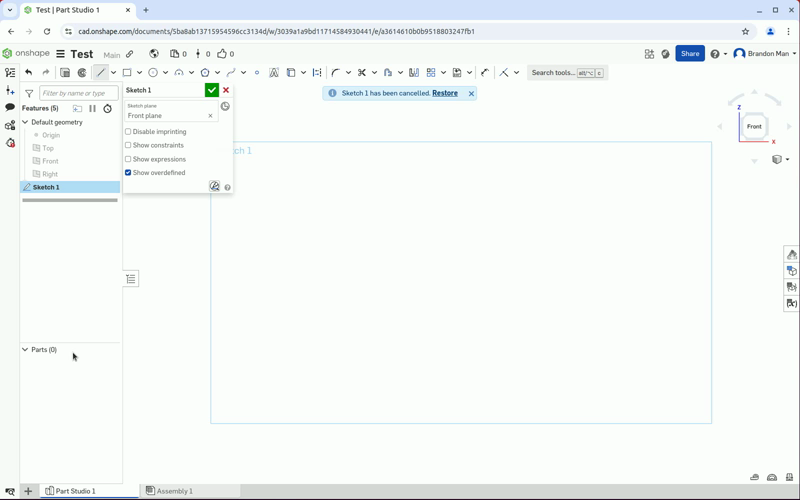
key_down(shift)
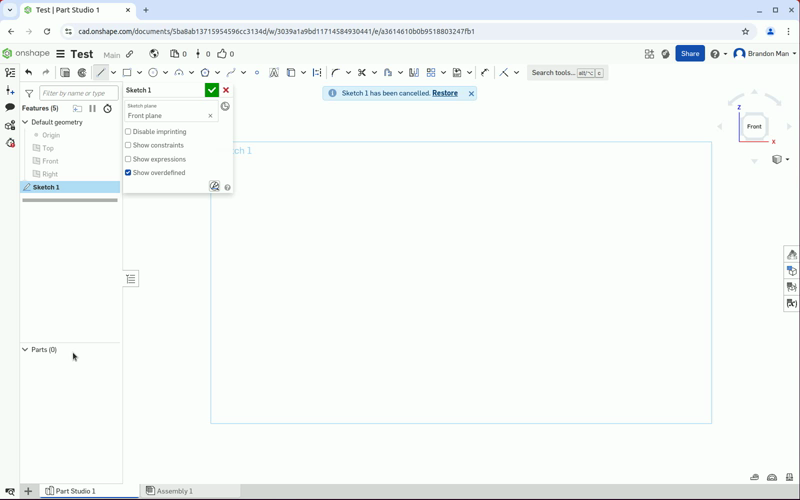
mouse_move(348, 339)
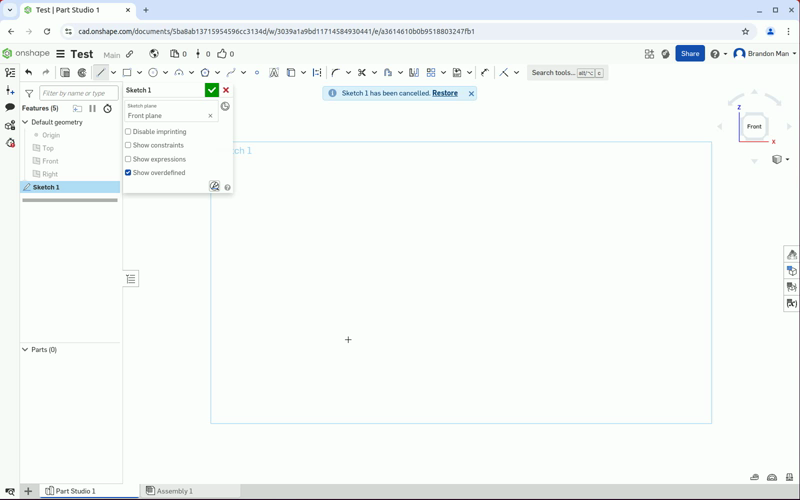
click(348, 339)
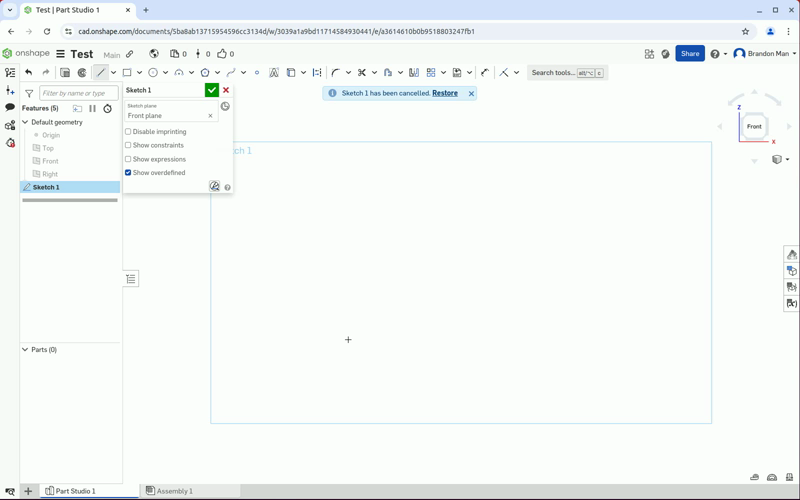
key_up(shift)
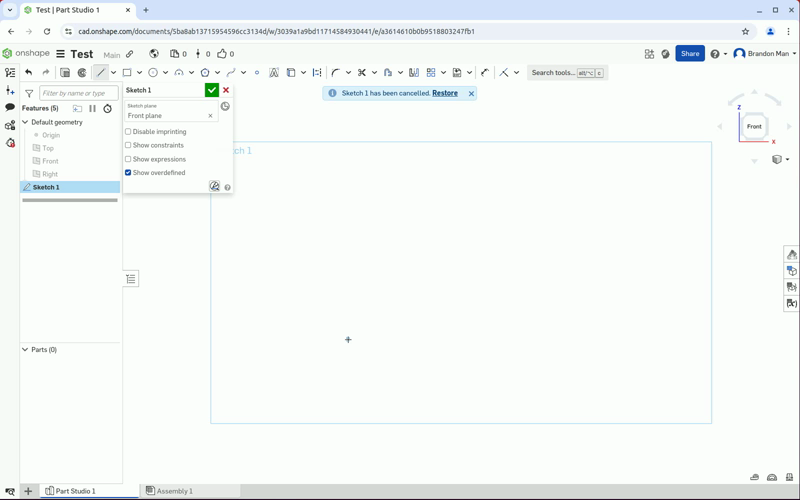
key_down(shift)
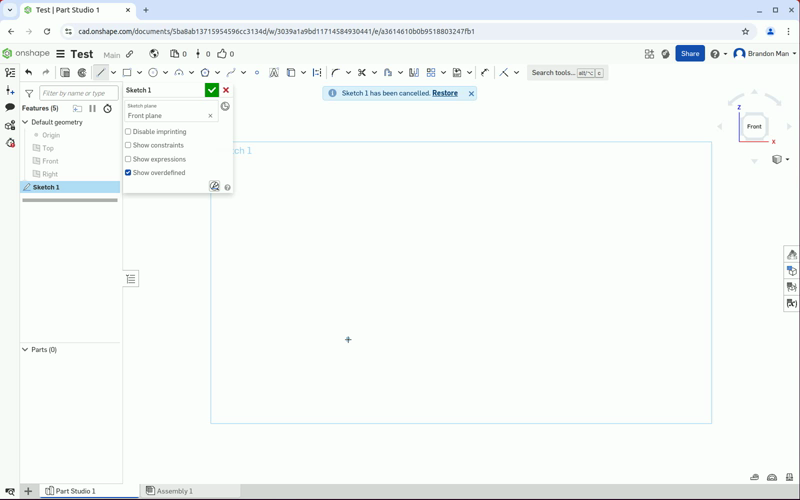
mouse_move(572, 339)
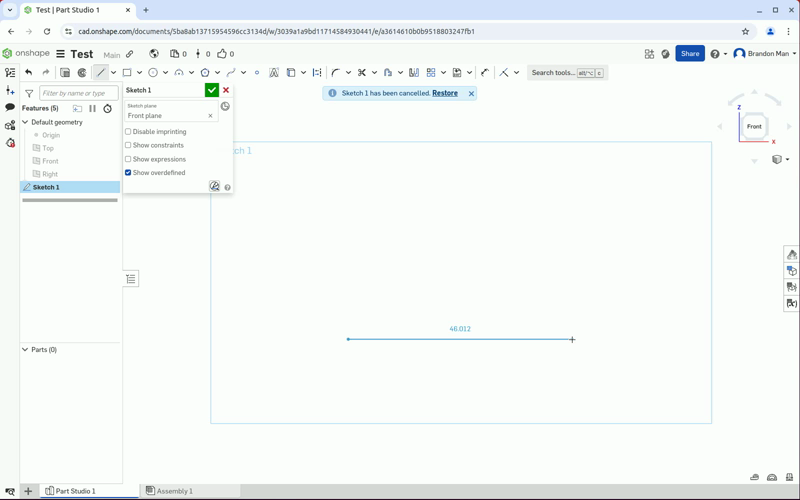
click(572, 339)
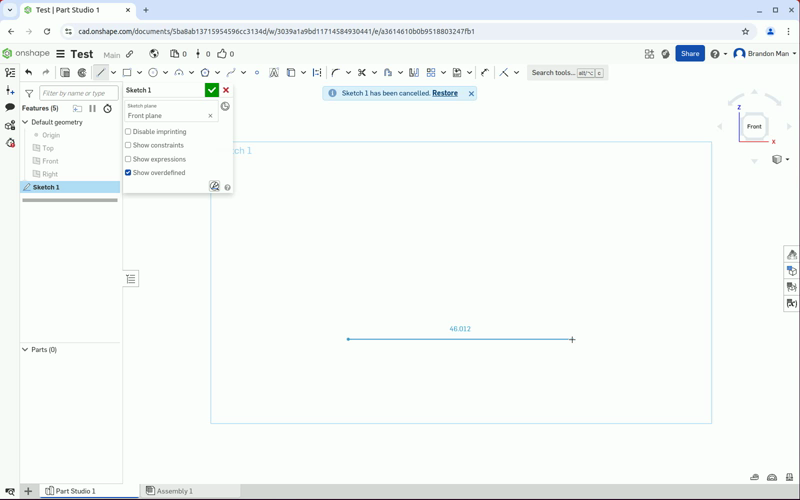
key_up(shift)
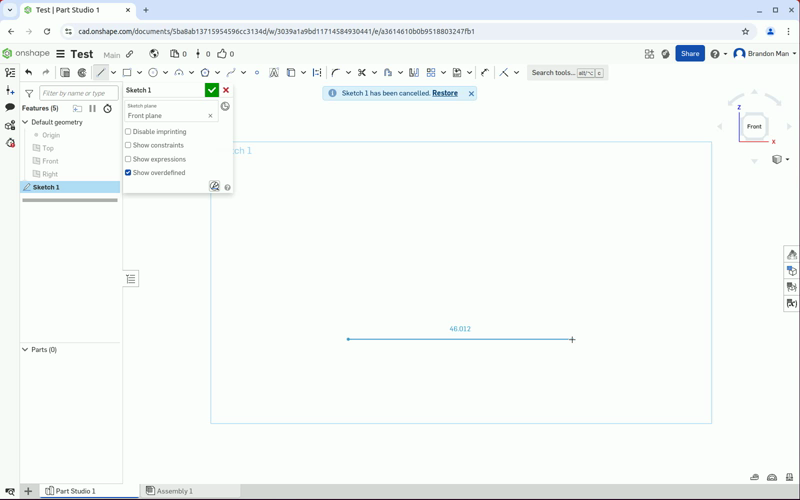
key_down(shift)
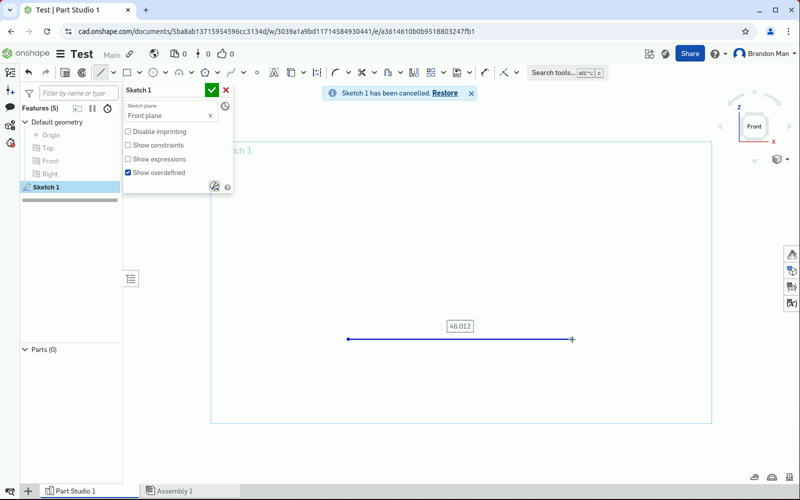
mouse_move(572, 226)
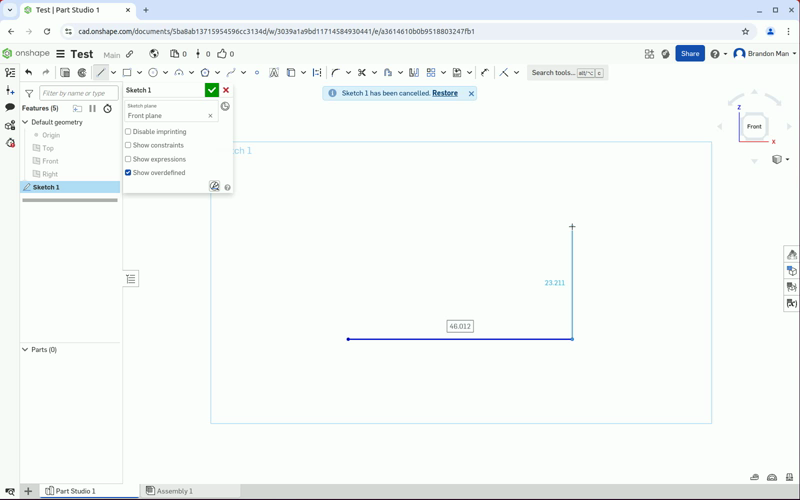
click(572, 226)
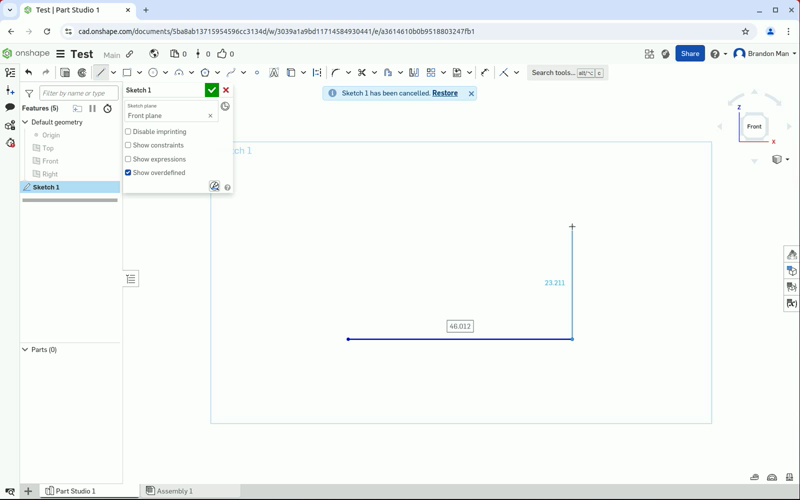
key_up(shift)
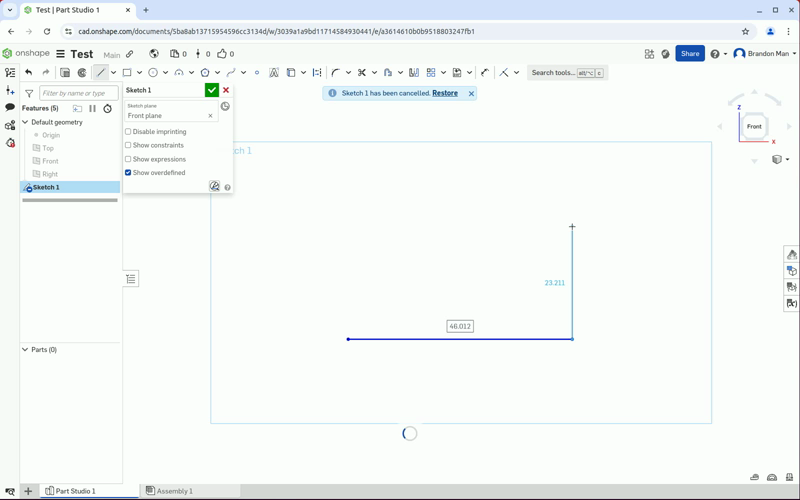
key_down(shift)
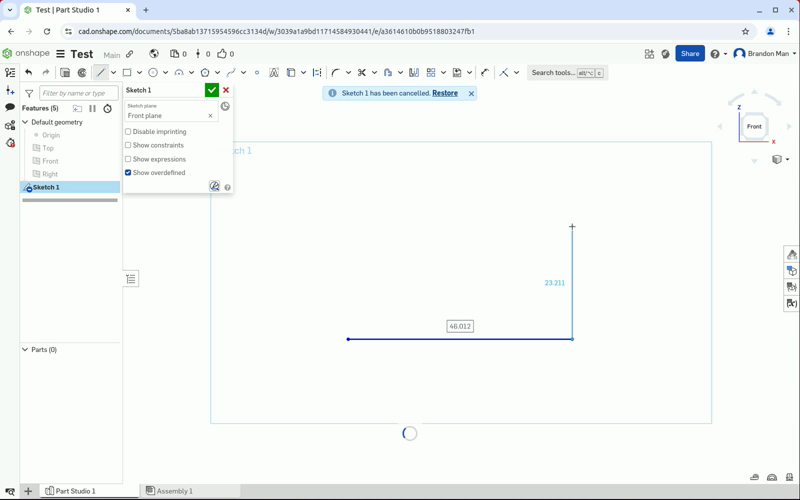
mouse_move(348, 226)
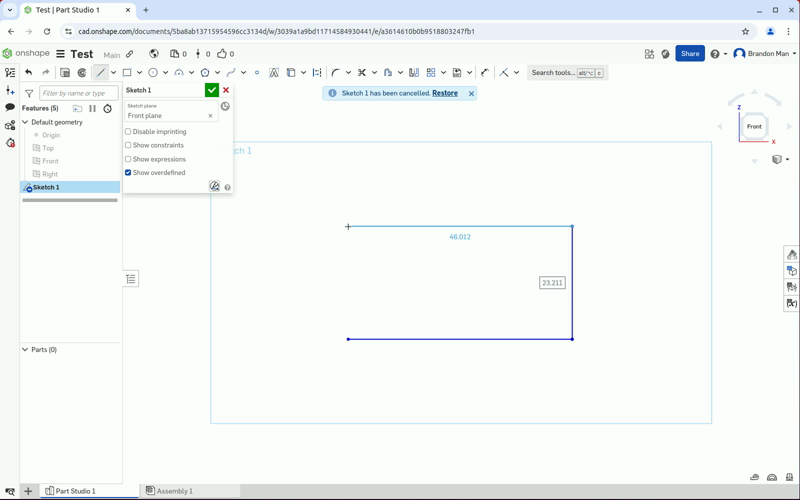
click(348, 226)
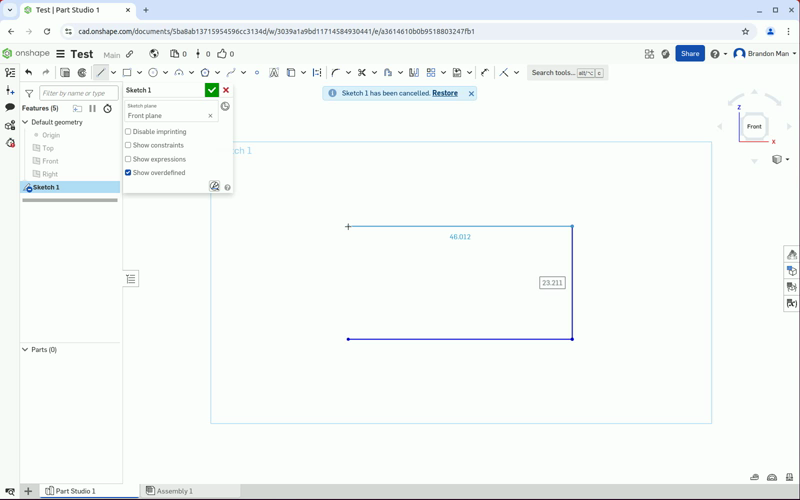
key_up(shift)
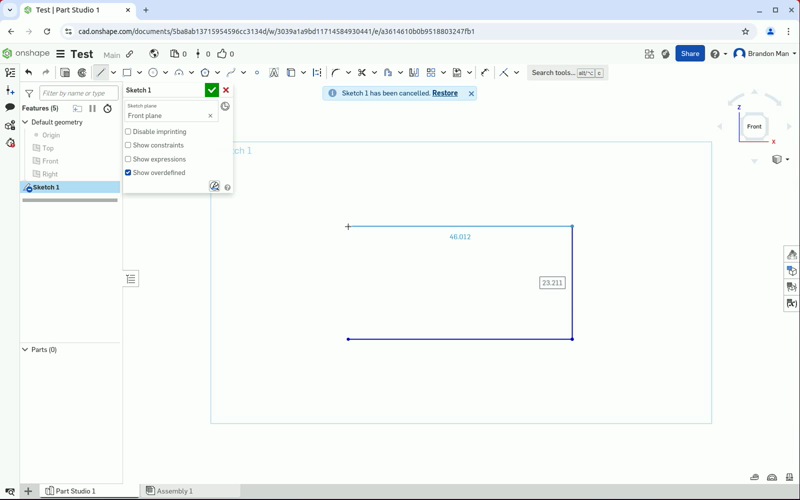
key_down(shift)
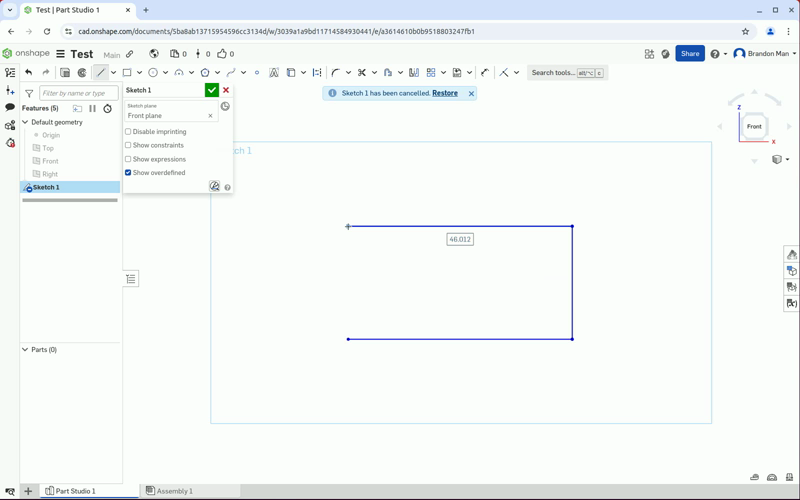
mouse_move(348, 339)
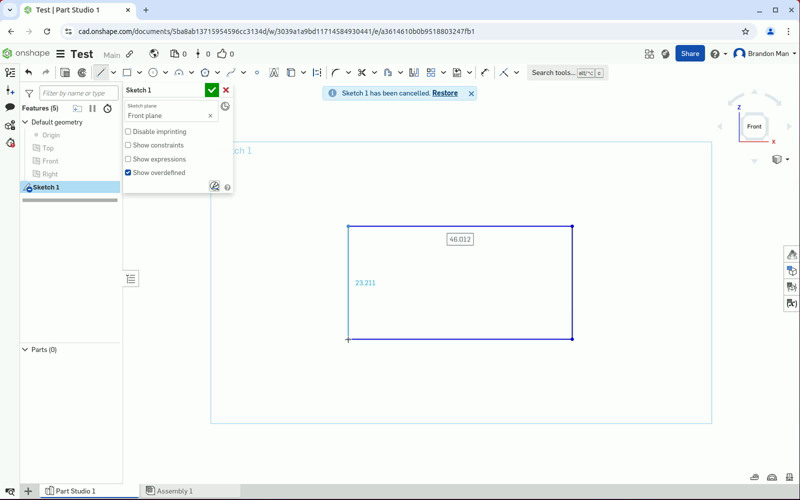
key_up(shift)
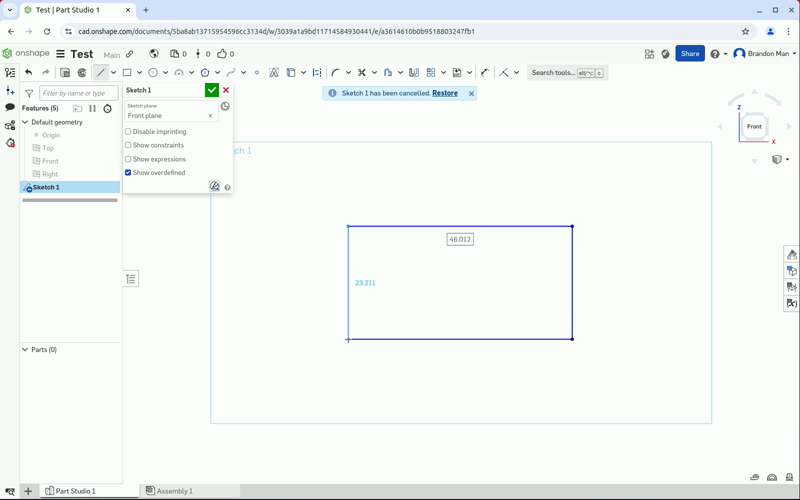
click(348, 339)
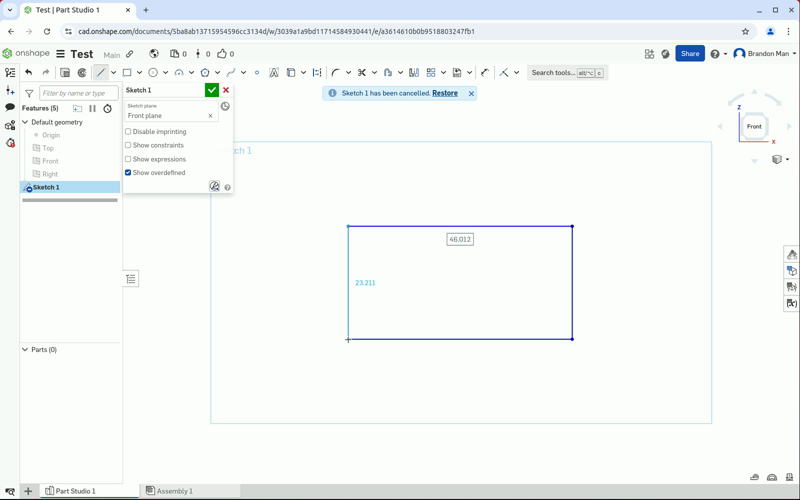
key(esc)
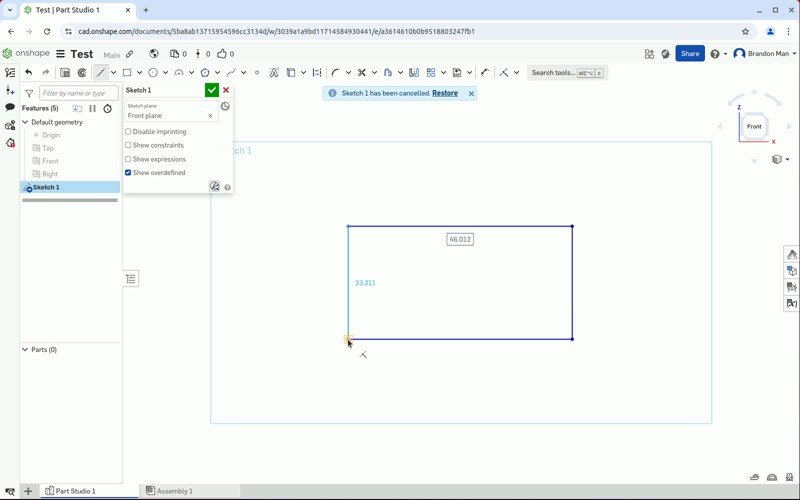
mouse_move(486, 306)
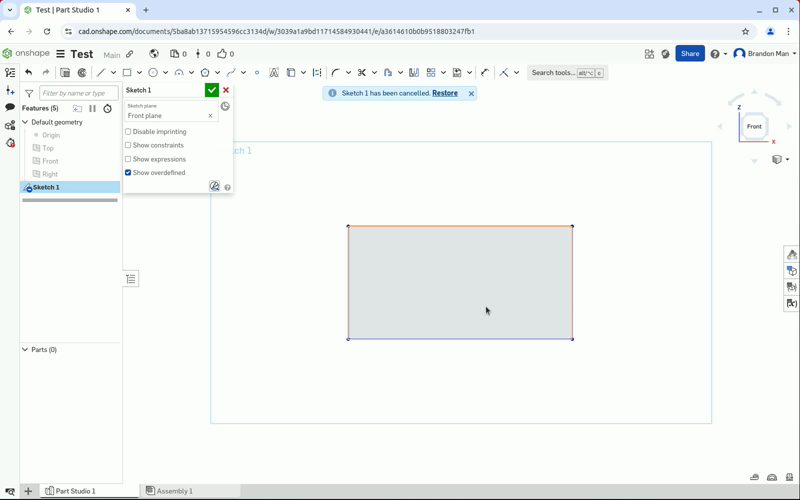
click(486, 306)
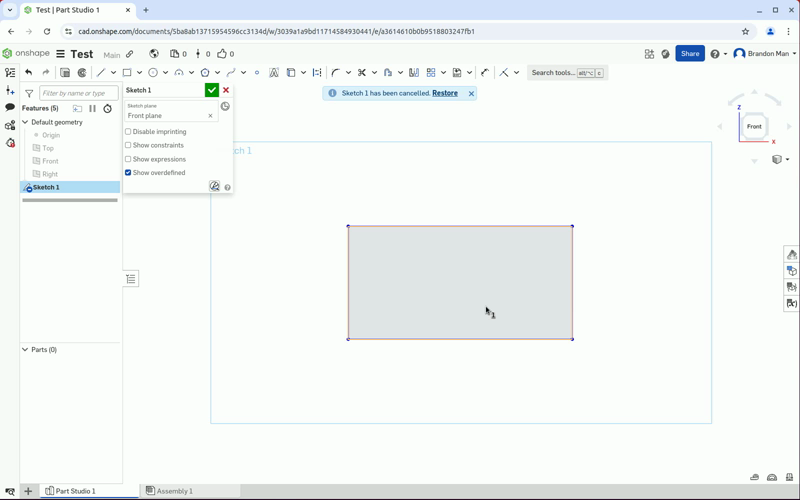
mouse_move(73, 352)
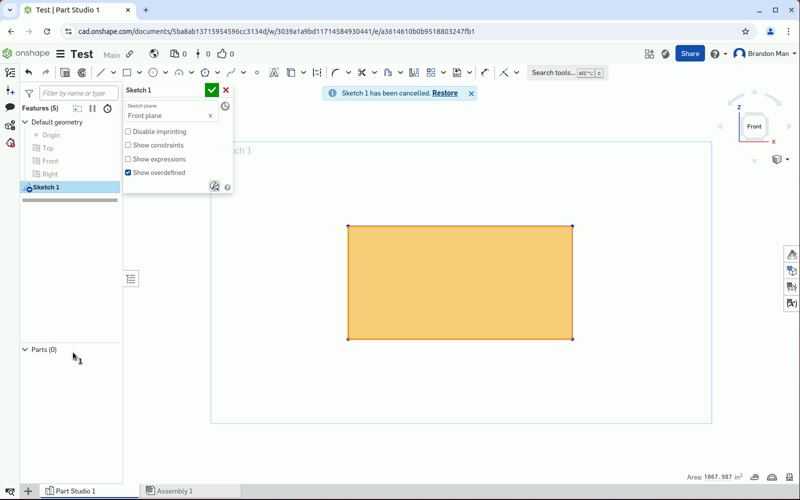
key(shift+y)
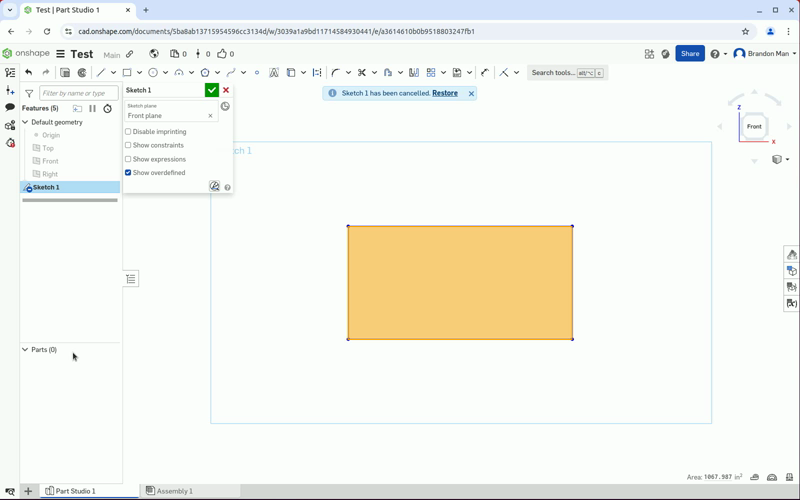
key(shift+e)
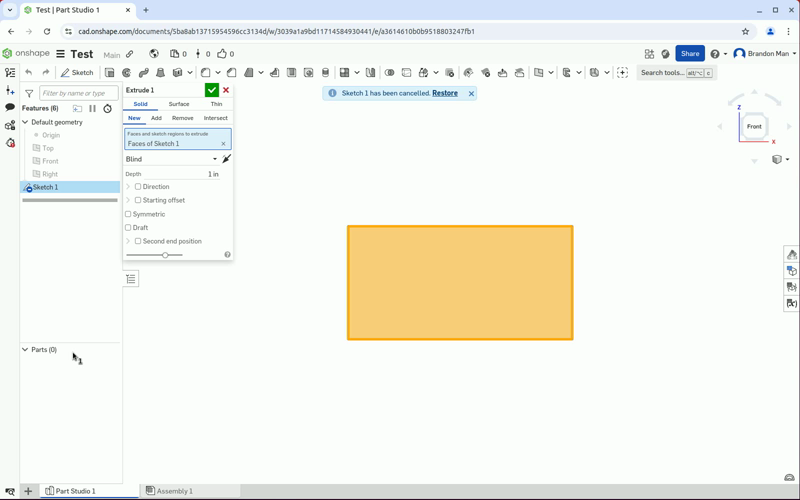
mouse_move(143, 106)
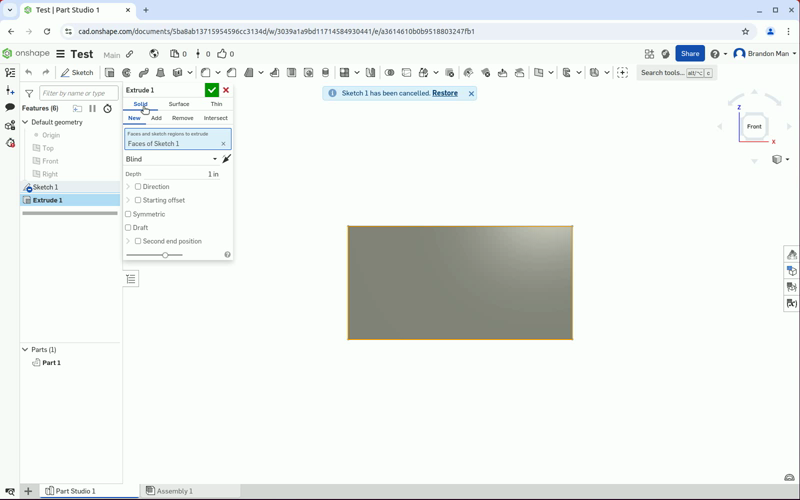
click(143, 106)
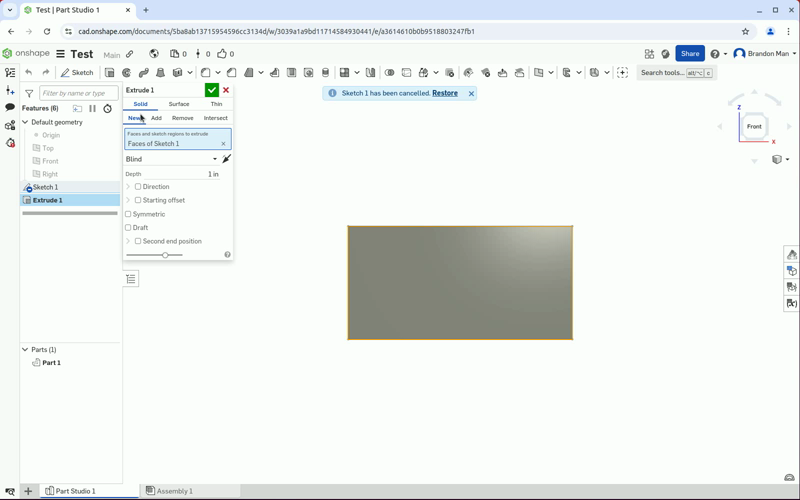
mouse_move(137, 120)
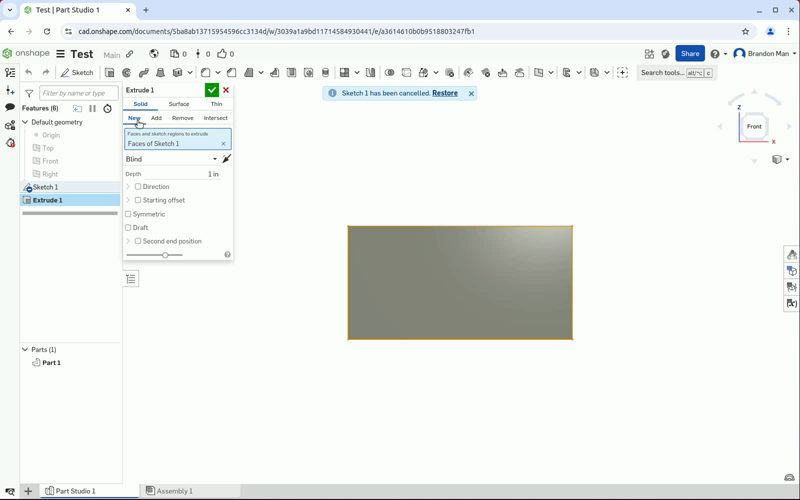
click(137, 120)
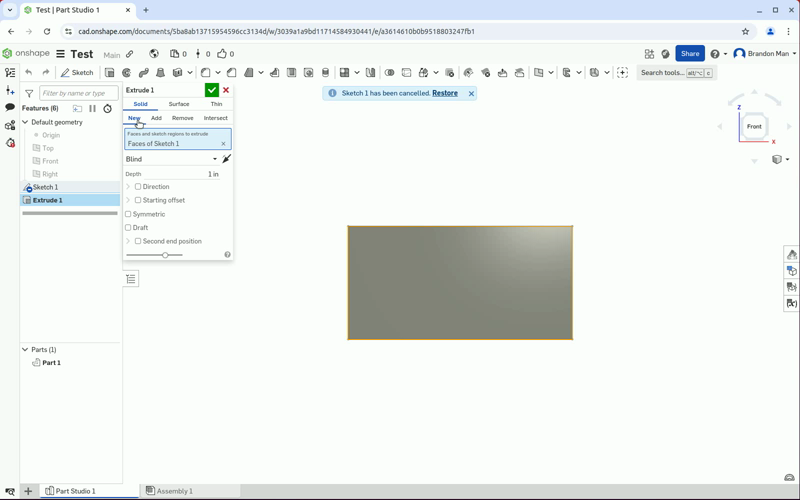
key(tab, 4)
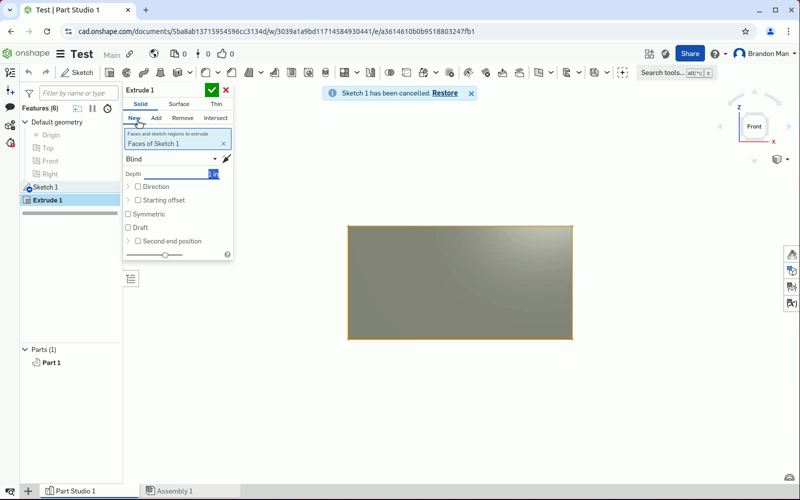
text(11.554)
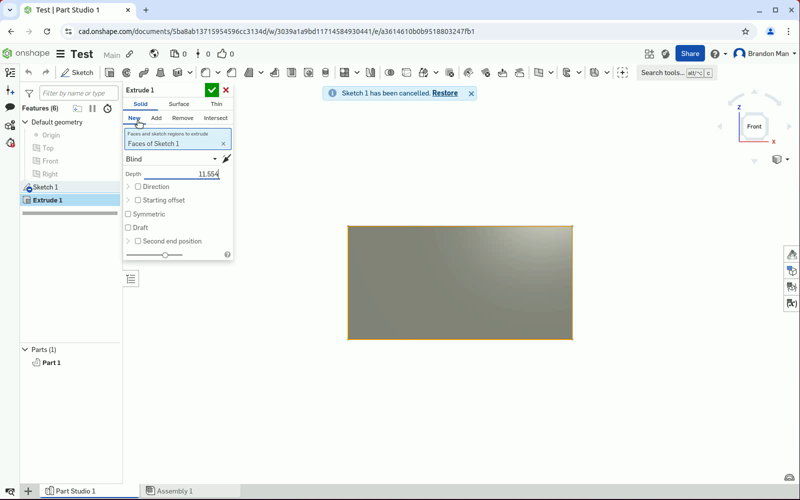
key(enter)
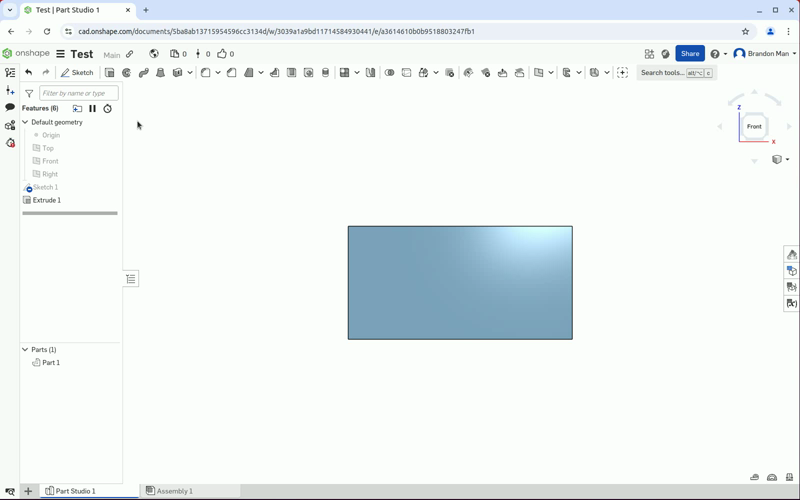
key(shift+h)
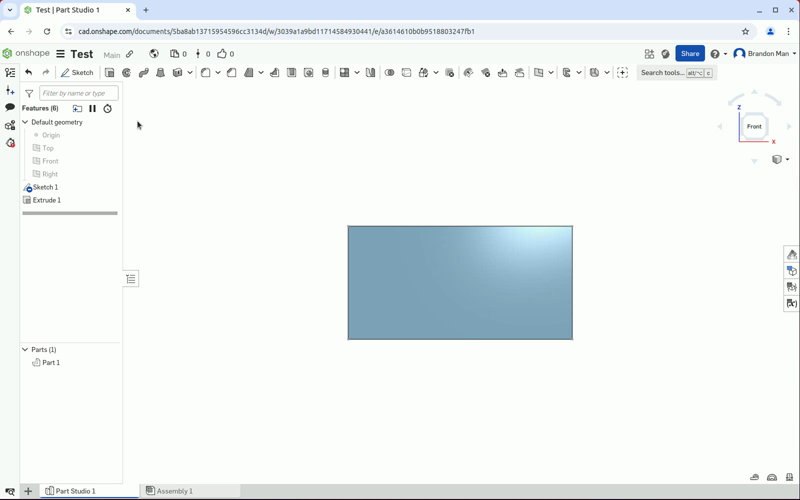
key(shift+h)
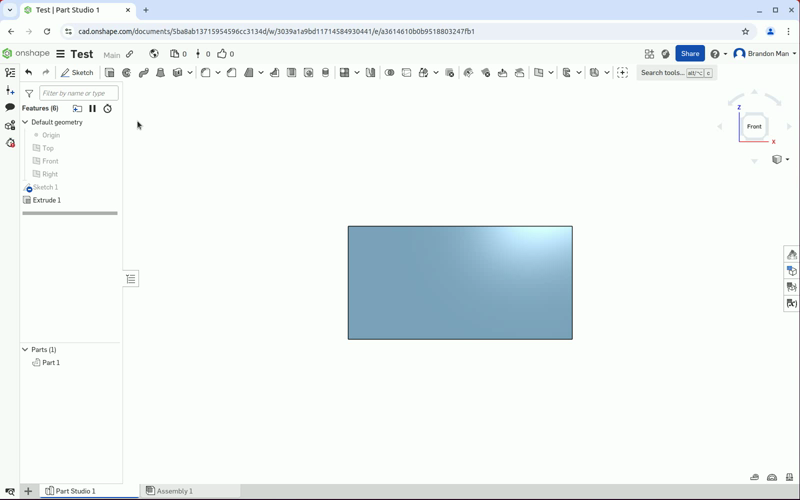
mouse_move(73, 189)
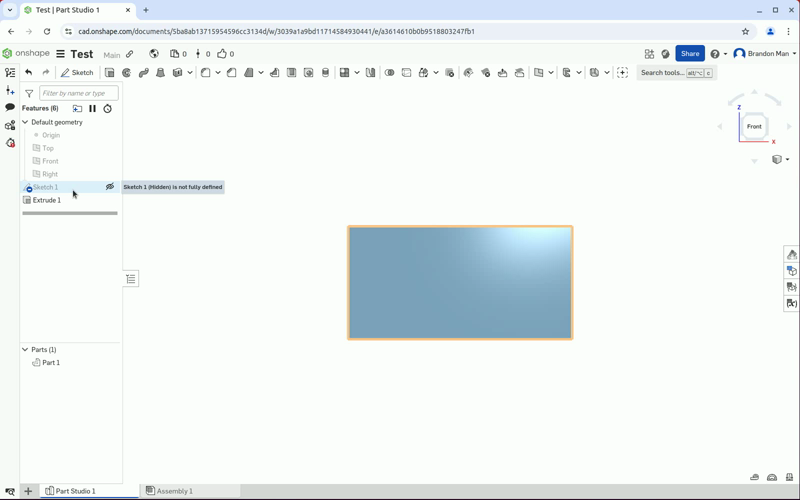
click(73, 189)
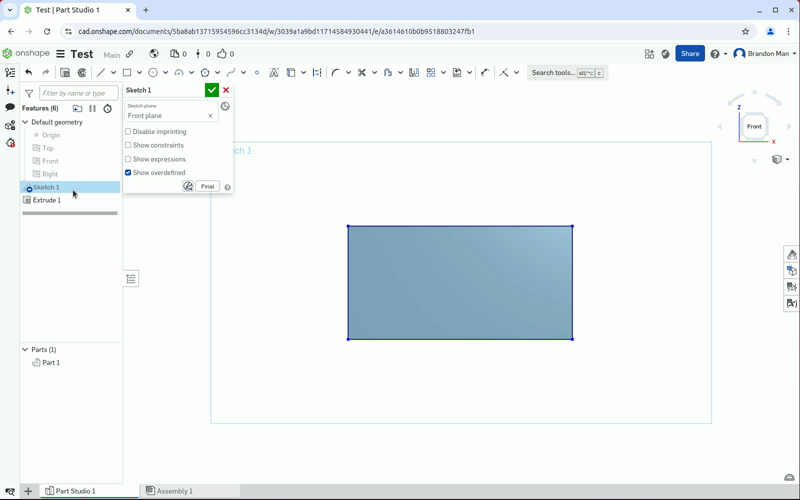
mouse_move(229, 92)
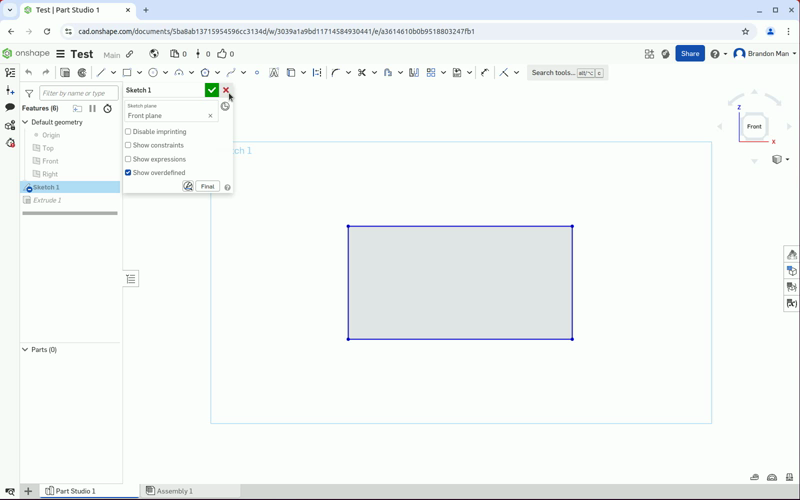
click(229, 92)
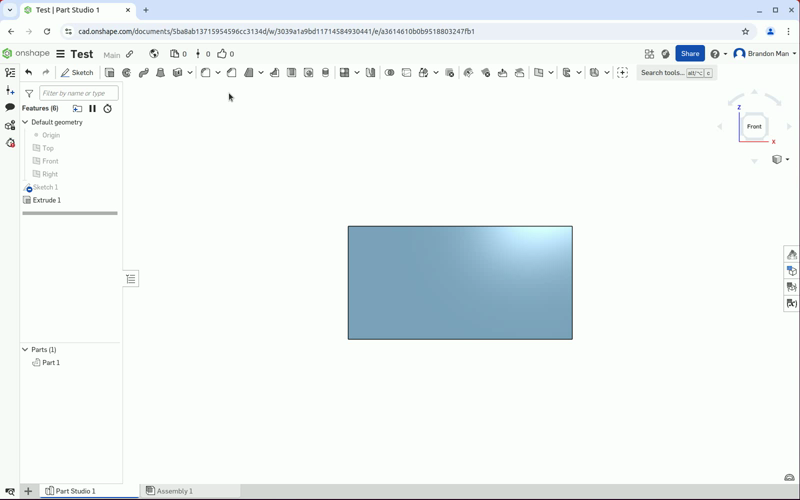
mouse_move(73, 352)
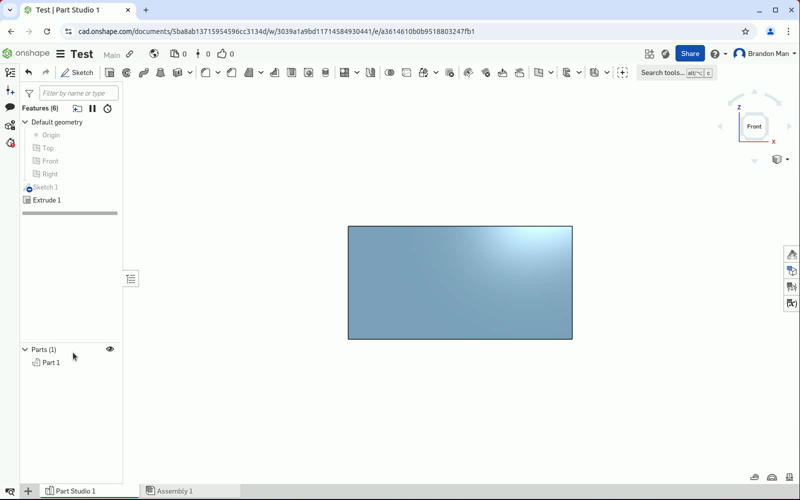
key(y)
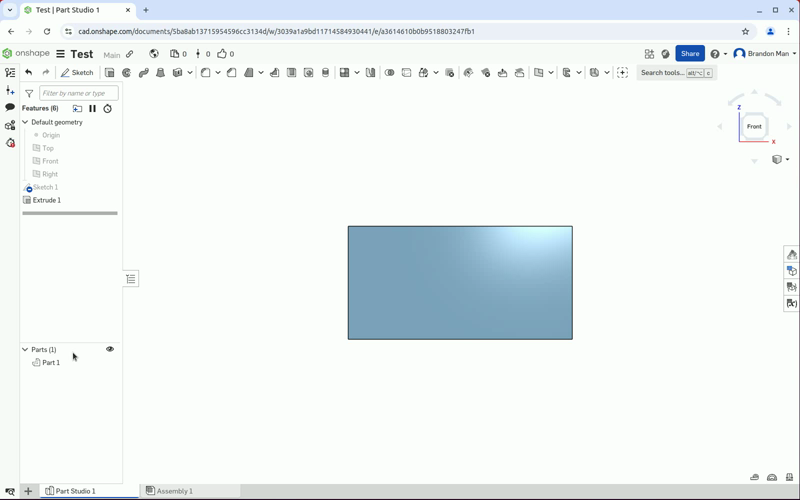
key(shift+p)
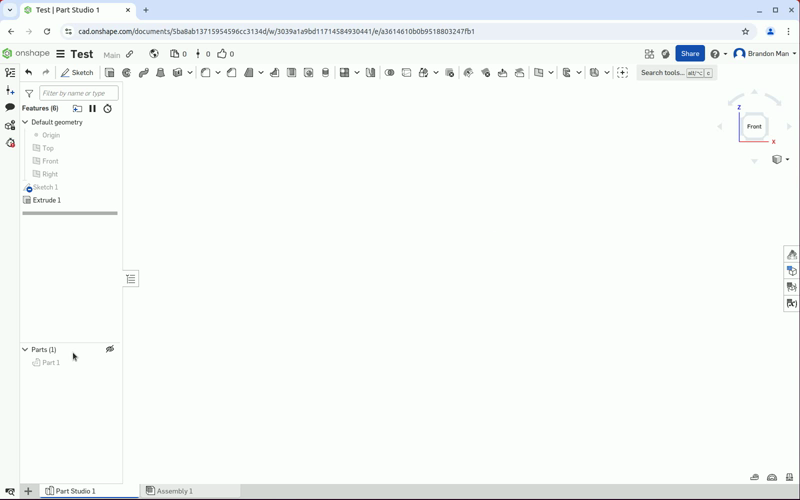
key(space)
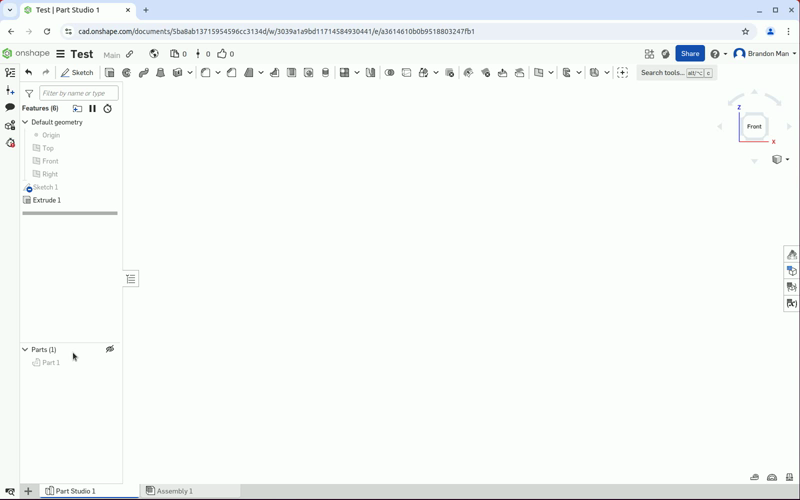
key_down(shift)
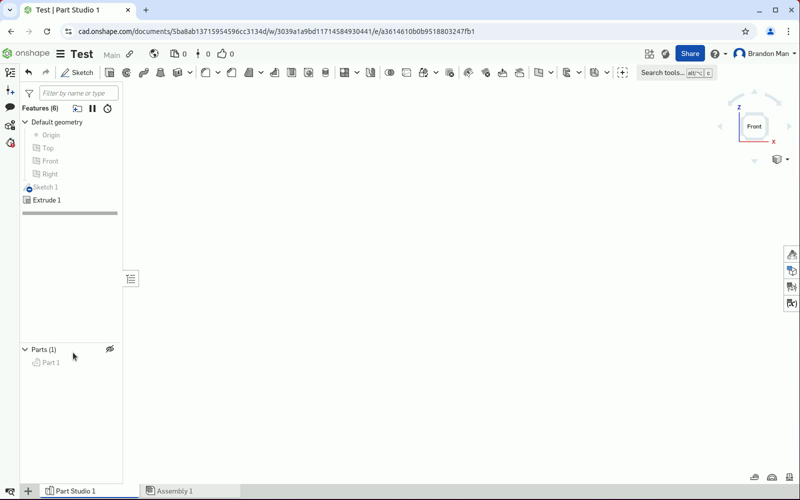
key(down)
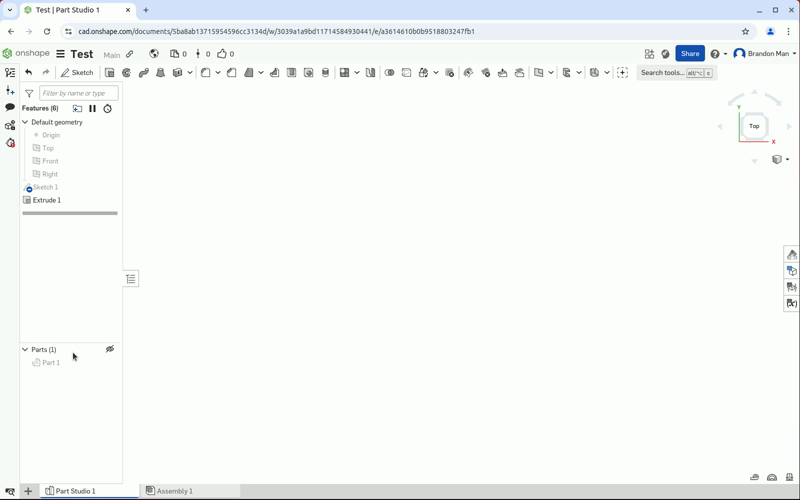
key_up(shift)
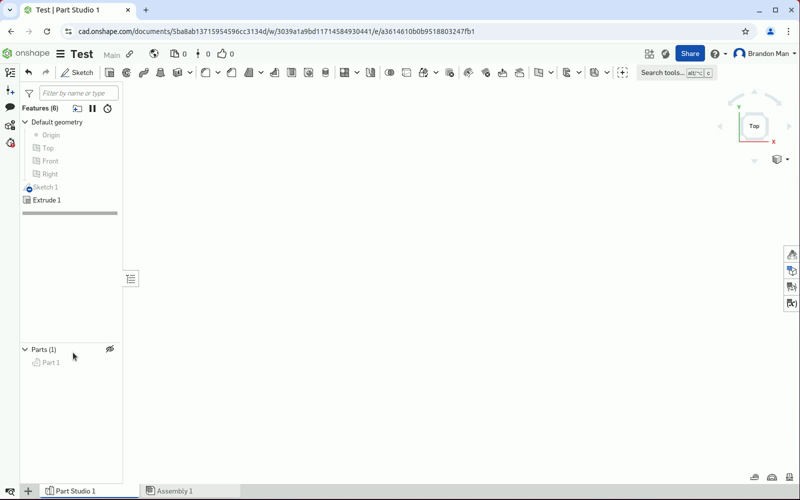
mouse_move(73, 352)
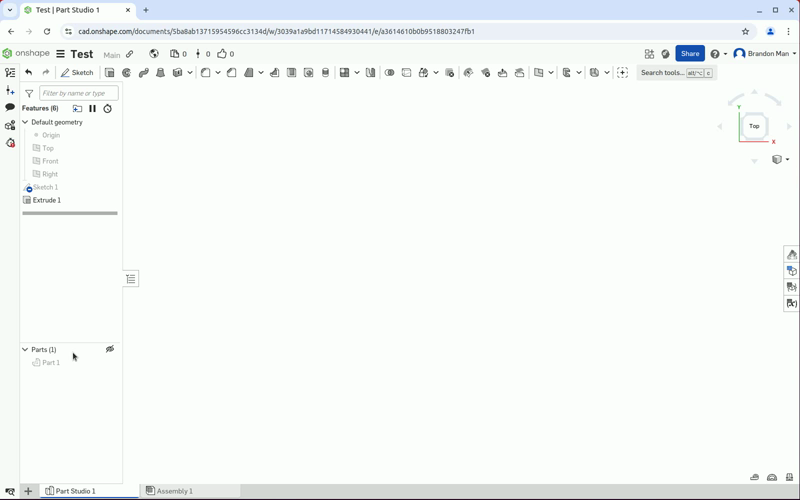
key(shift+y)
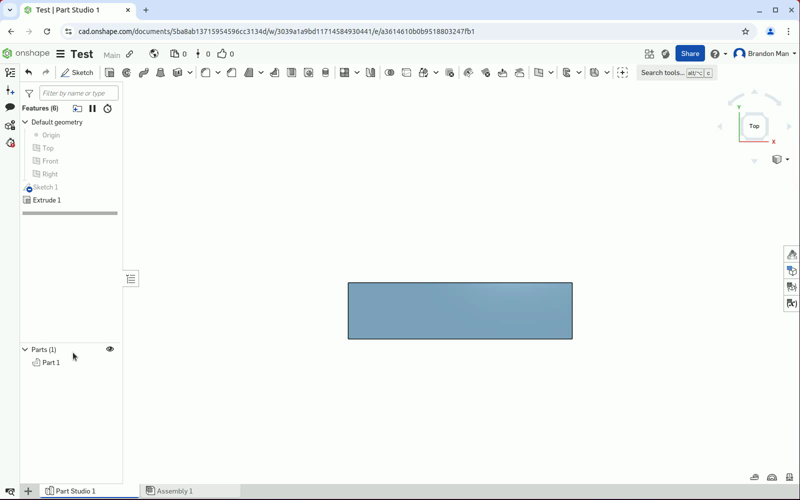
mouse_move(541, 75)
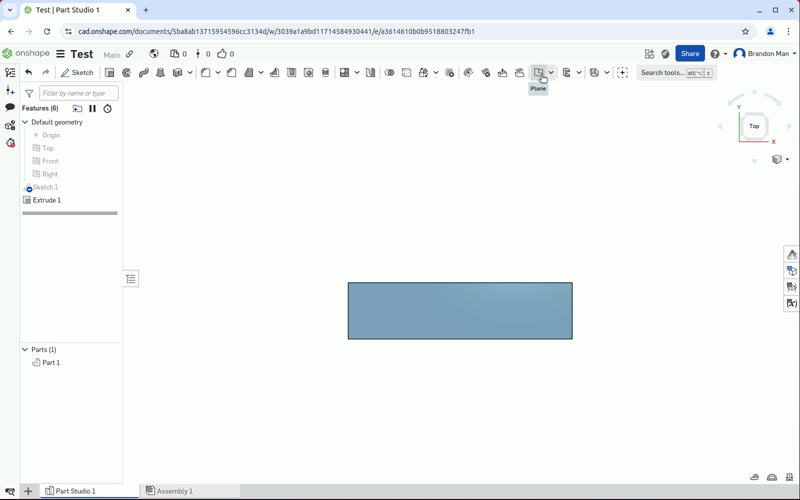
click(541, 75)
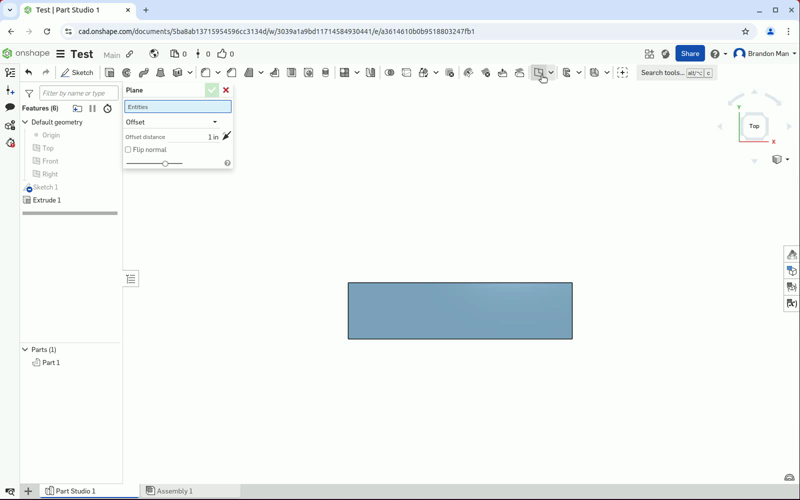
mouse_move(73, 150)
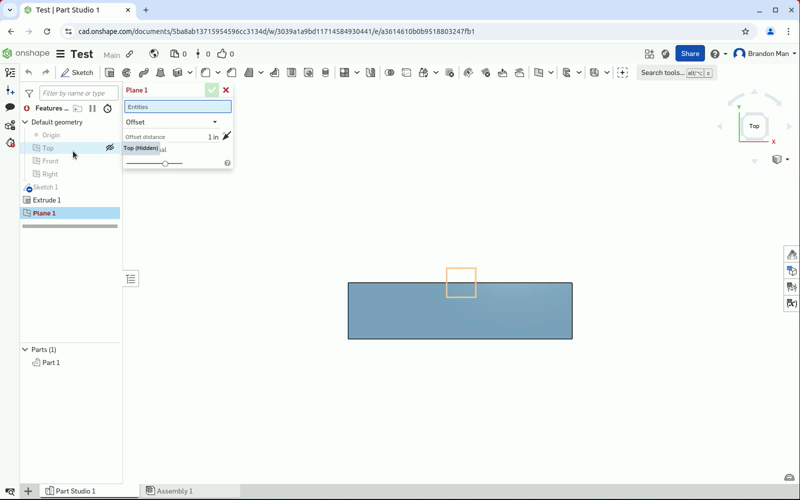
click(73, 150)
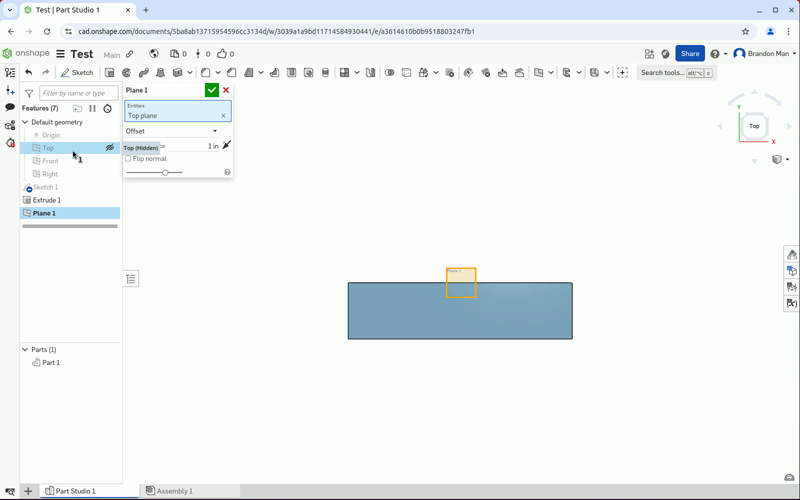
key(tab, 2)
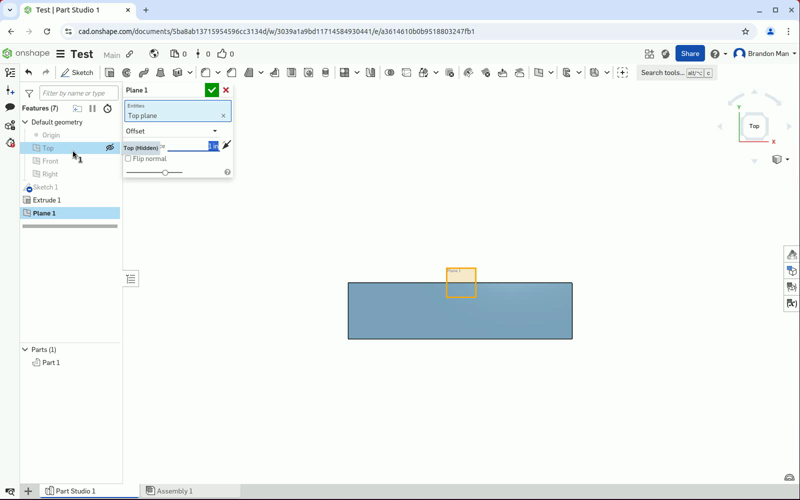
text(11.554)
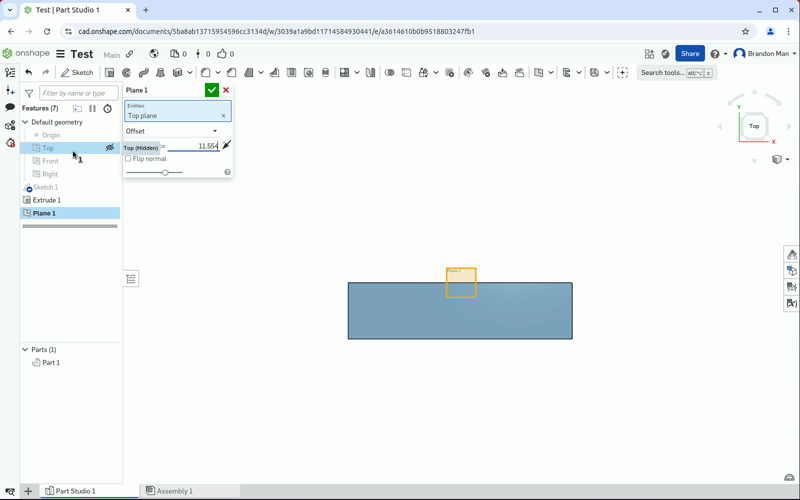
key(enter, 2)
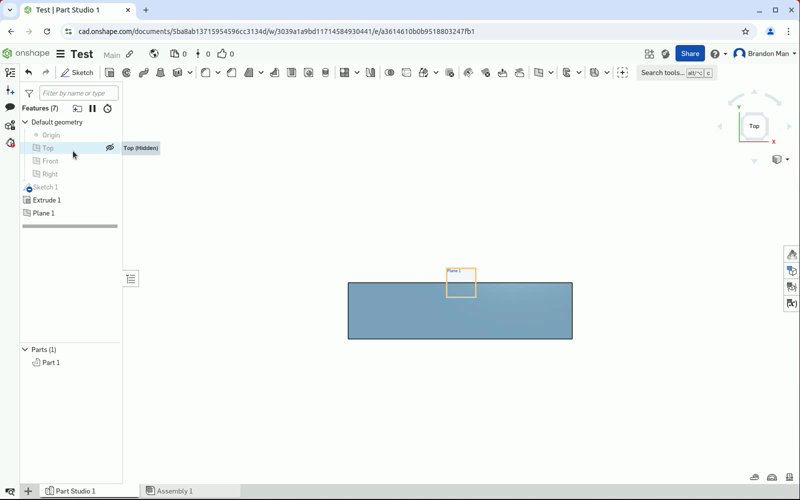
key(shift+s)
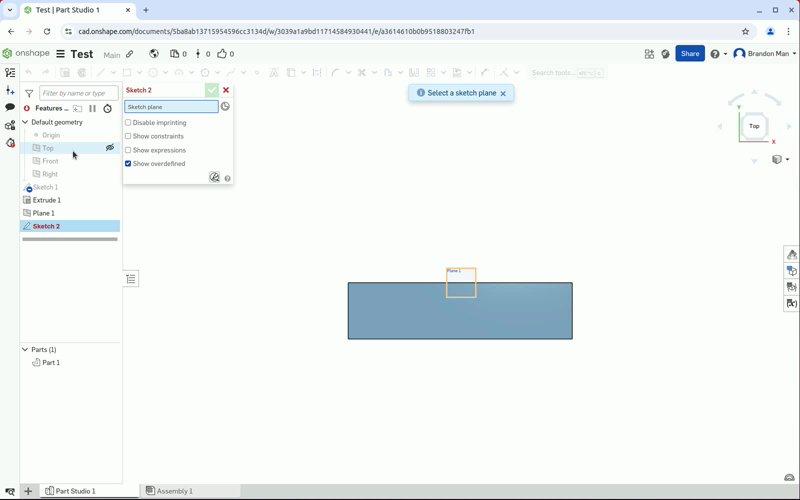
mouse_move(73, 215)
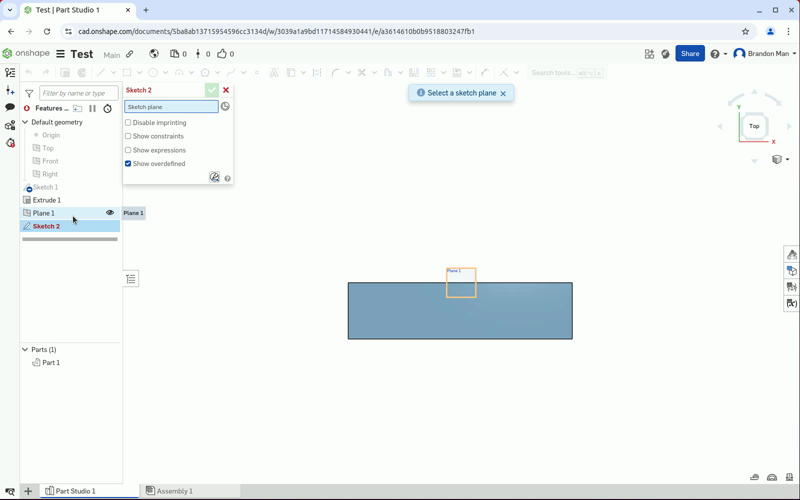
click(73, 215)
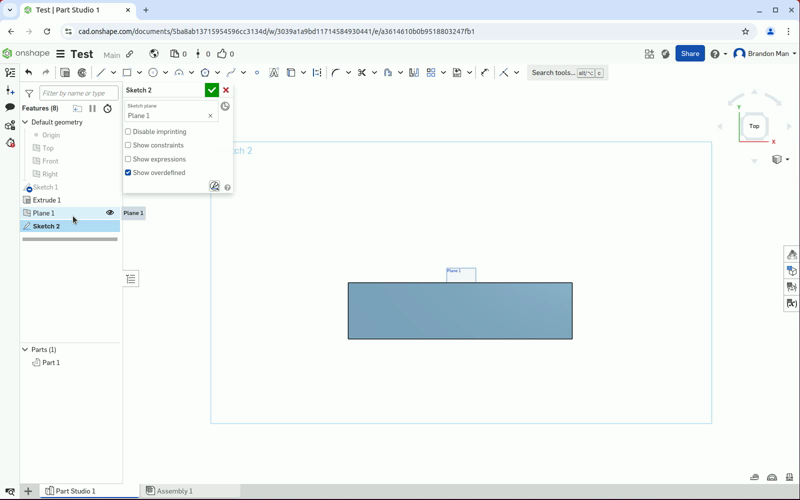
mouse_move(73, 352)
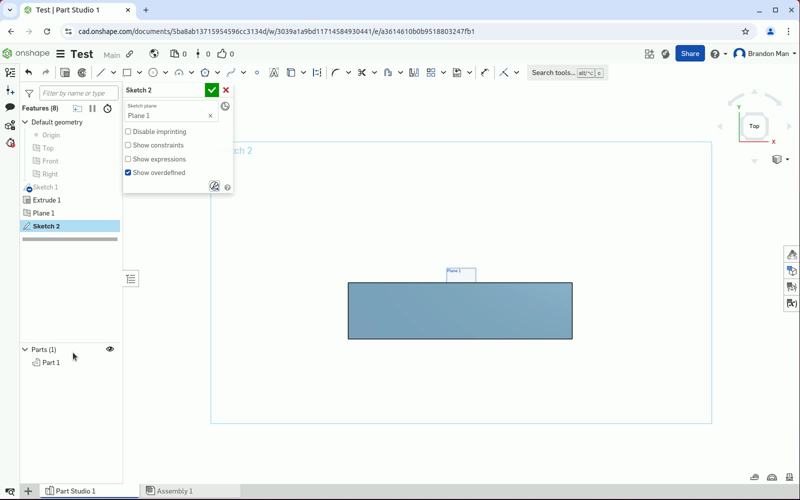
key(y)
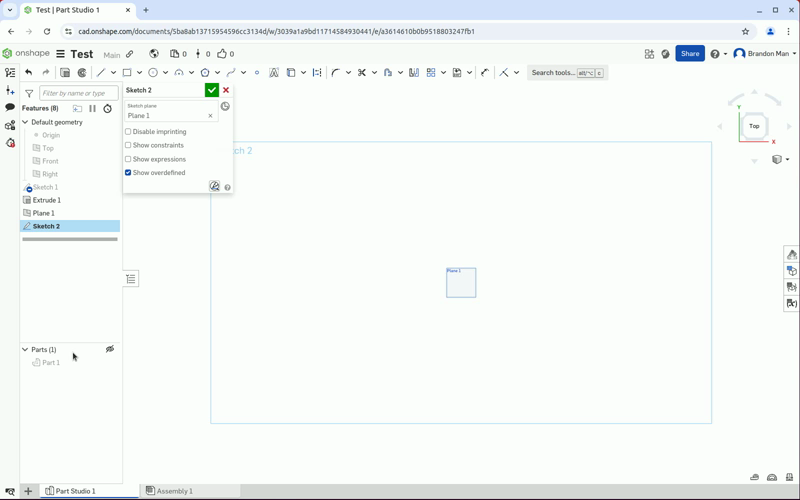
key(l)
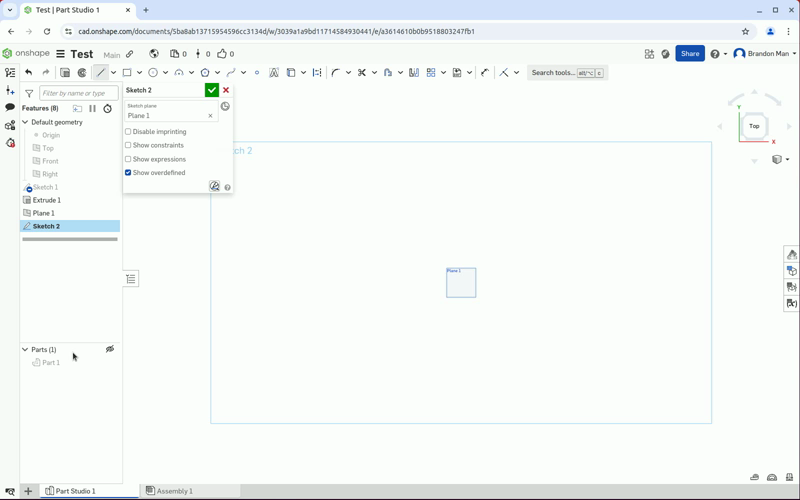
key_down(shift)
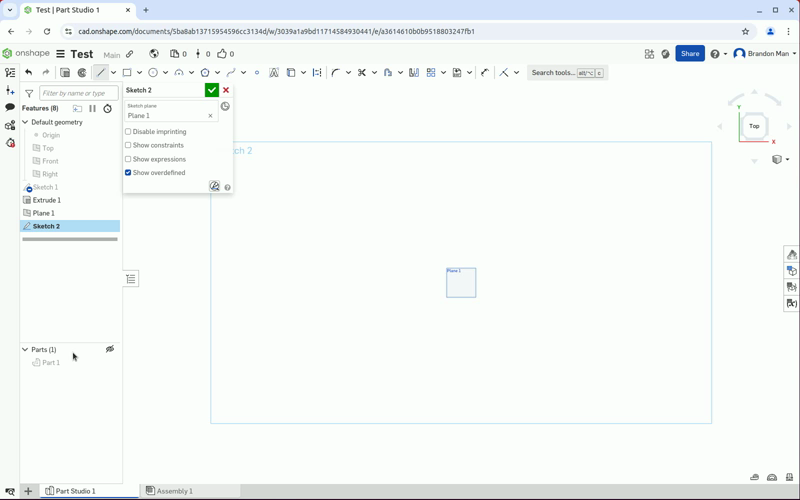
mouse_move(404, 339)
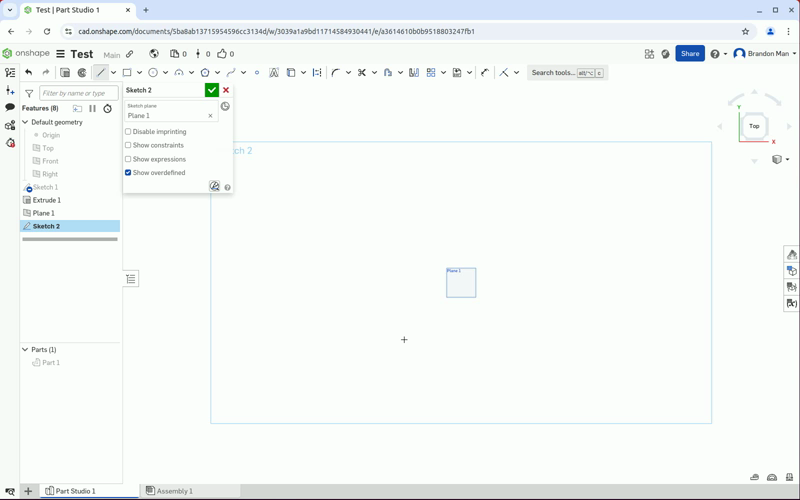
click(404, 339)
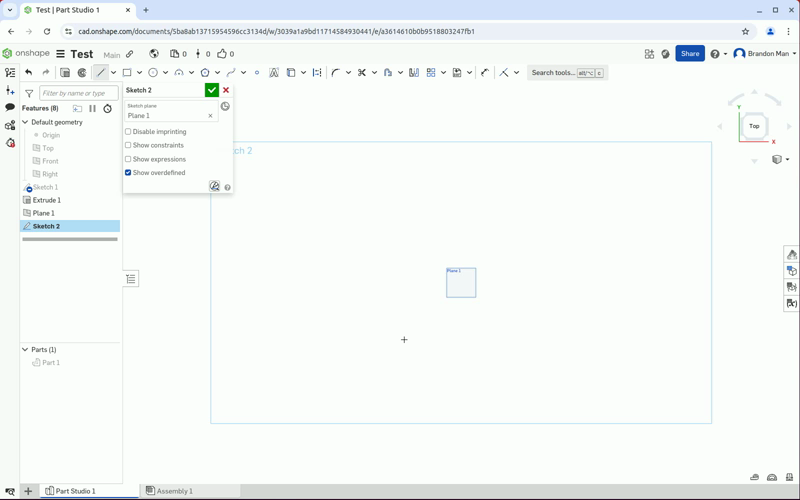
key_up(shift)
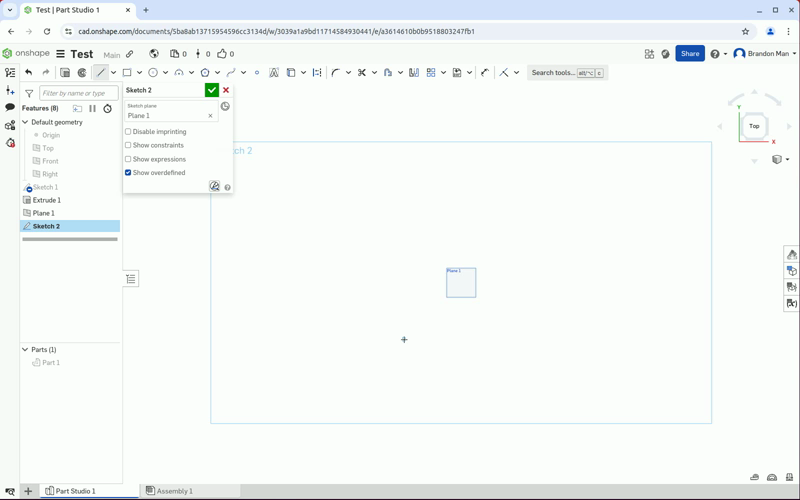
key_down(shift)
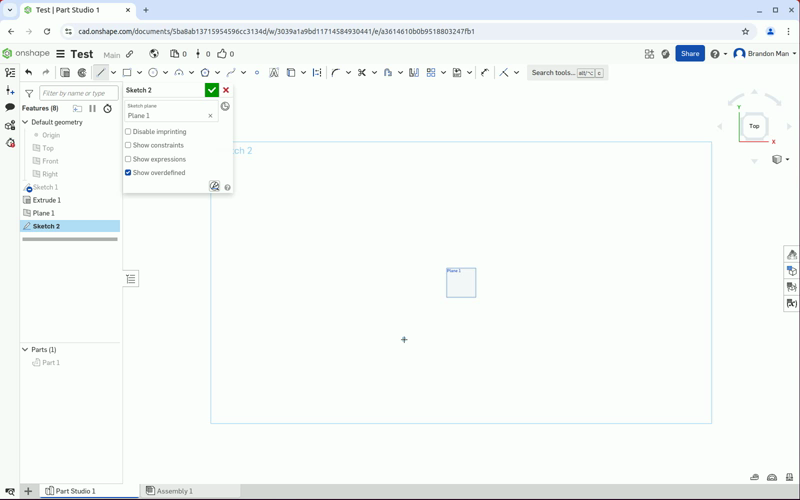
mouse_move(516, 339)
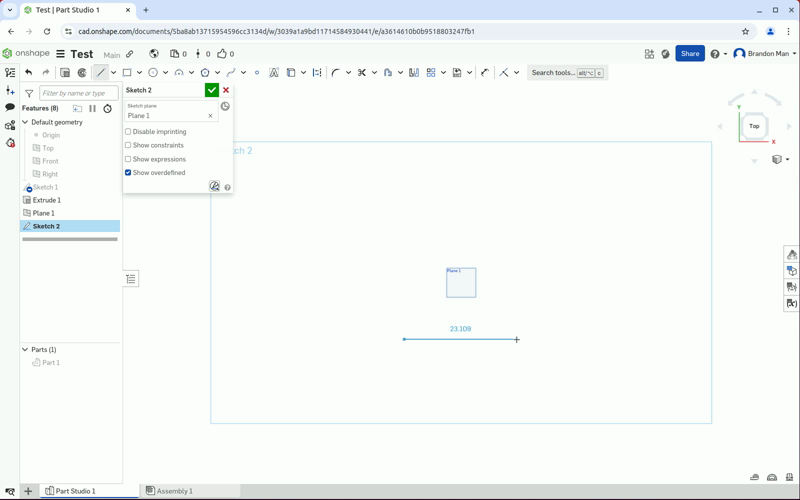
click(516, 339)
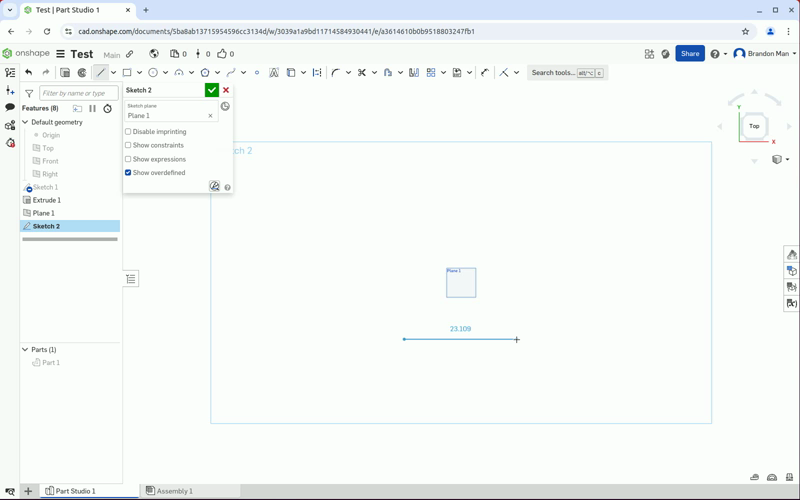
key_up(shift)
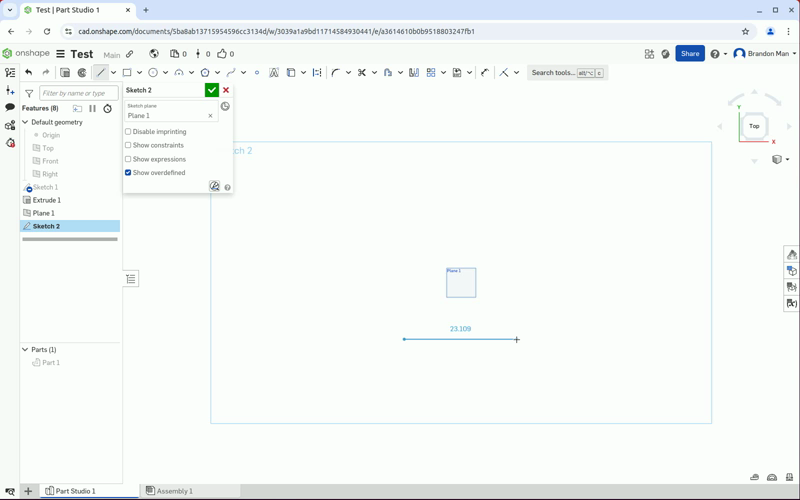
key_down(shift)
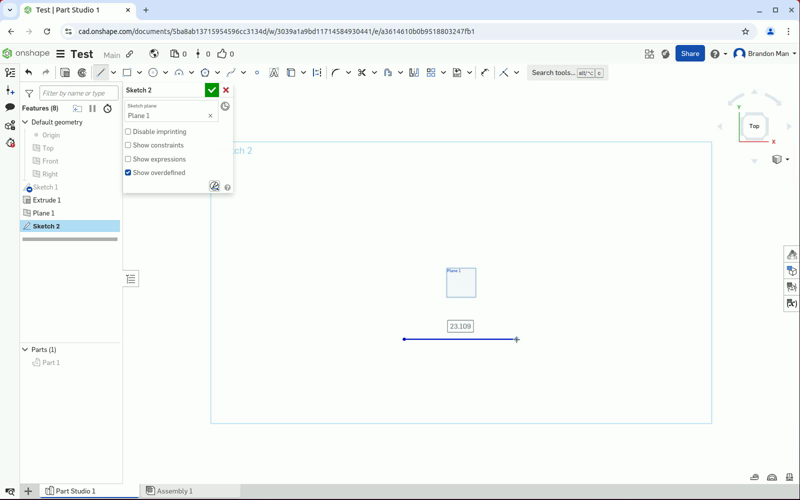
mouse_move(546, 339)
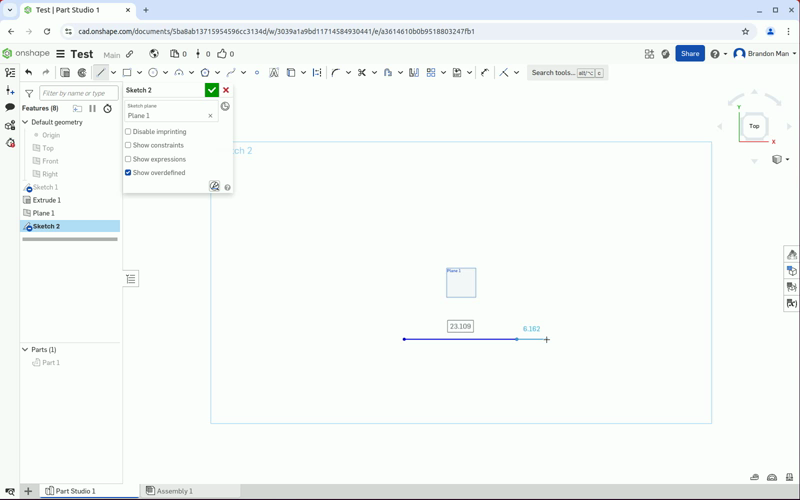
mouse_move(516, 282)
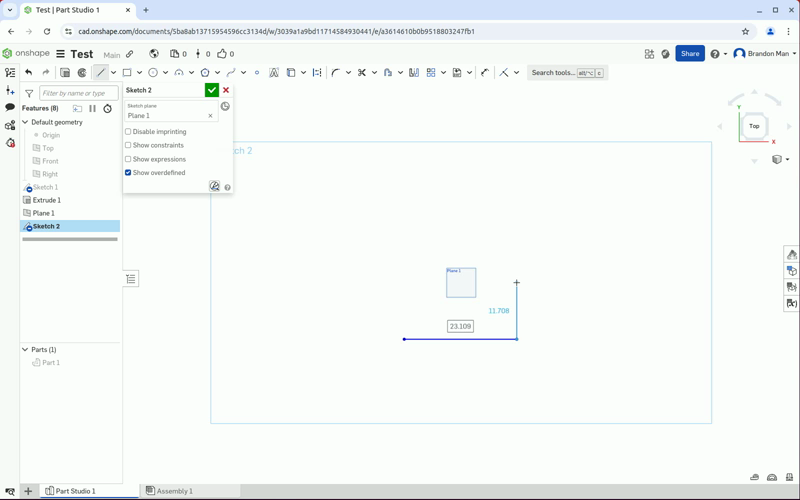
click(516, 282)
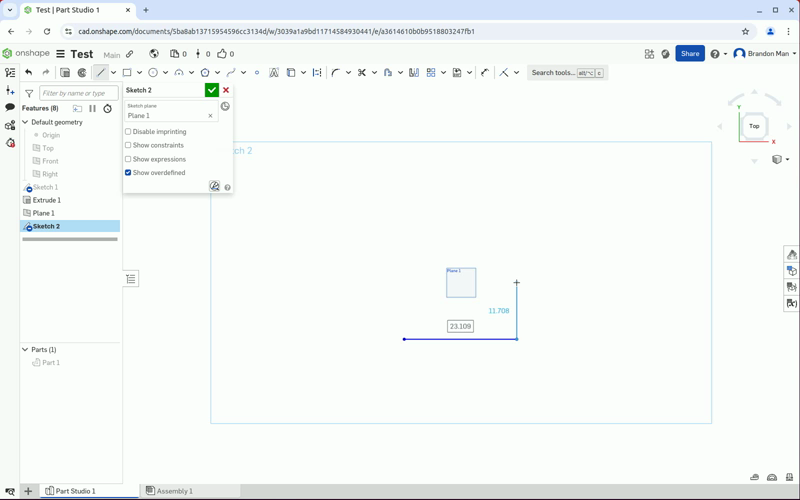
key_up(shift)
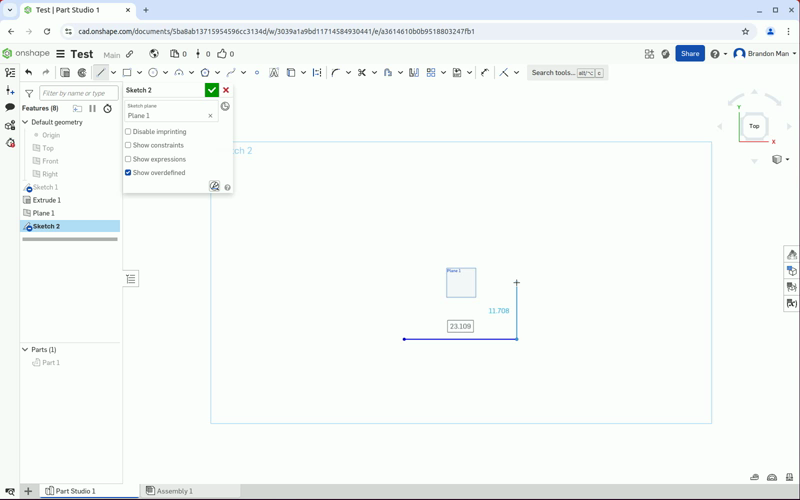
key_down(shift)
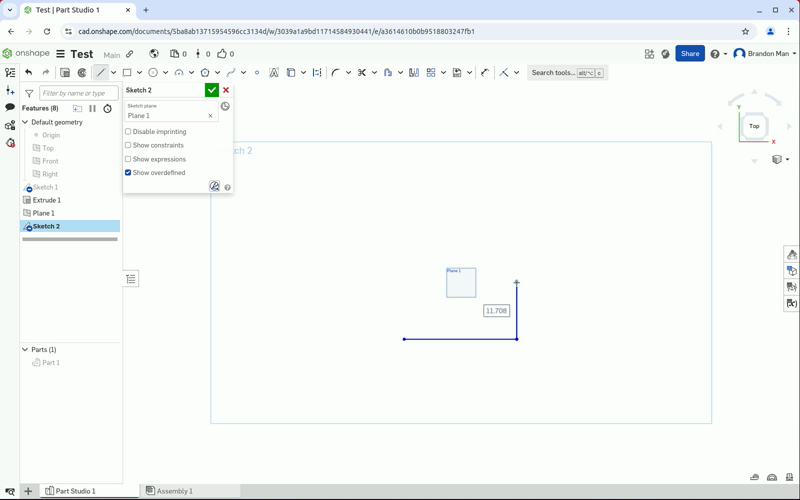
mouse_move(404, 282)
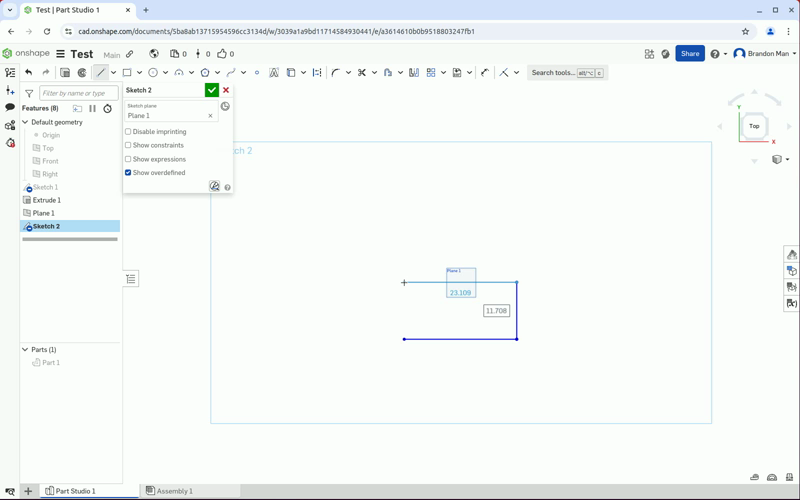
click(404, 282)
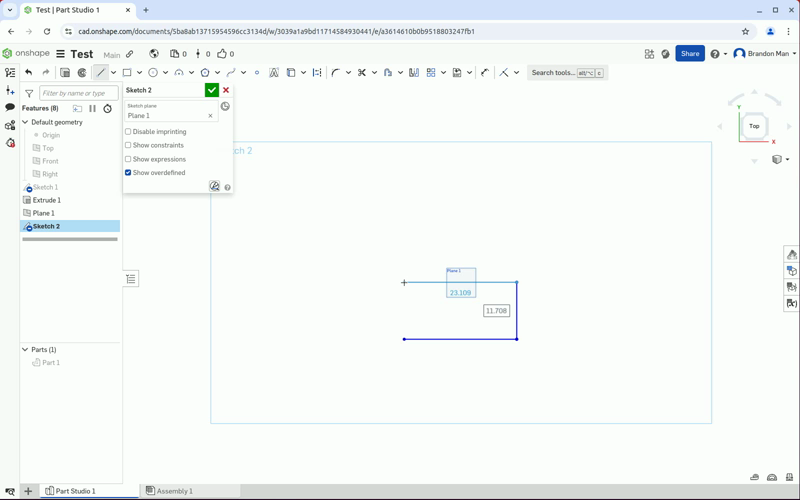
key_up(shift)
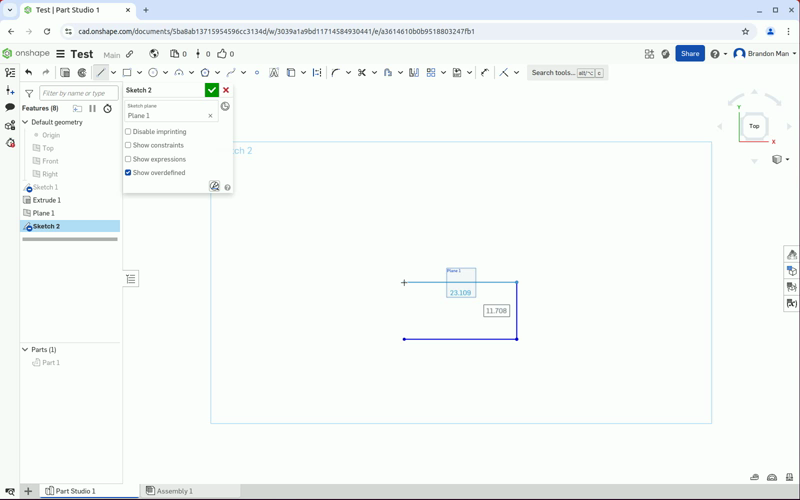
mouse_move(434, 282)
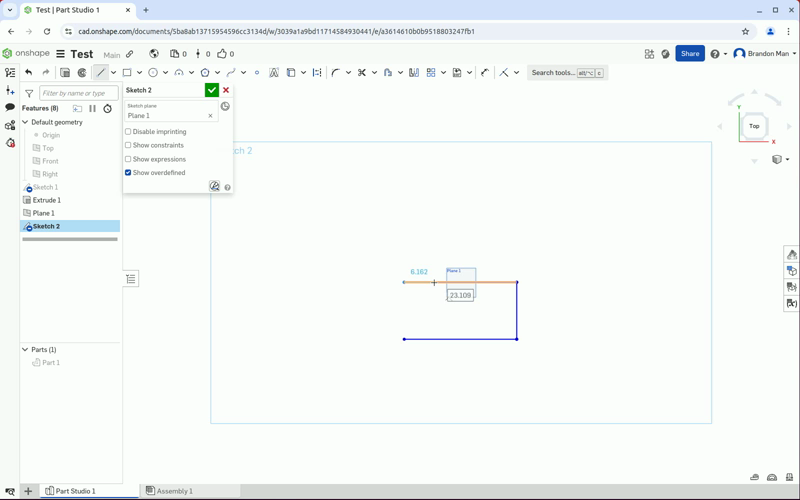
key_down(shift)
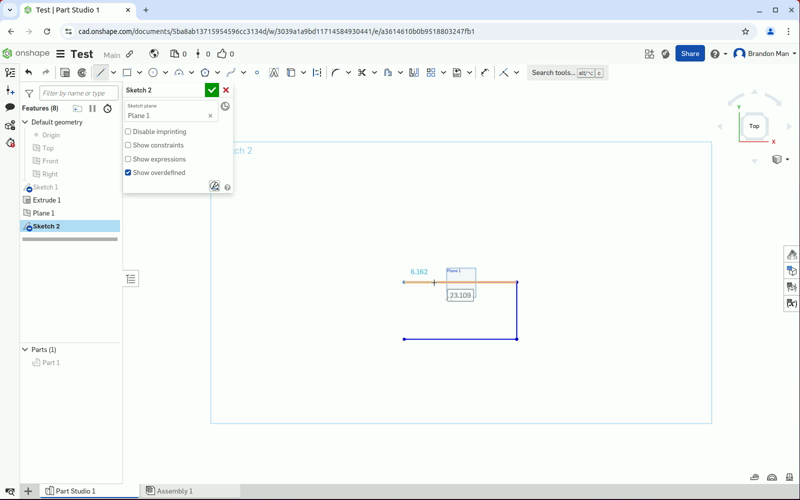
mouse_move(404, 339)
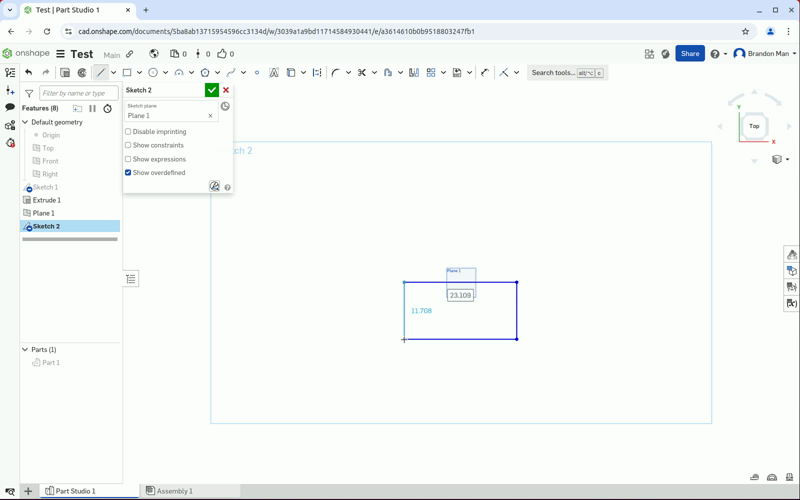
key_up(shift)
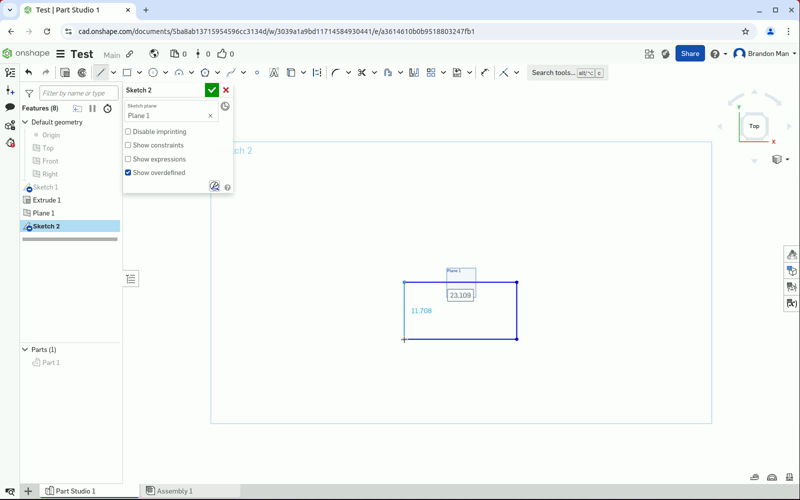
click(404, 339)
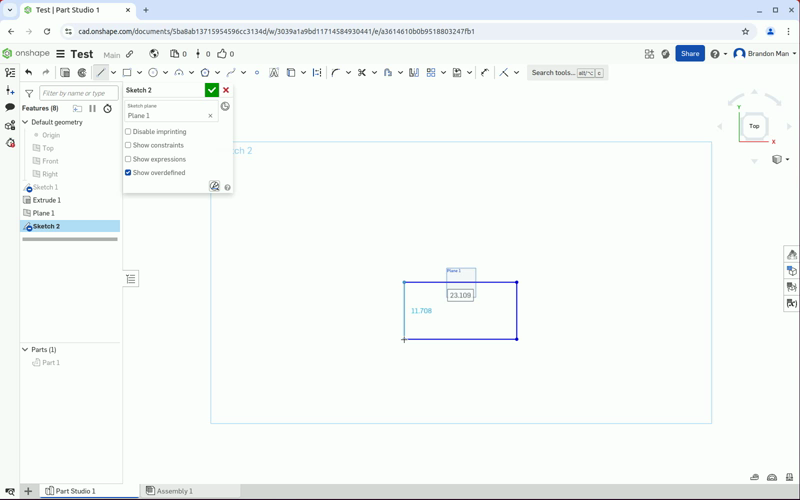
key(esc)
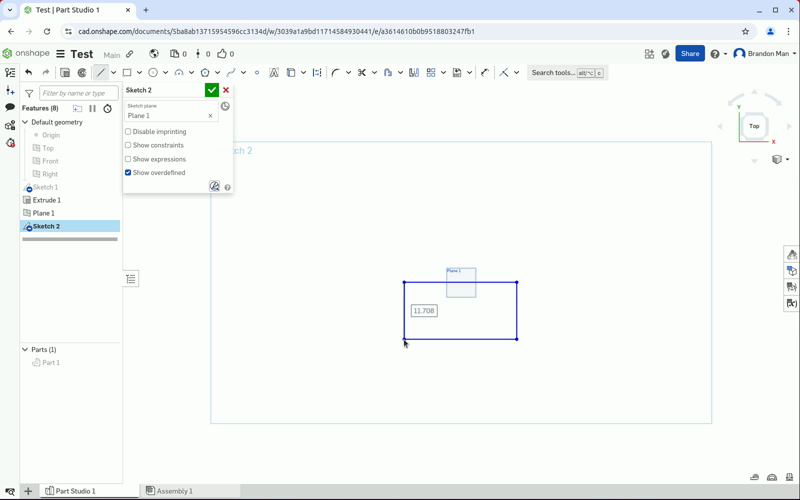
mouse_move(425, 287)
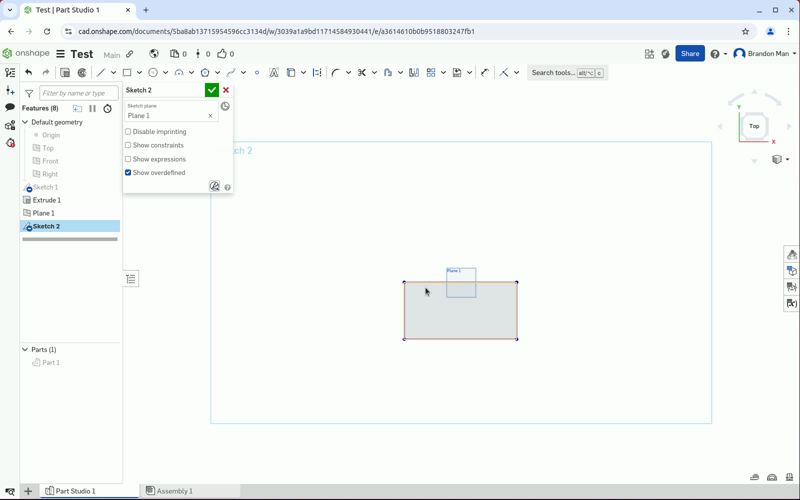
click(425, 287)
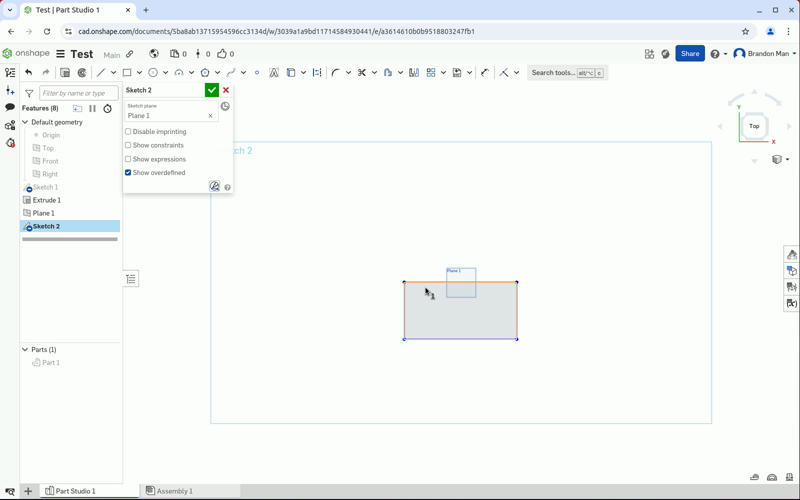
mouse_move(73, 352)
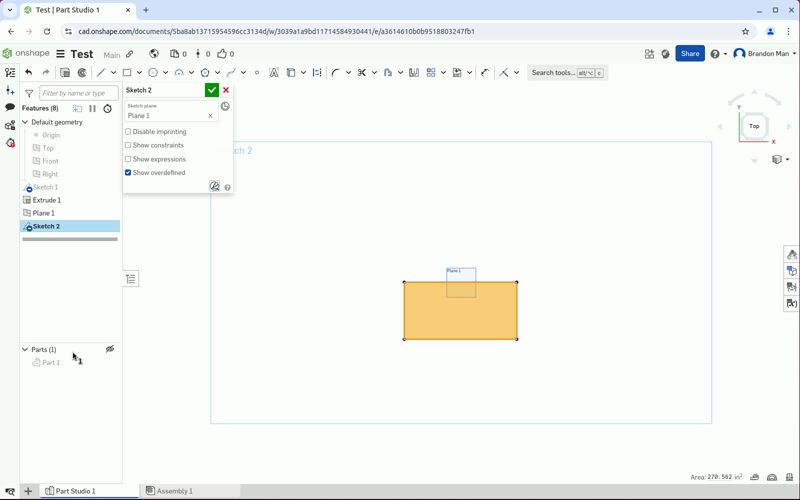
key(shift+y)
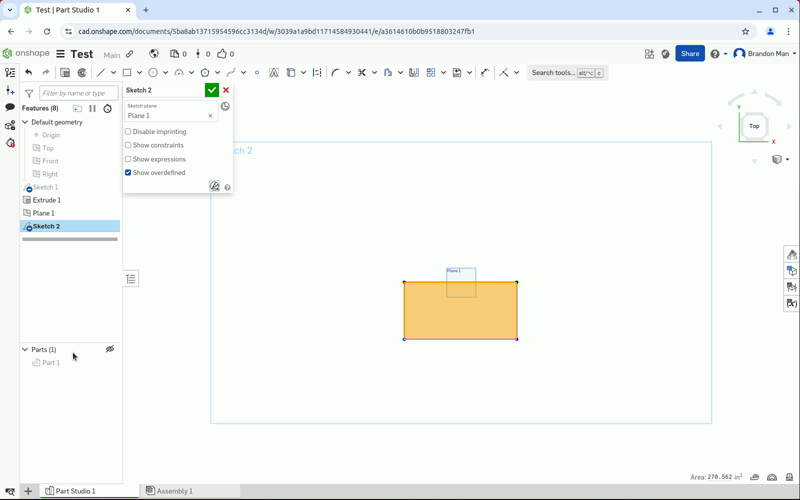
key(shift+e)
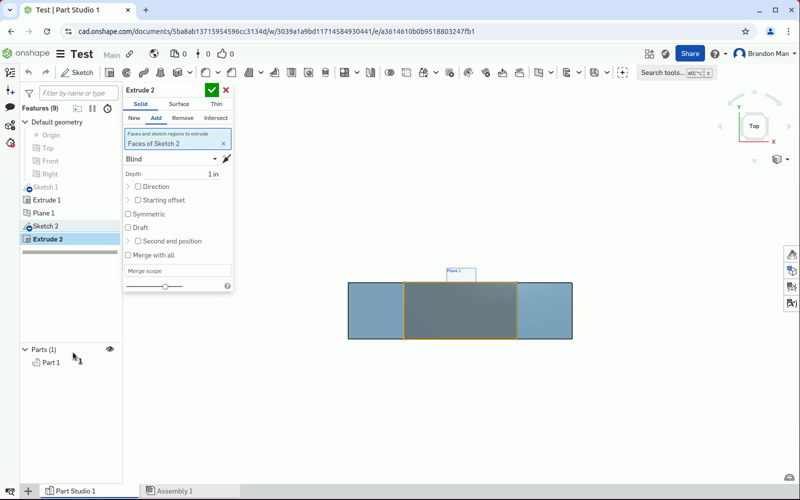
mouse_move(143, 106)
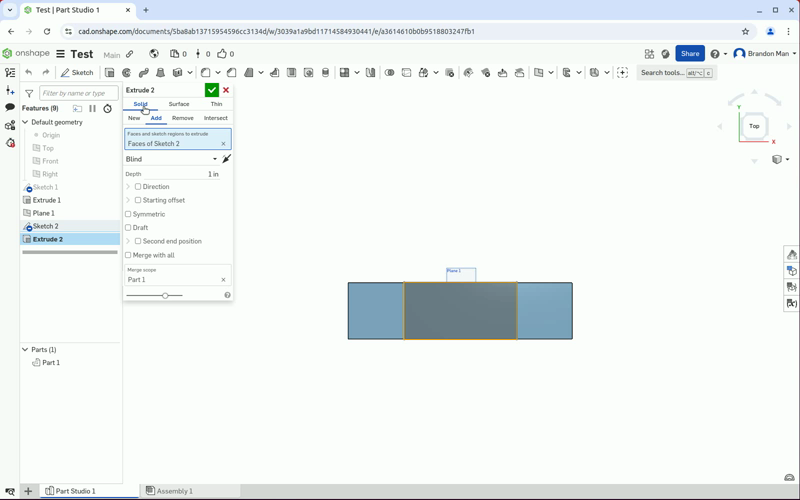
click(143, 106)
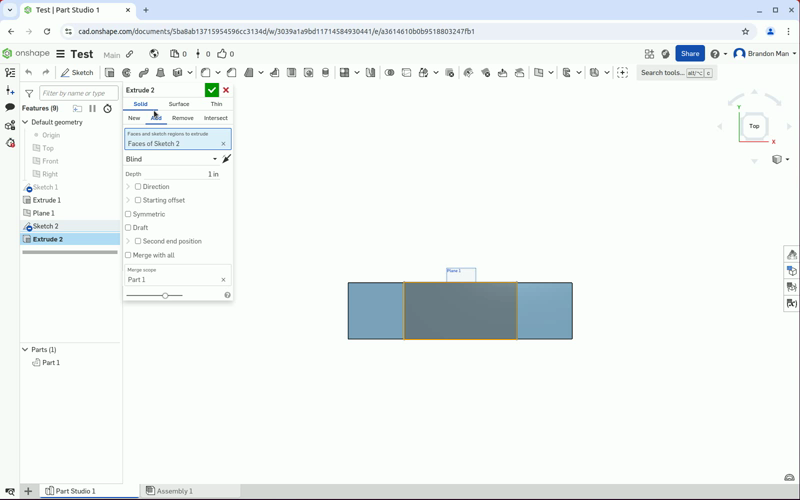
mouse_move(186, 120)
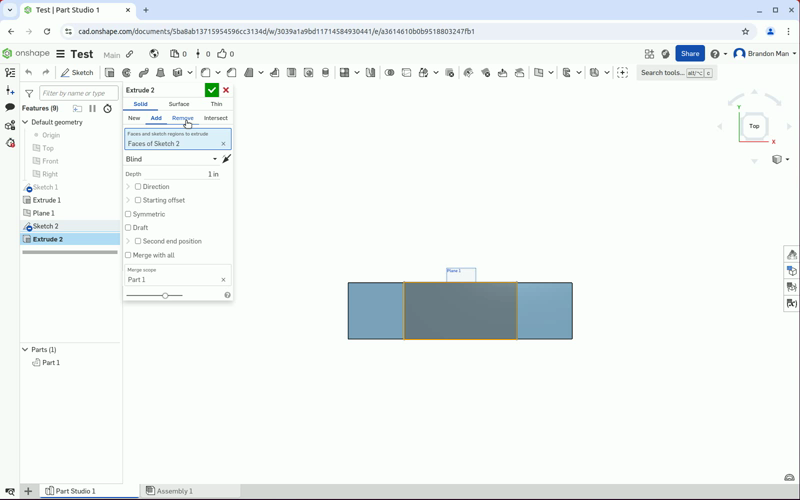
click(186, 120)
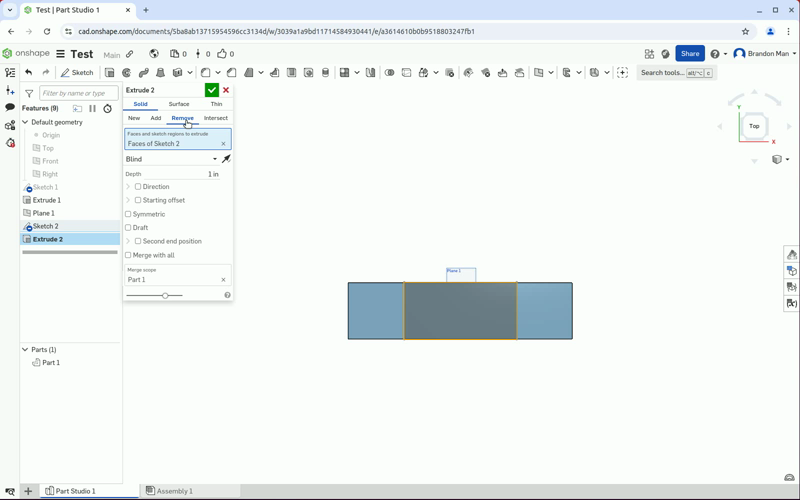
key(tab, 4)
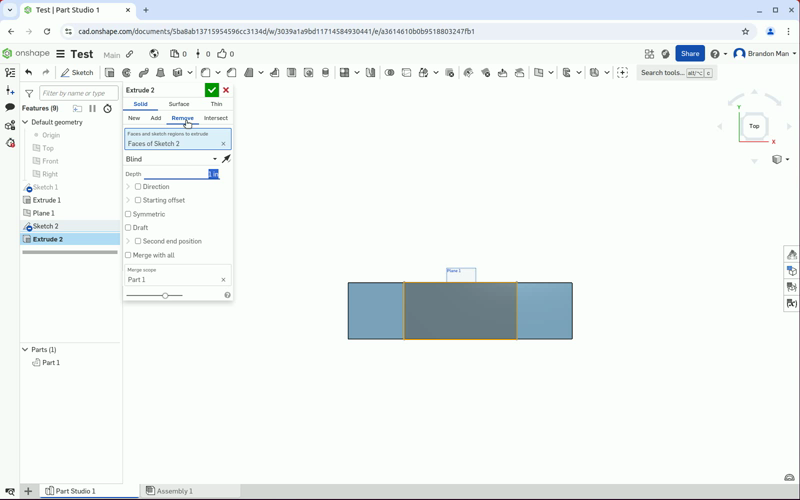
text(5.777)
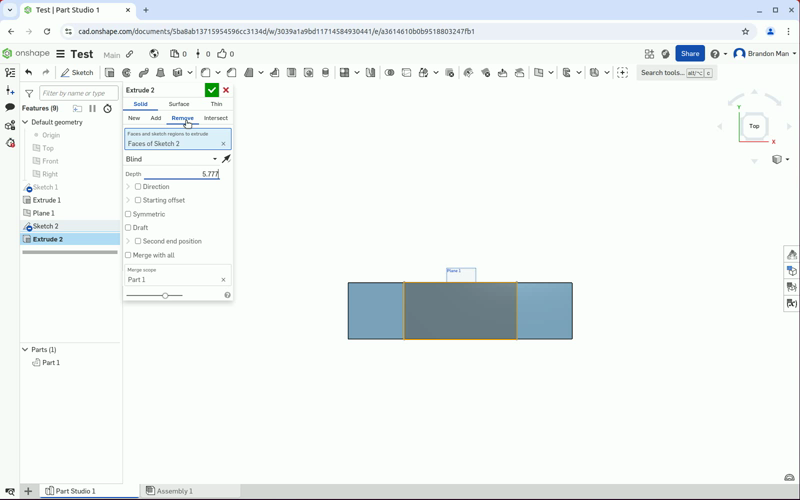
key(tab, 6)
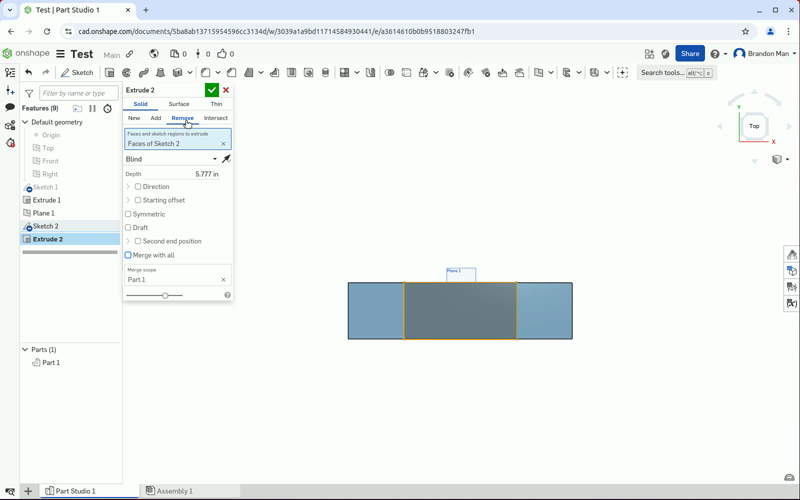
key(space)
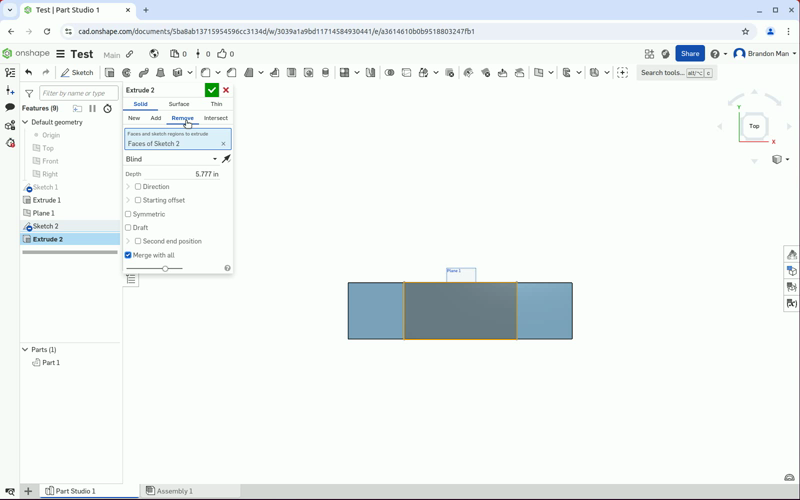
key(enter)
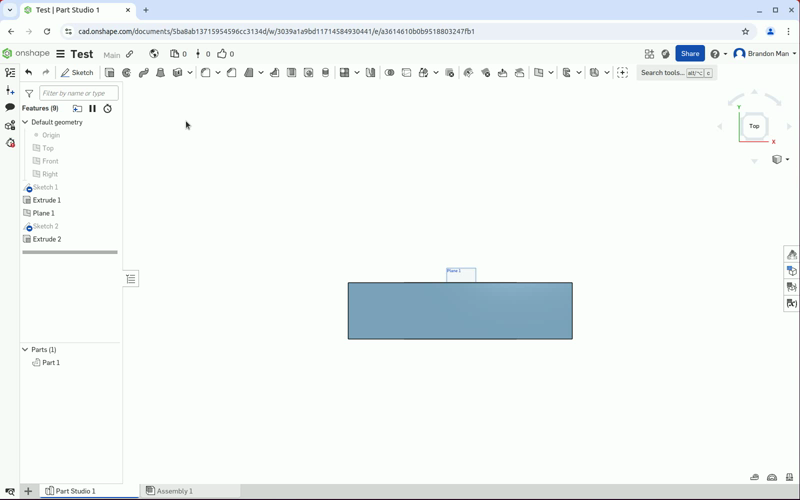
key(shift+h)
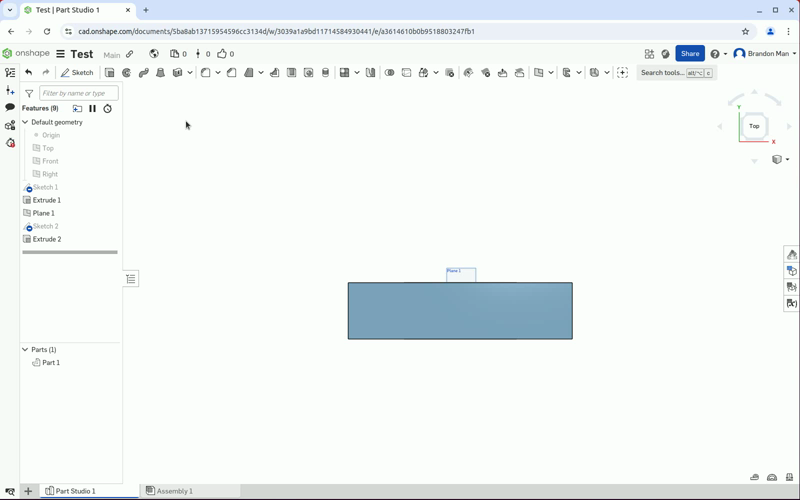
key(shift+h)
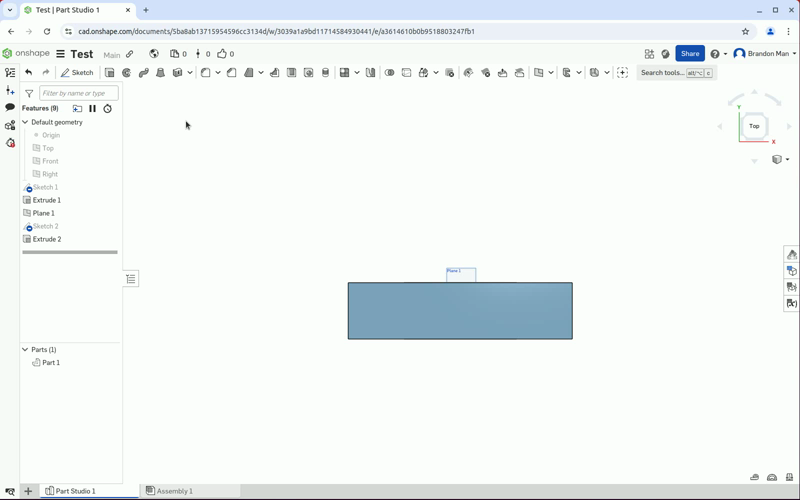
mouse_move(73, 189)
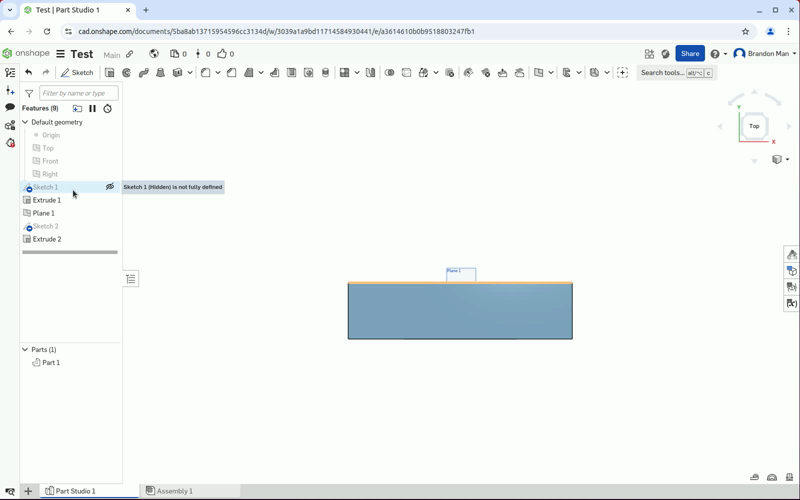
click(73, 189)
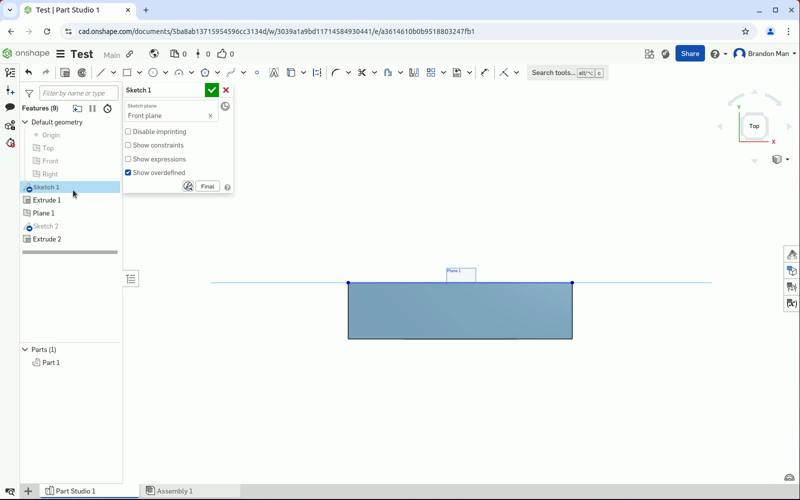
mouse_move(229, 92)
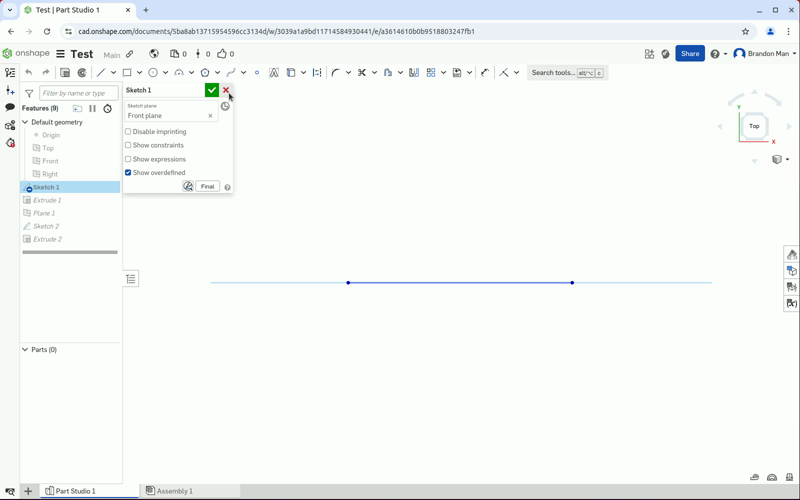
click(229, 92)
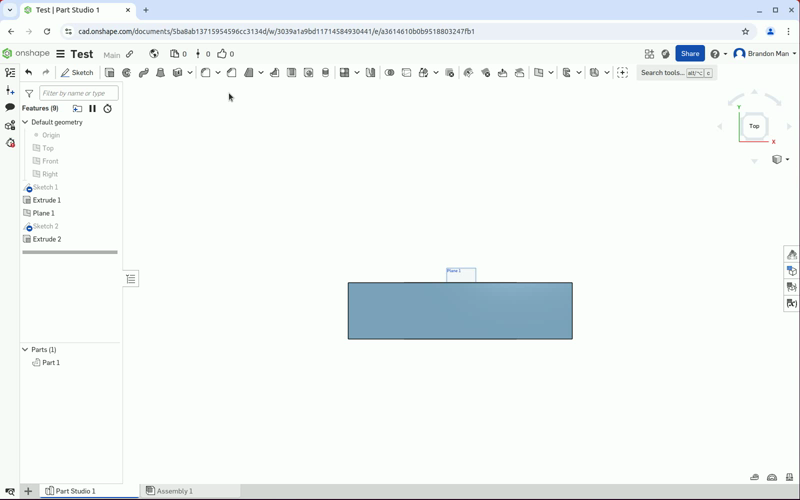
mouse_move(73, 352)
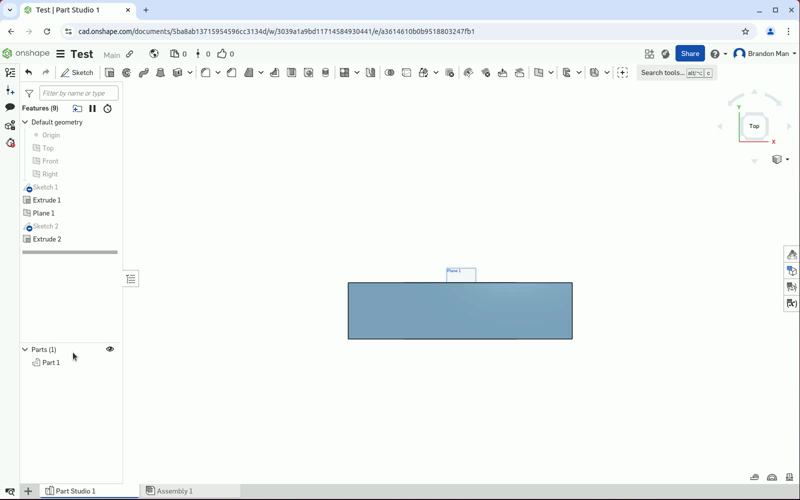
key(y)
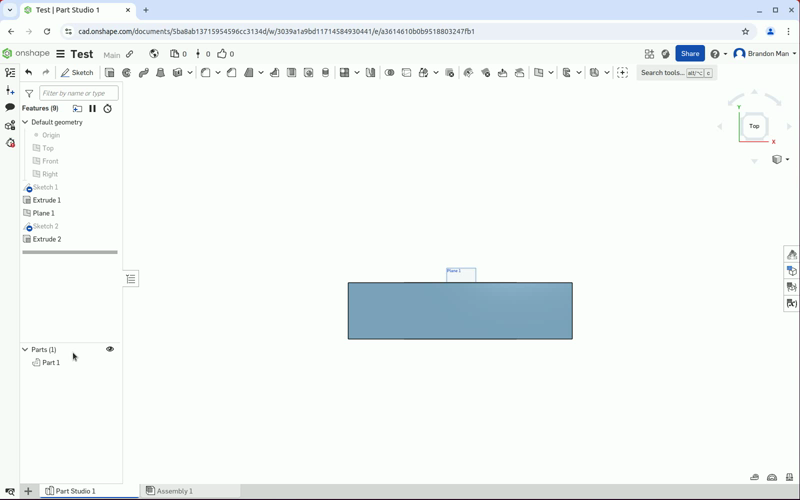
key(shift+p)
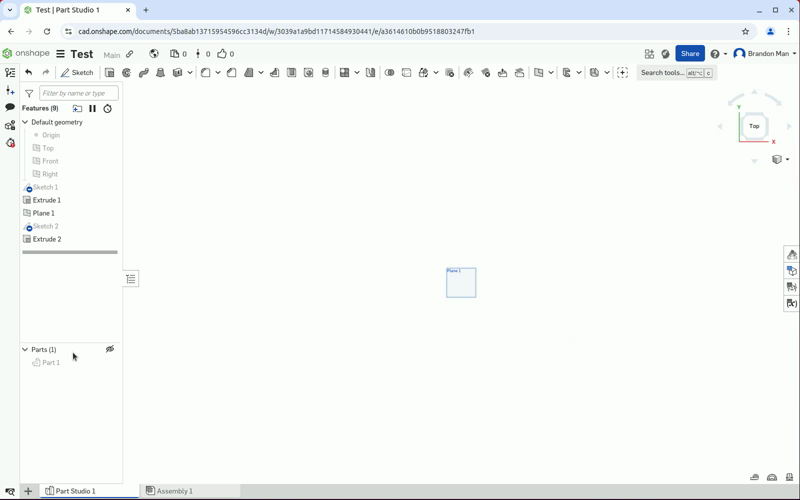
key(space)
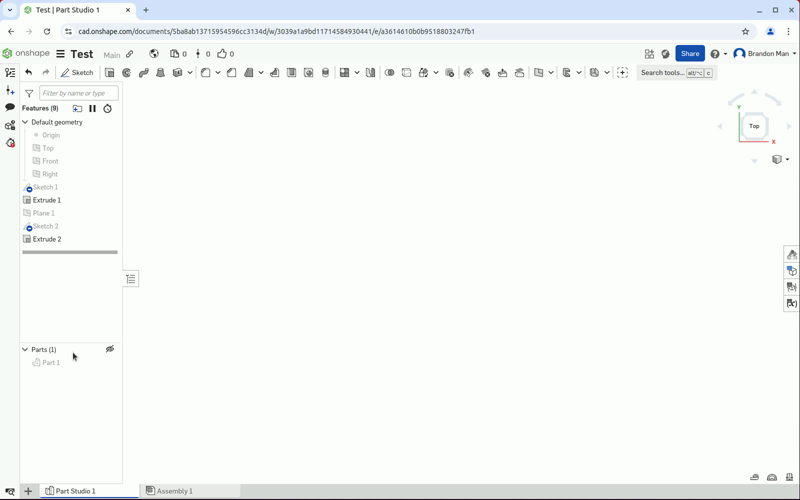
key_down(shift)
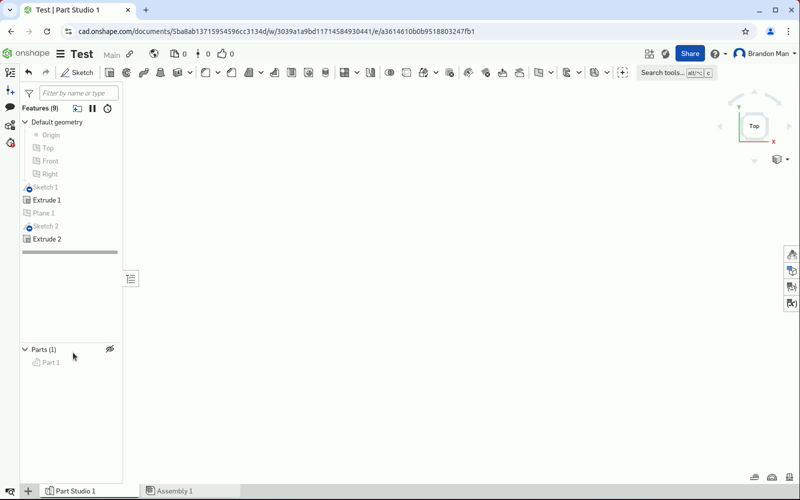
key(up)
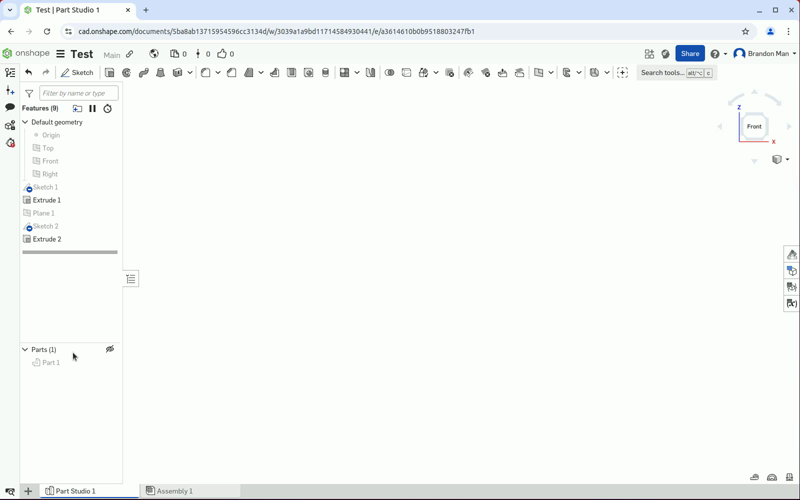
key_up(shift)
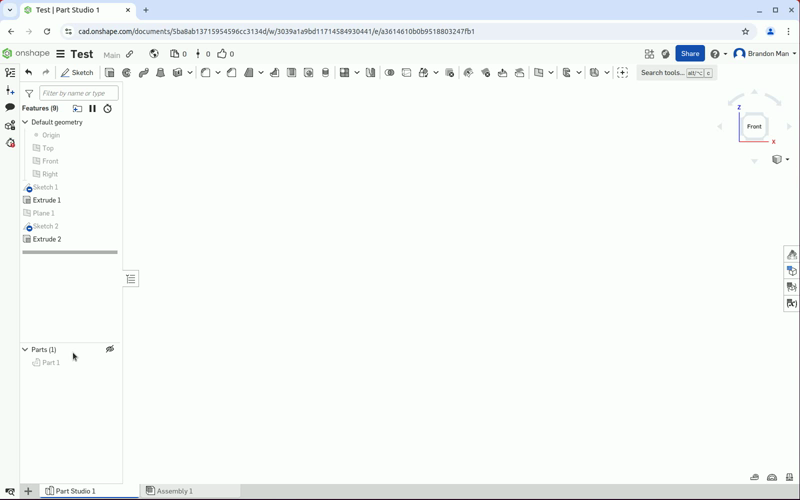
key(space)
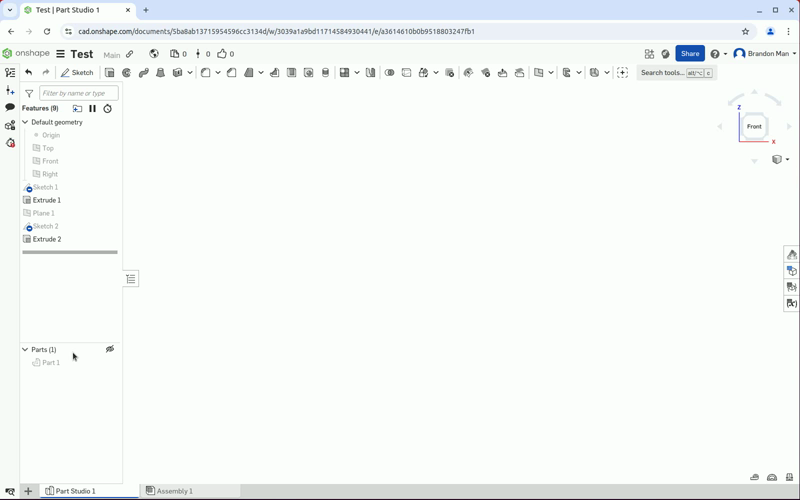
key_down(shift)
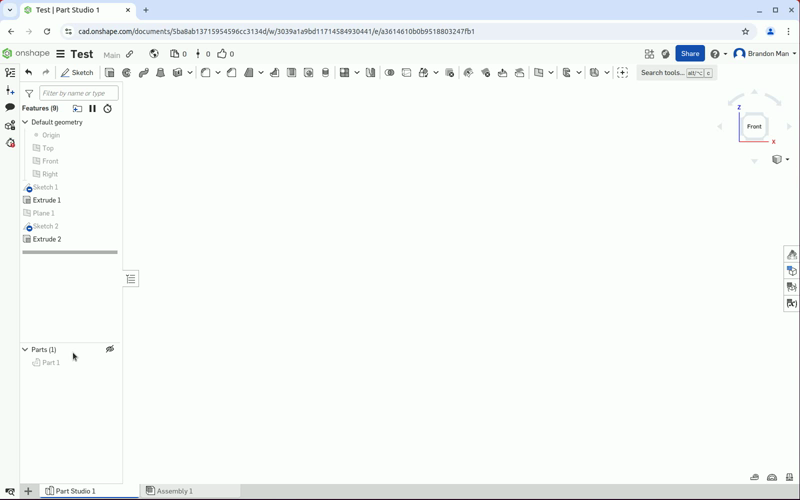
key(left)
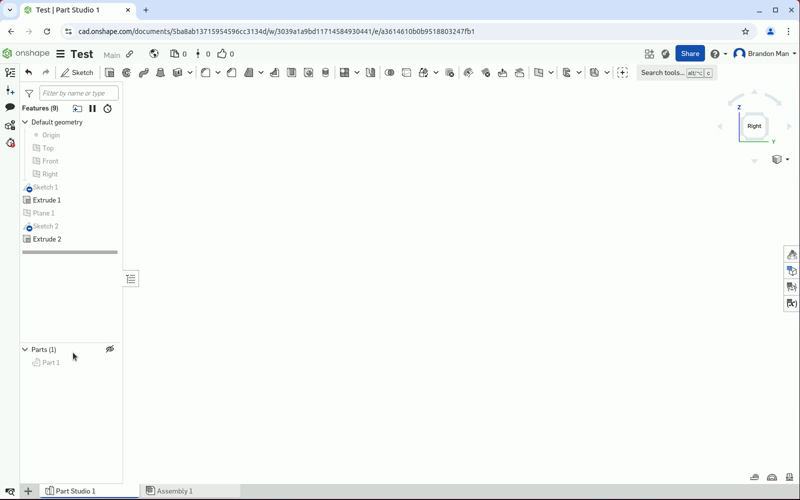
key_up(shift)
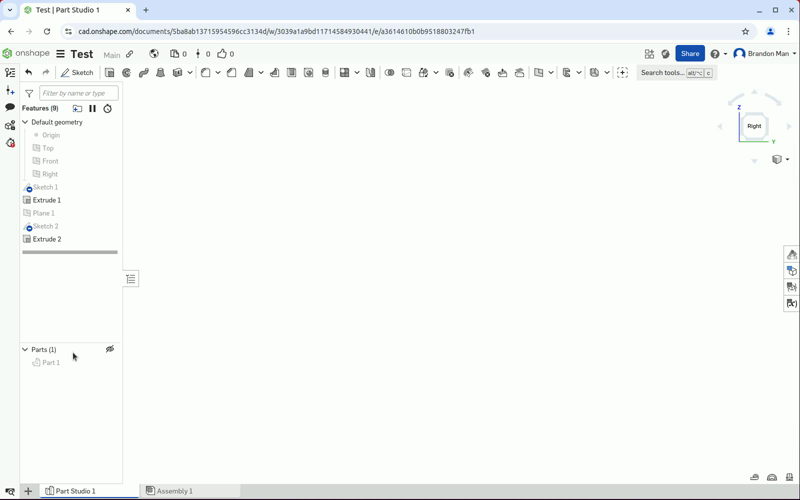
mouse_move(73, 352)
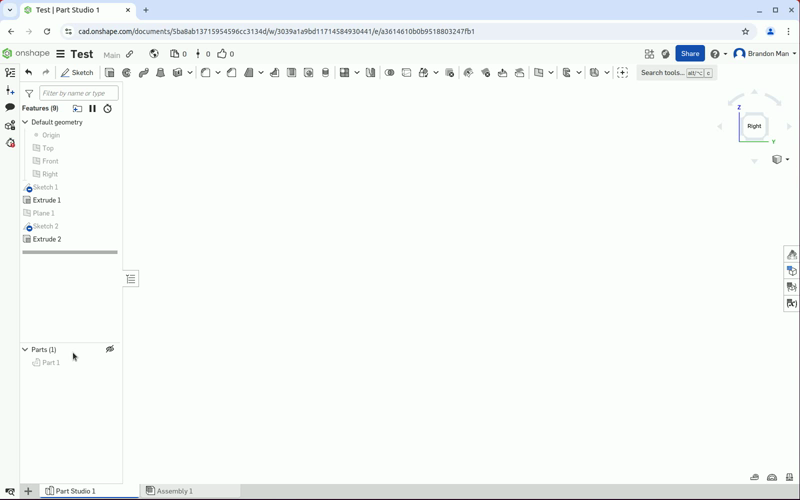
key(shift+y)
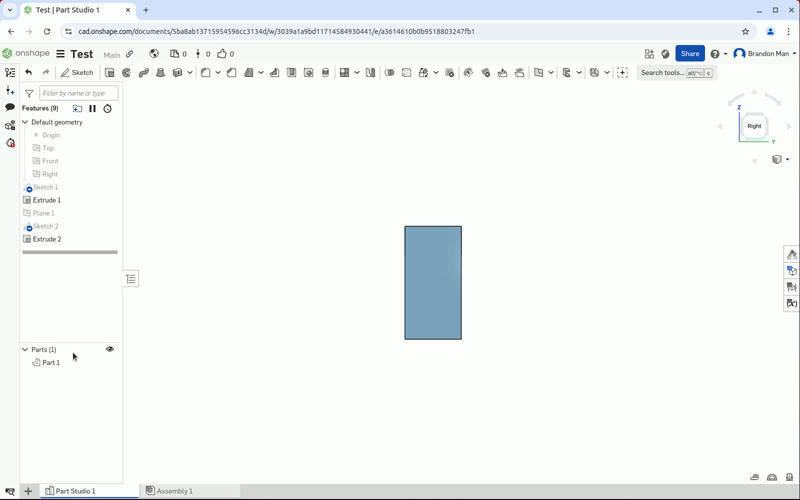
mouse_move(541, 75)
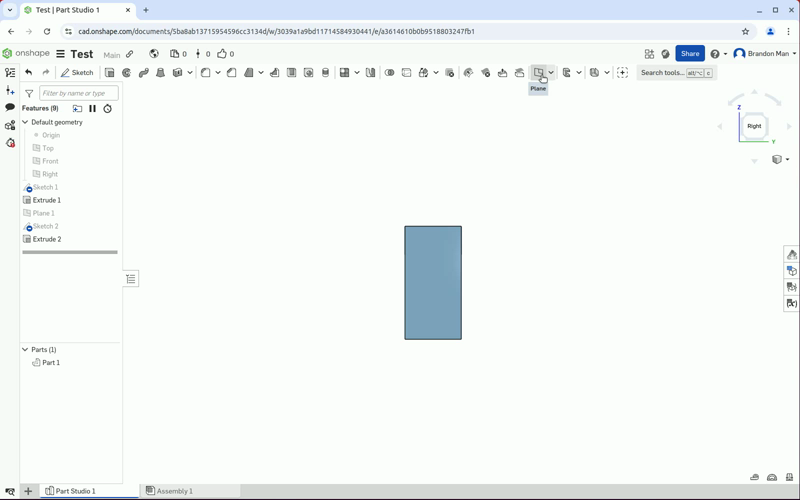
click(541, 75)
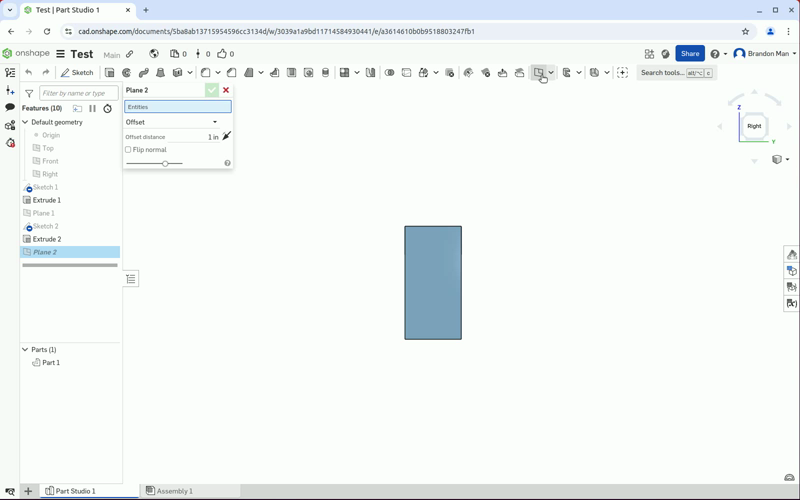
mouse_move(73, 176)
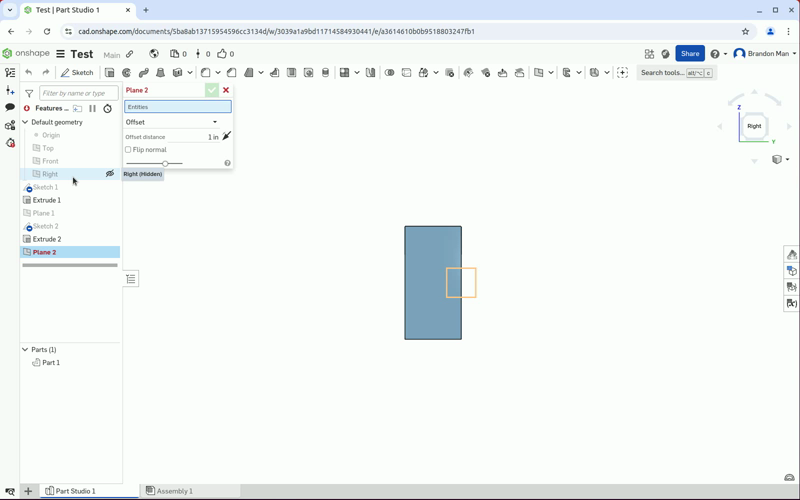
click(73, 176)
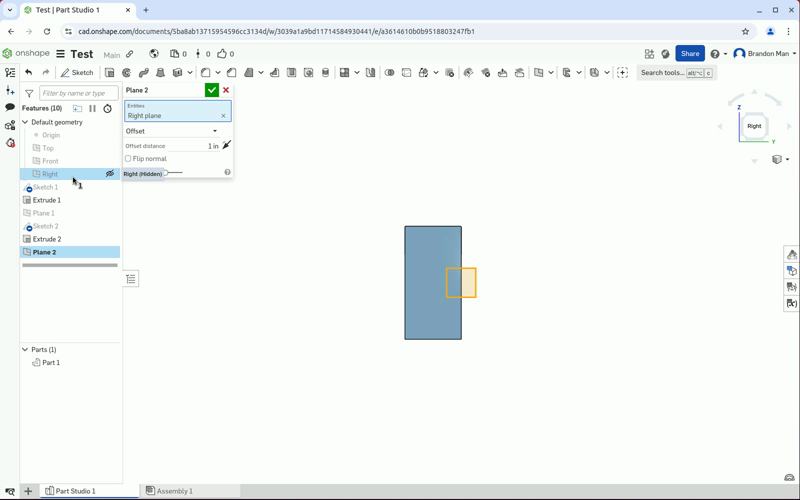
key(tab, 2)
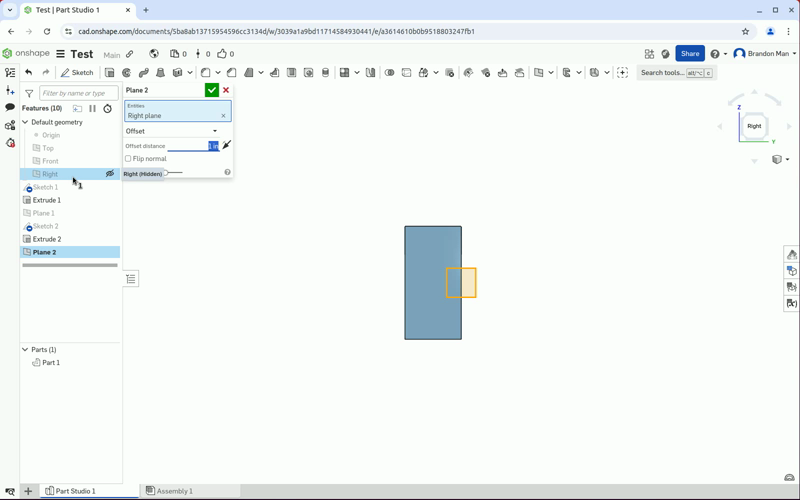
text(23.108)
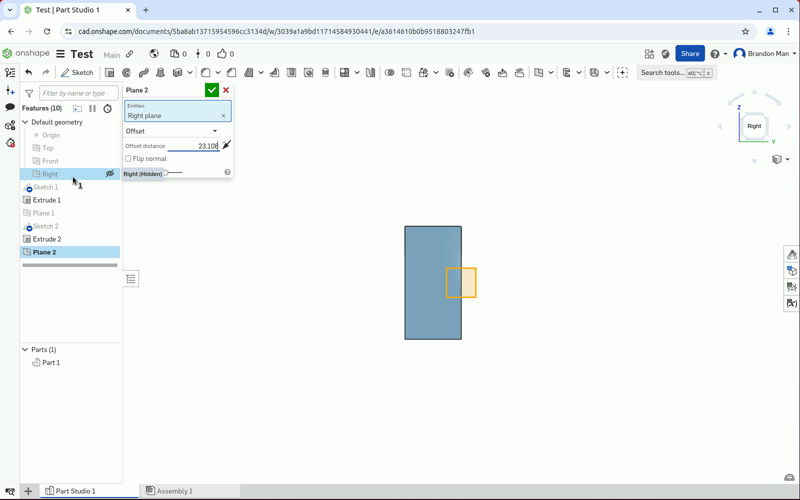
key(enter, 2)
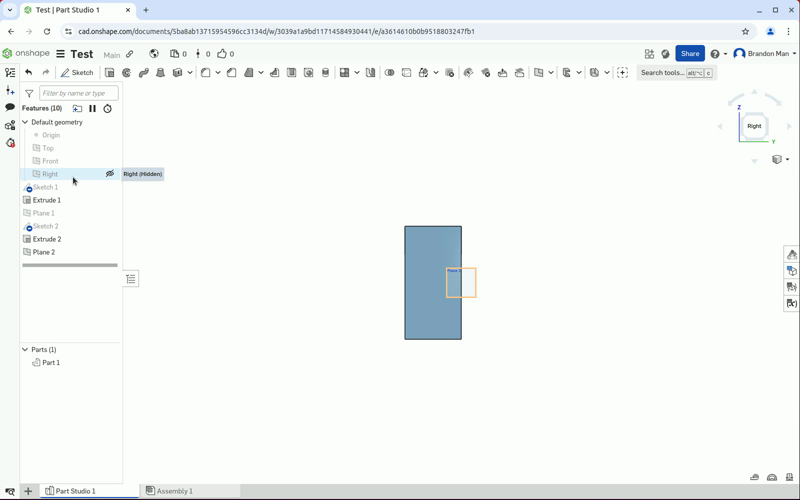
key(shift+s)
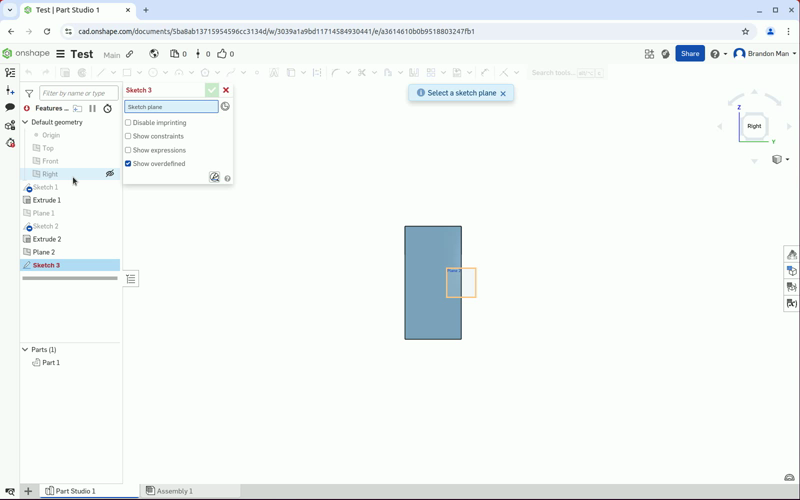
mouse_move(73, 254)
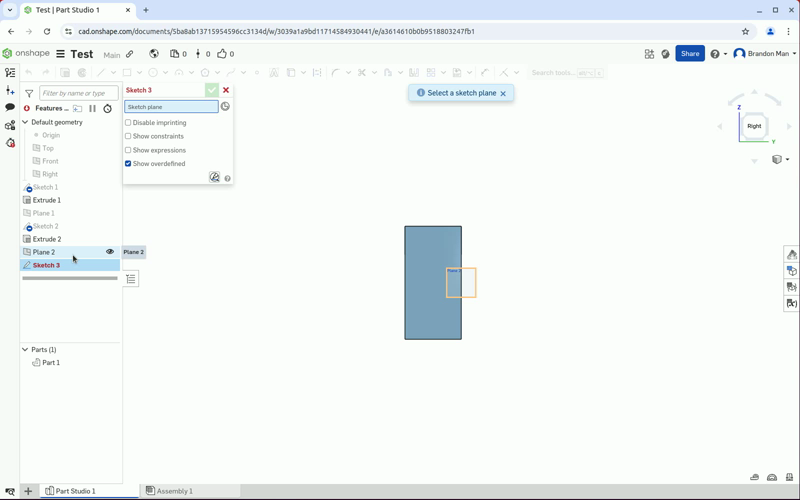
click(73, 254)
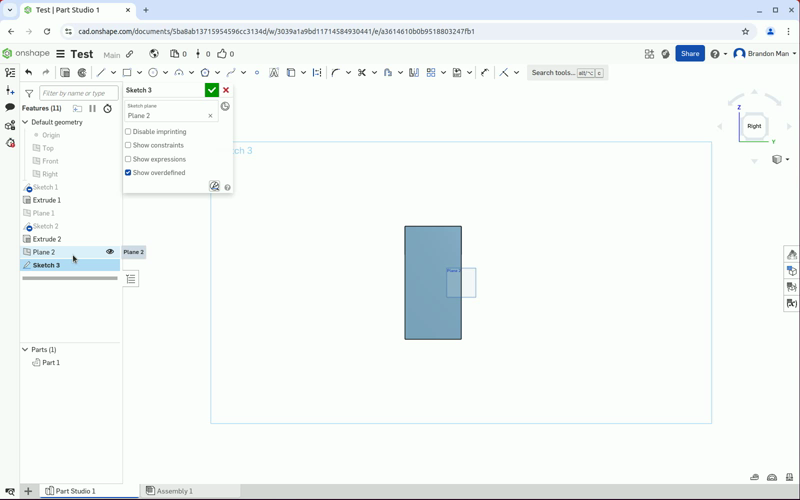
mouse_move(73, 352)
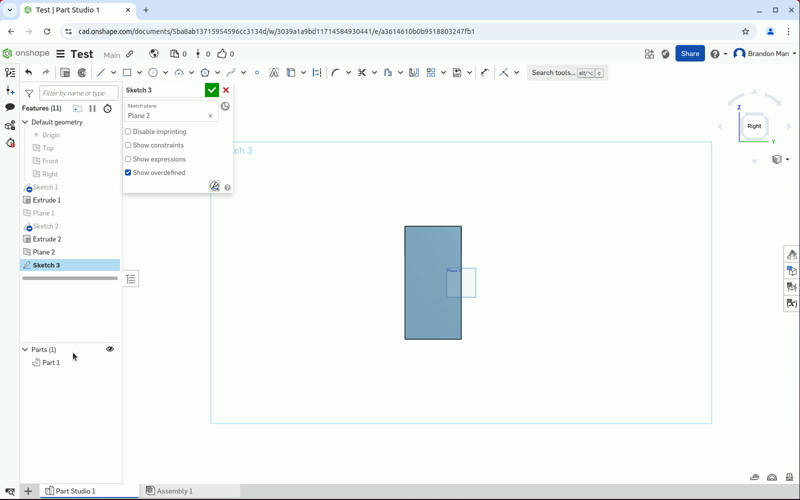
key(y)
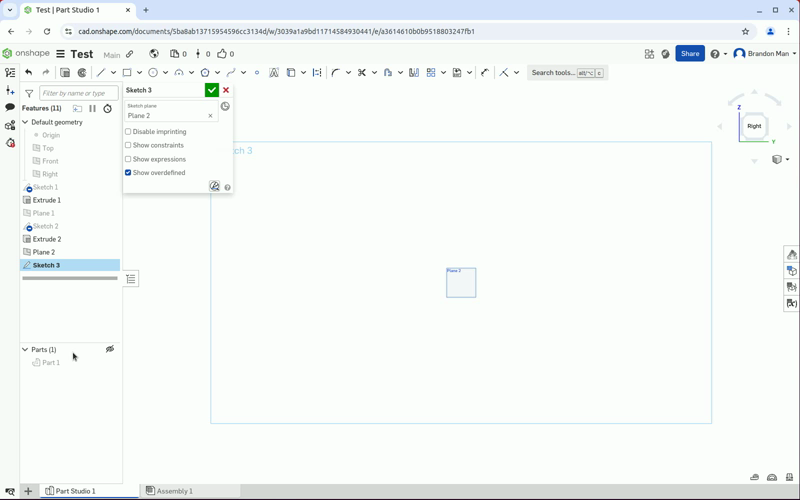
key(l)
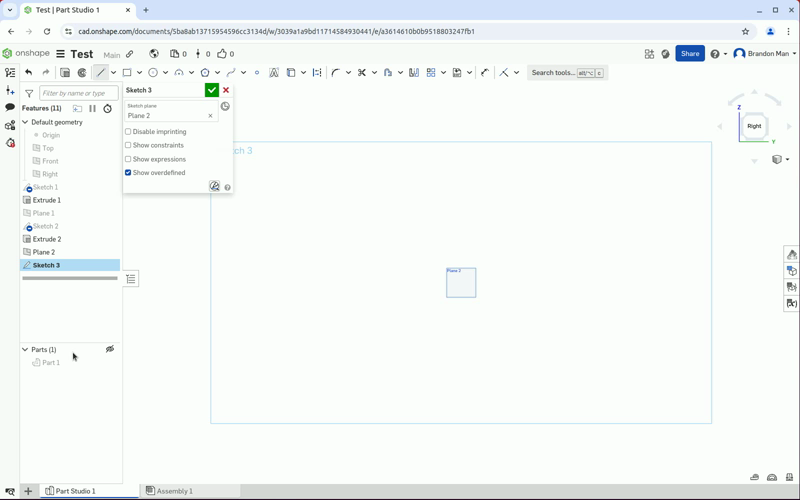
key_down(shift)
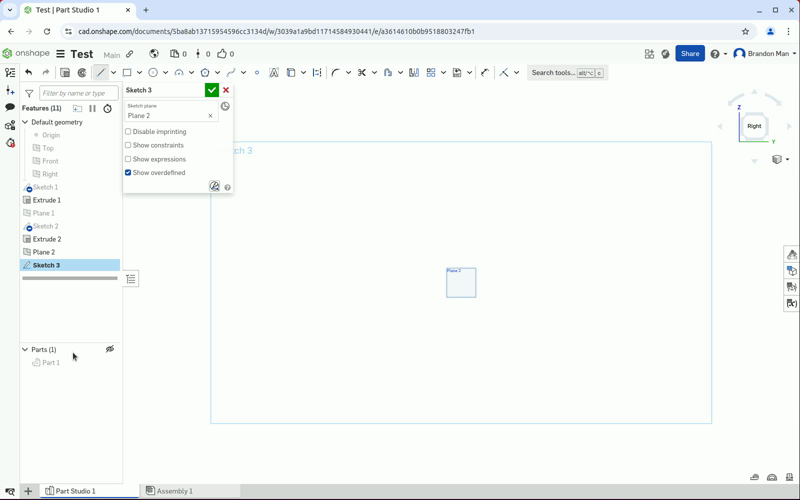
mouse_move(404, 339)
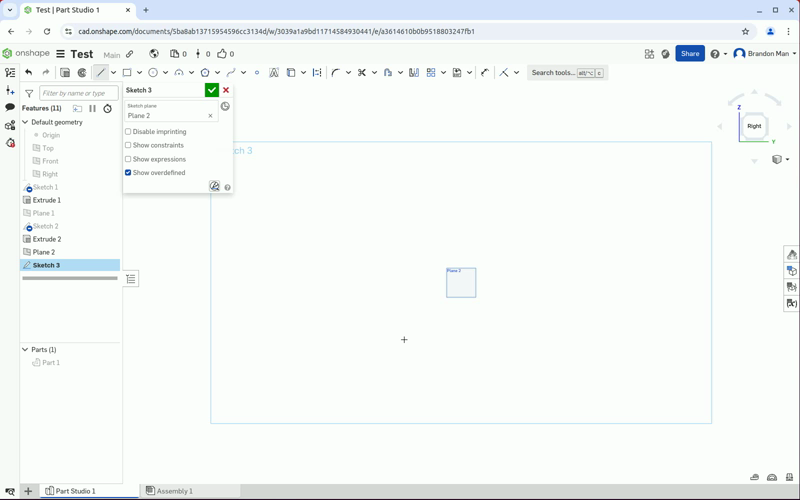
click(404, 339)
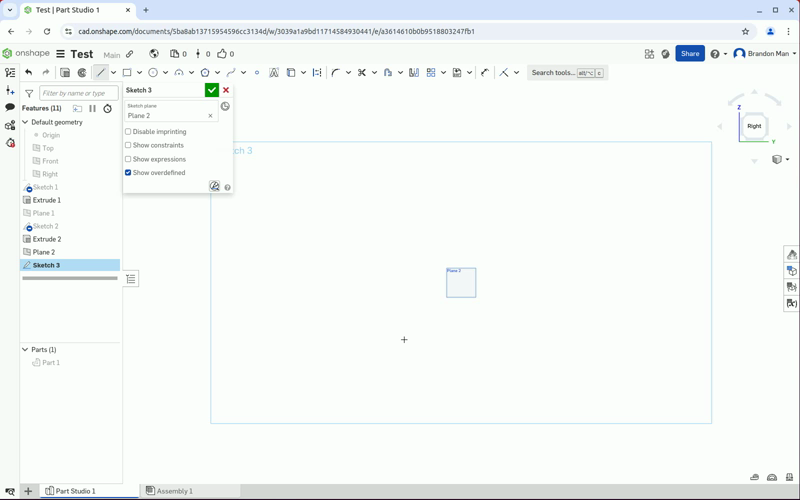
key_up(shift)
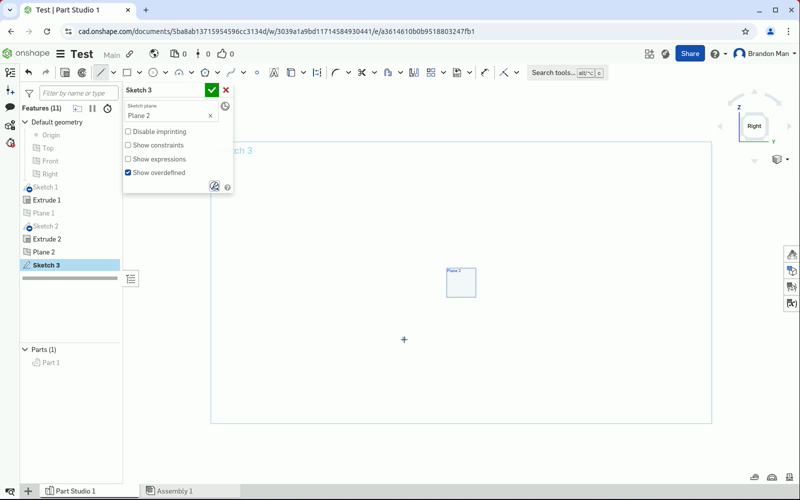
key_down(shift)
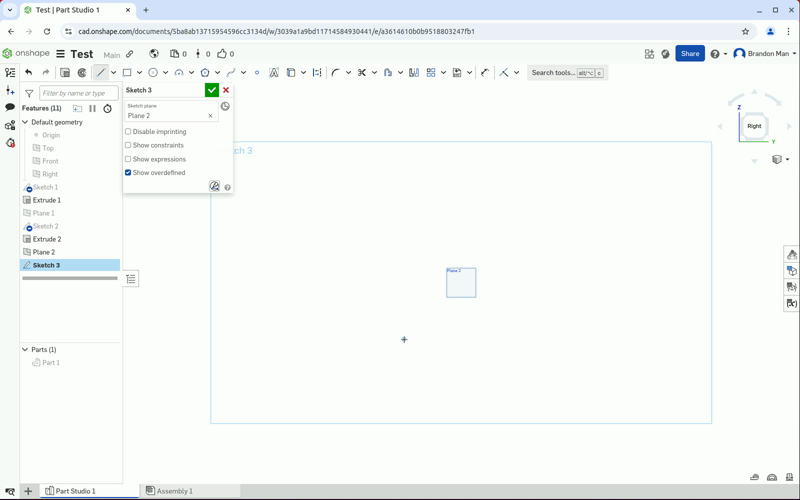
mouse_move(434, 339)
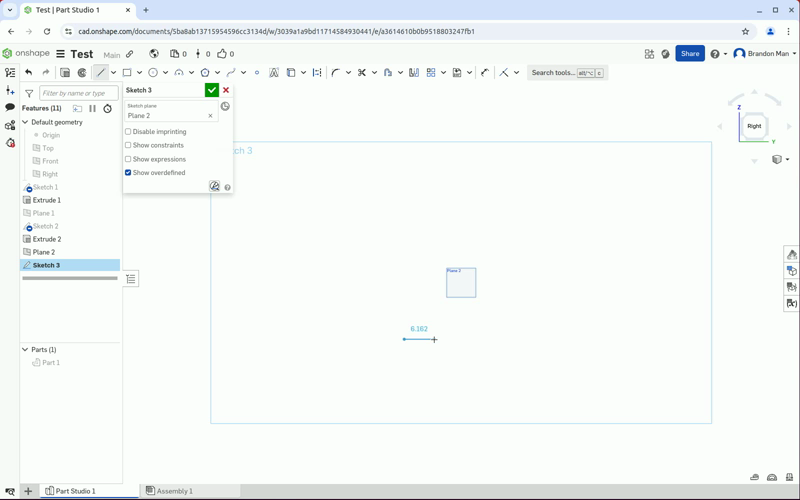
mouse_move(461, 339)
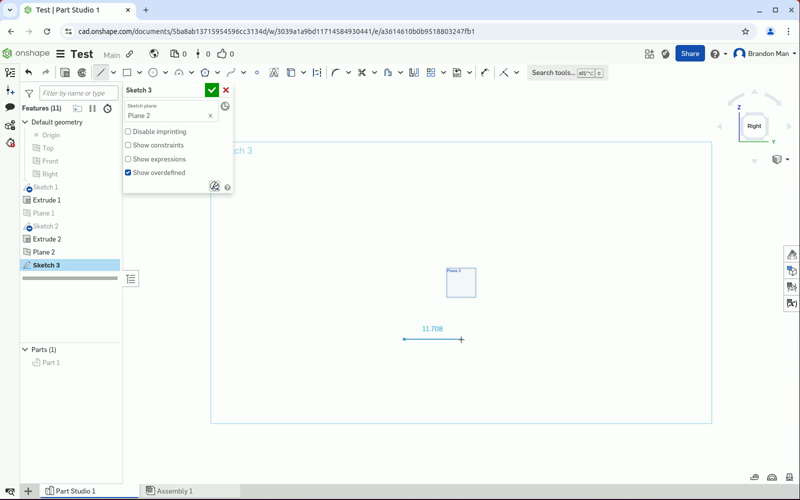
click(461, 339)
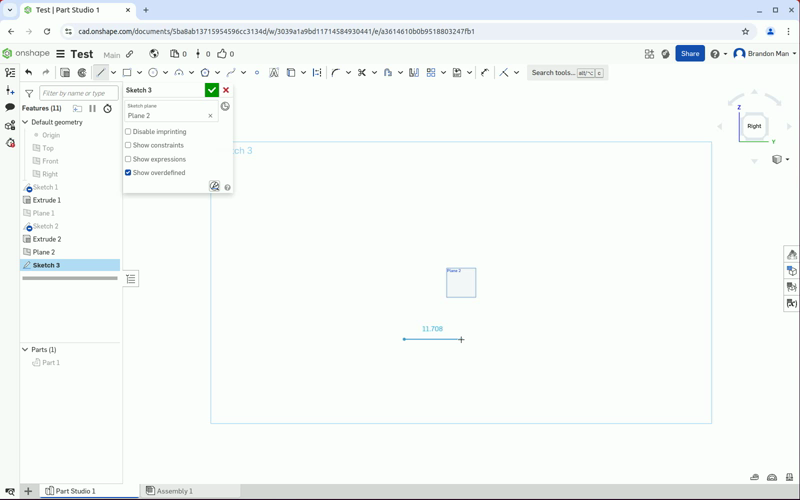
key_up(shift)
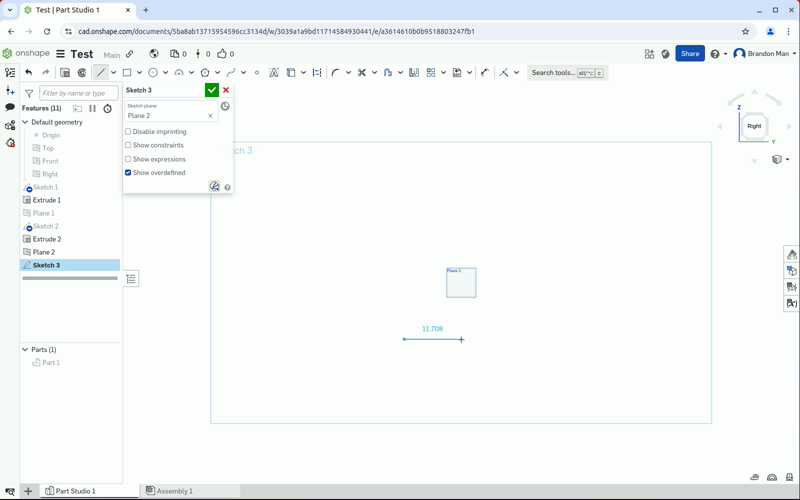
key_down(shift)
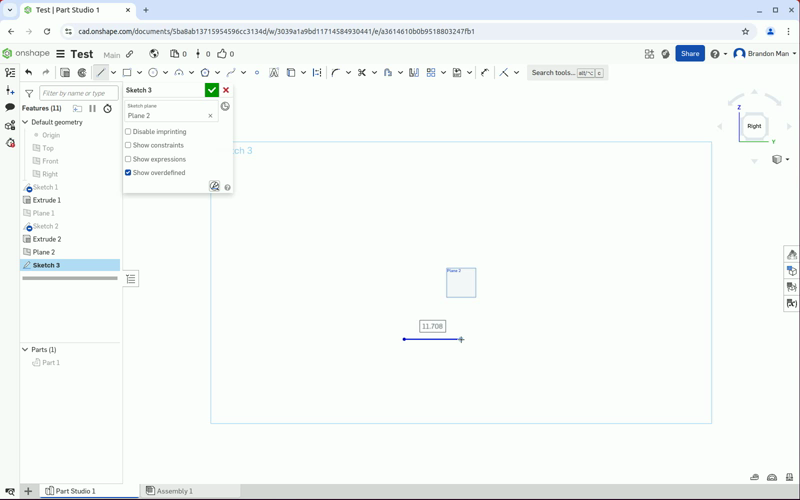
mouse_move(491, 339)
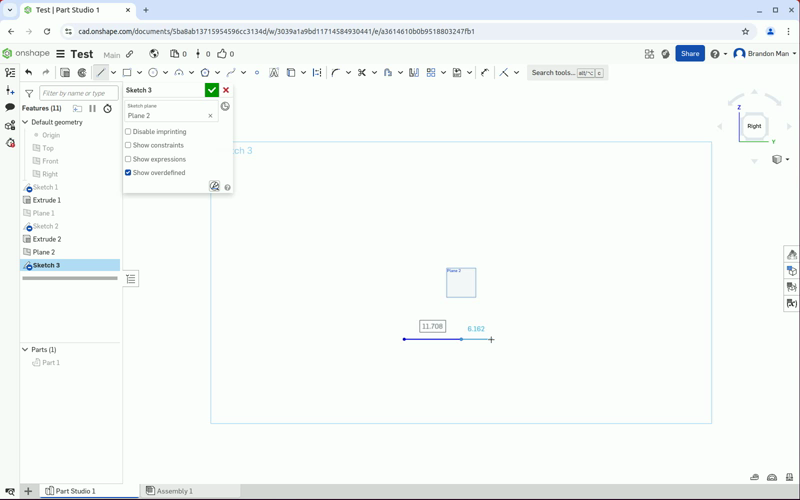
mouse_move(461, 314)
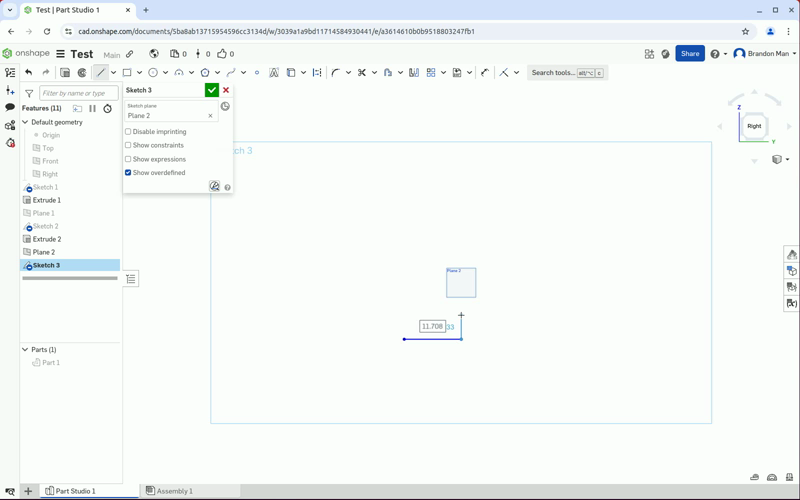
click(461, 314)
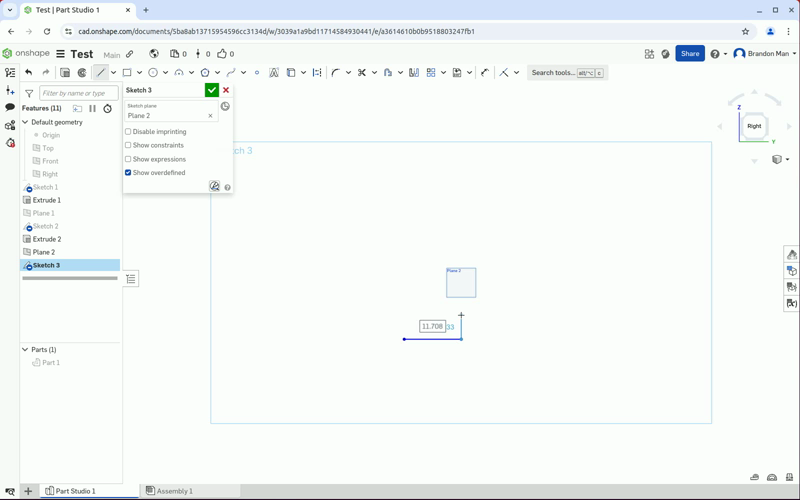
key_up(shift)
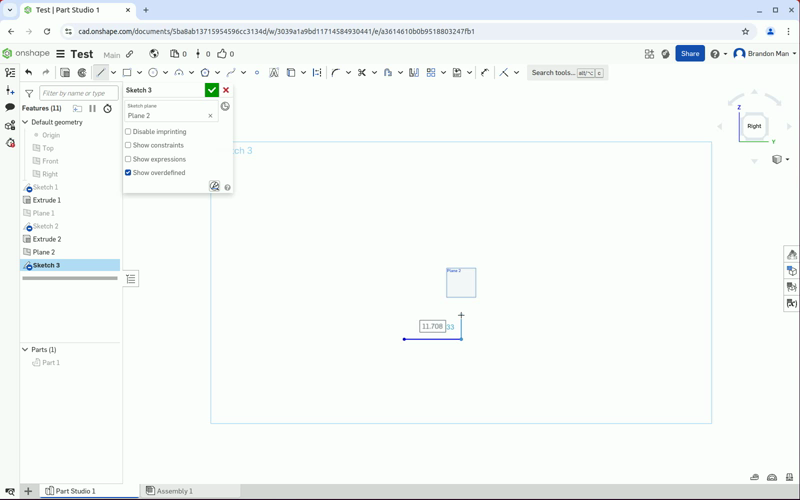
key_down(shift)
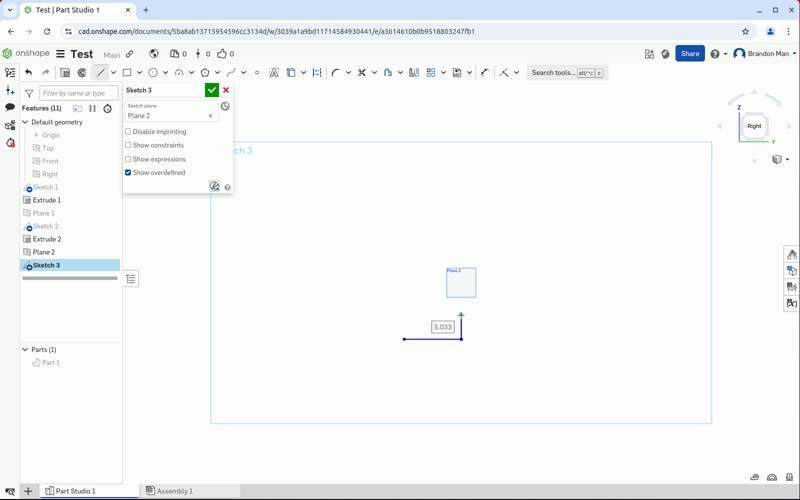
mouse_move(491, 314)
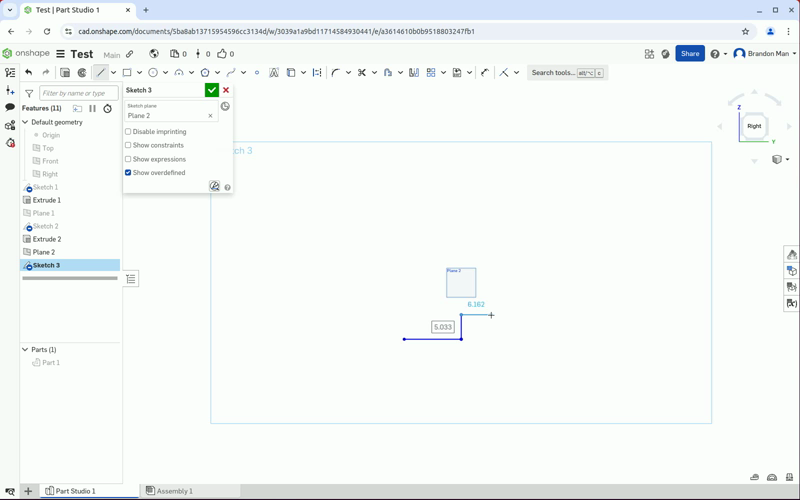
mouse_move(404, 314)
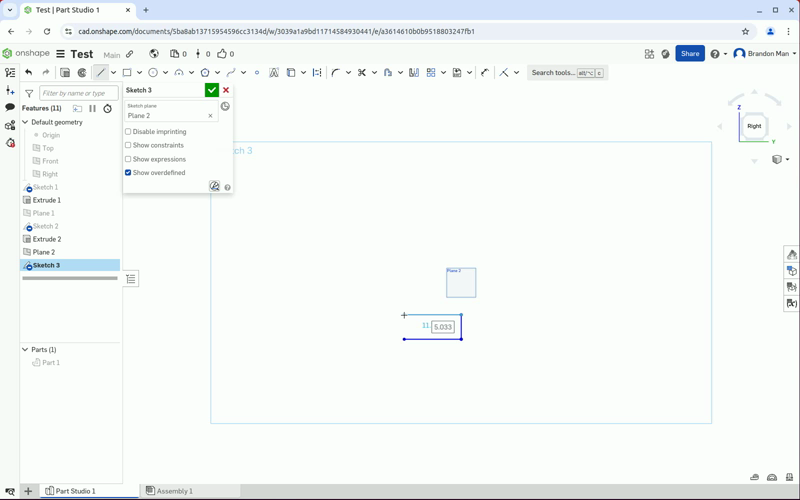
click(404, 314)
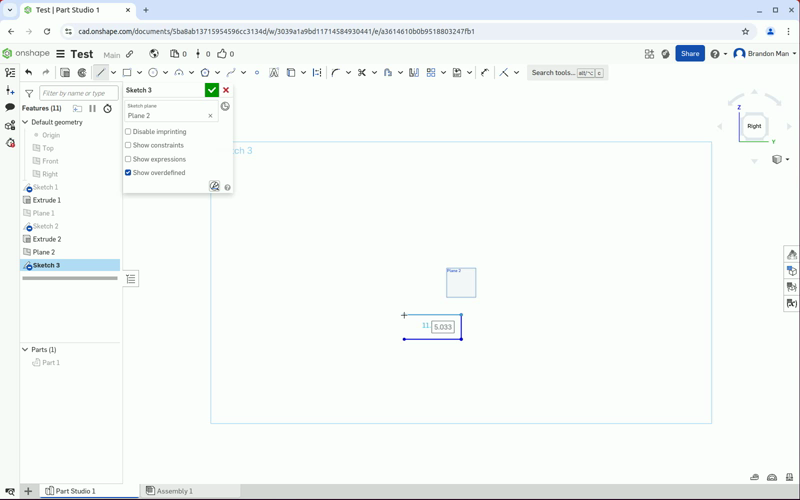
key_up(shift)
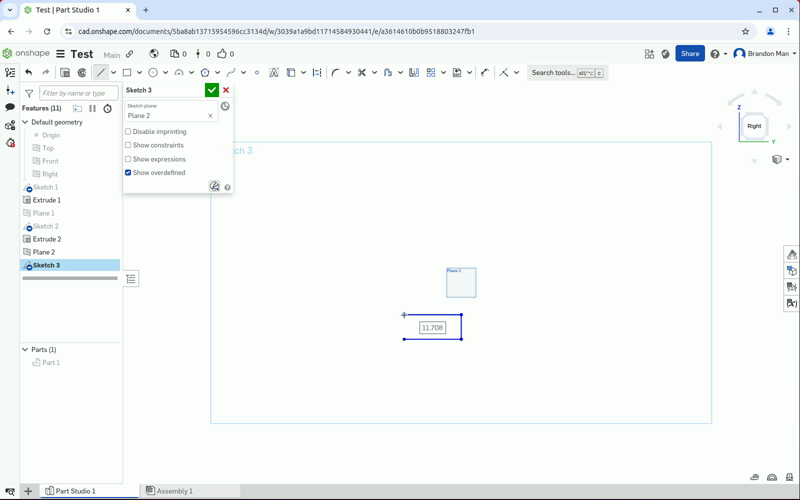
mouse_move(434, 314)
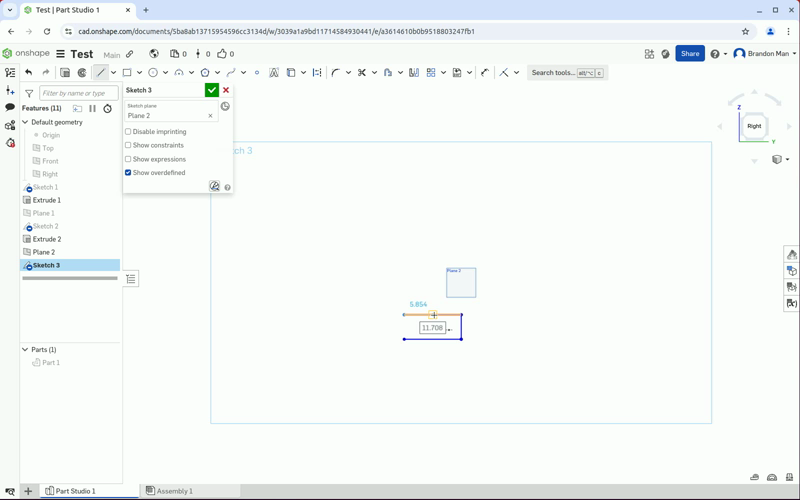
key_down(shift)
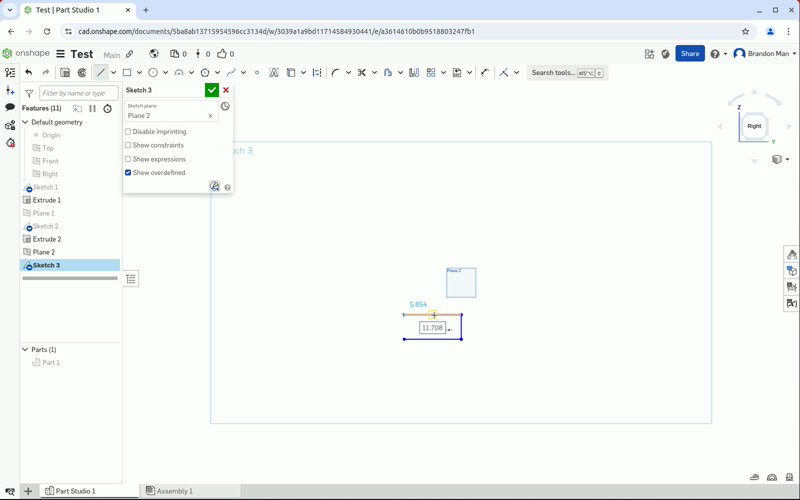
mouse_move(404, 339)
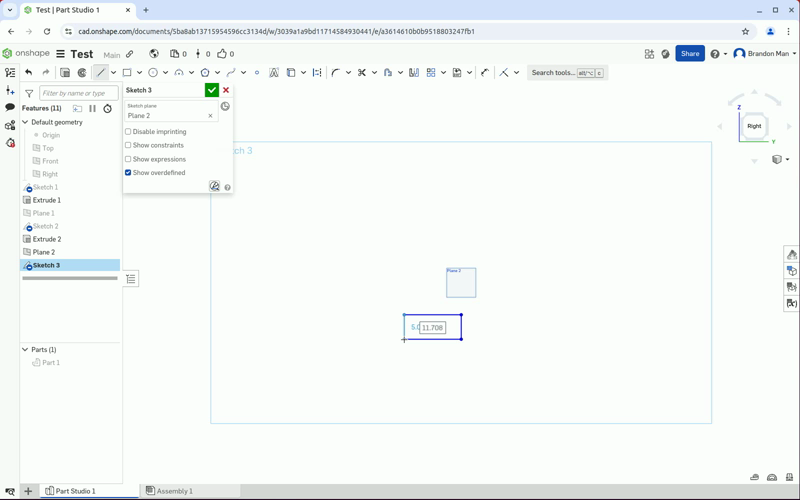
key_up(shift)
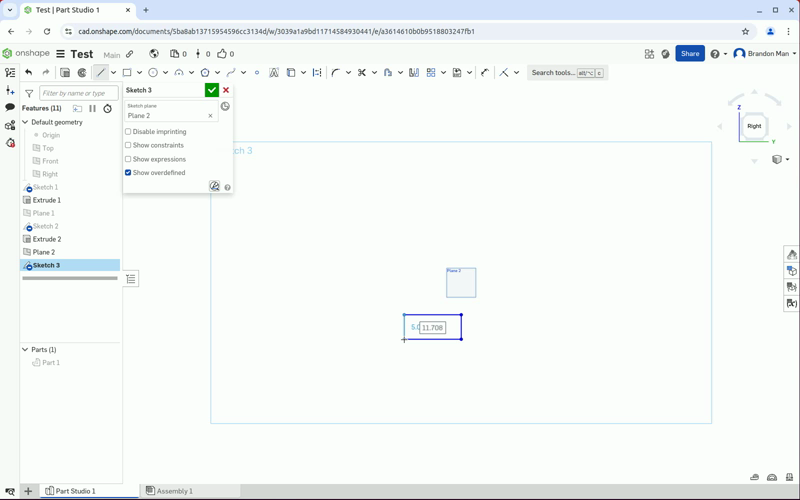
click(404, 339)
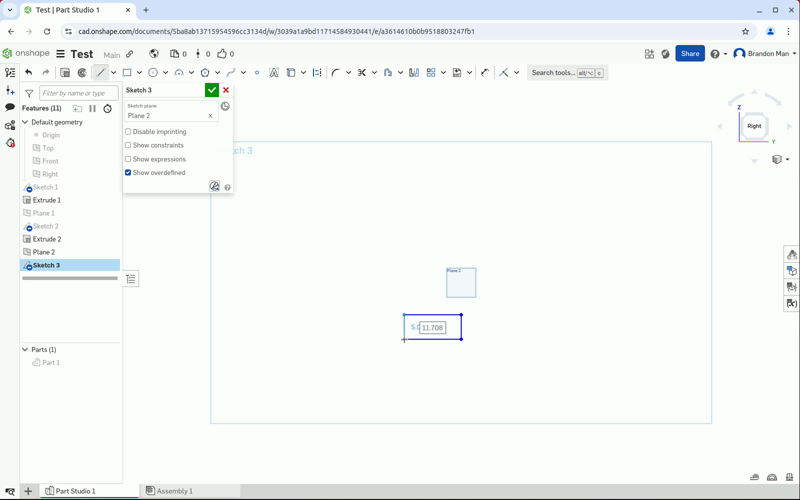
key(esc)
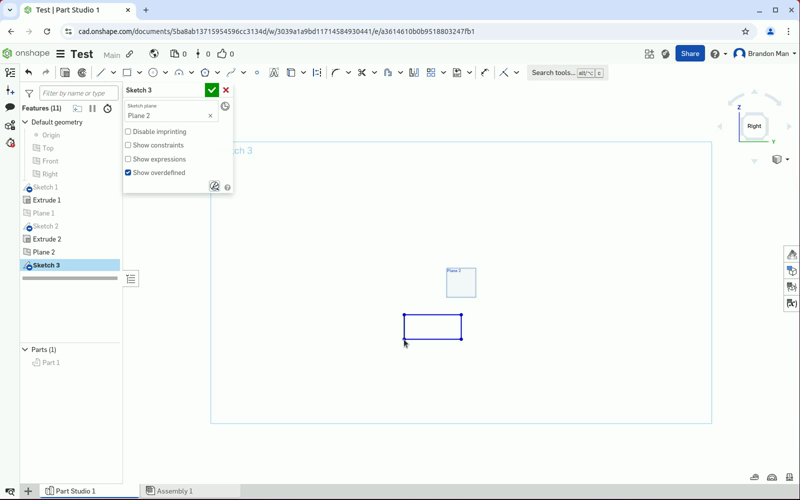
mouse_move(430, 330)
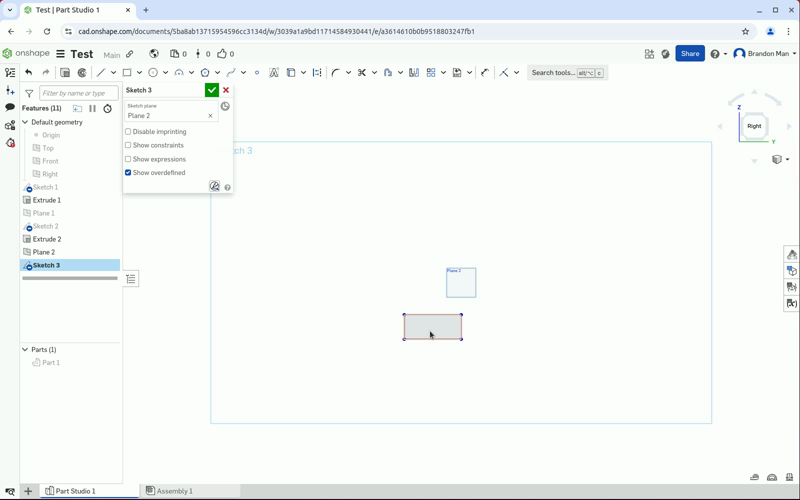
scroll(6)
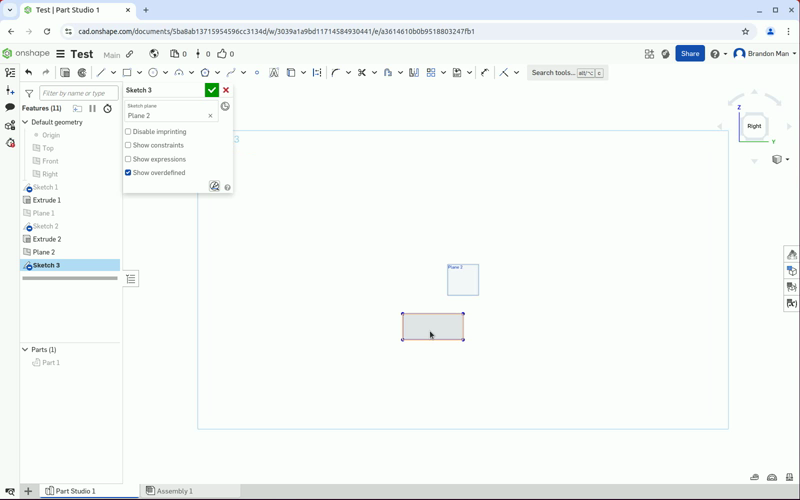
scroll(6)
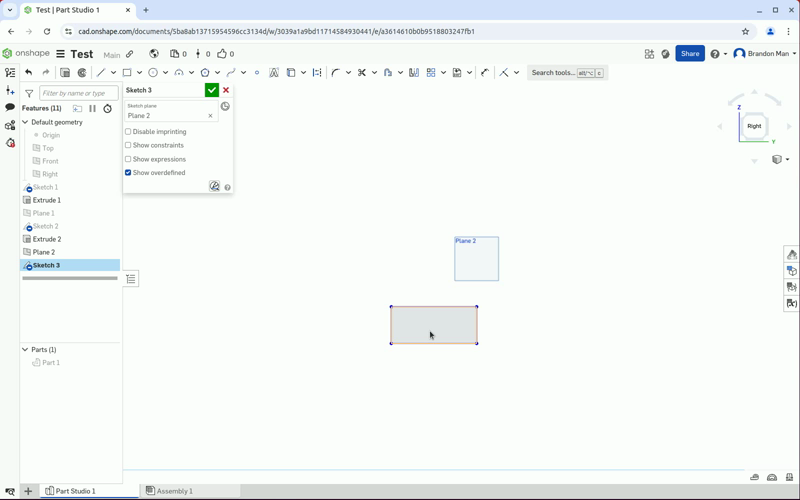
scroll(6)
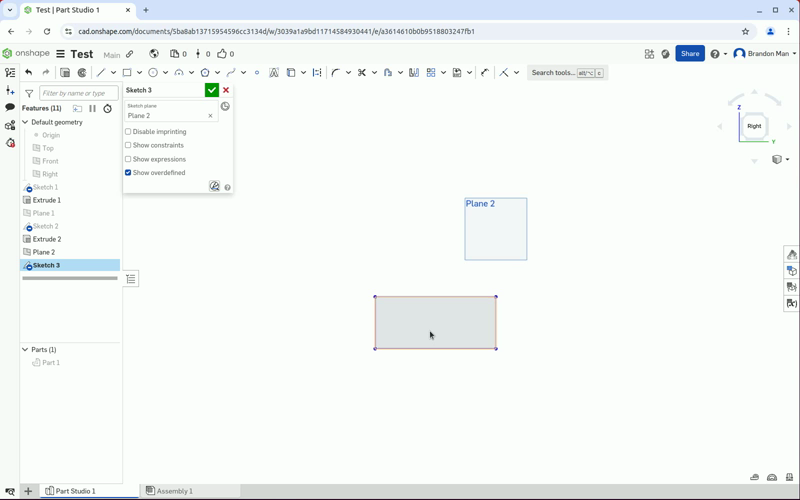
scroll(6)
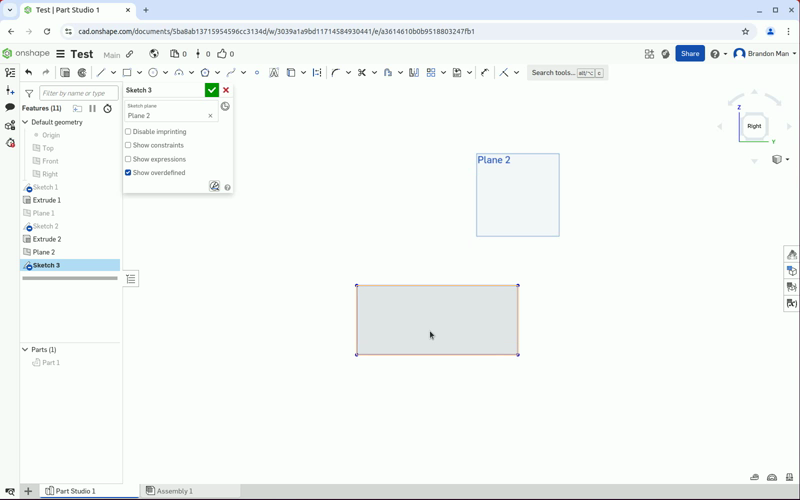
scroll(6)
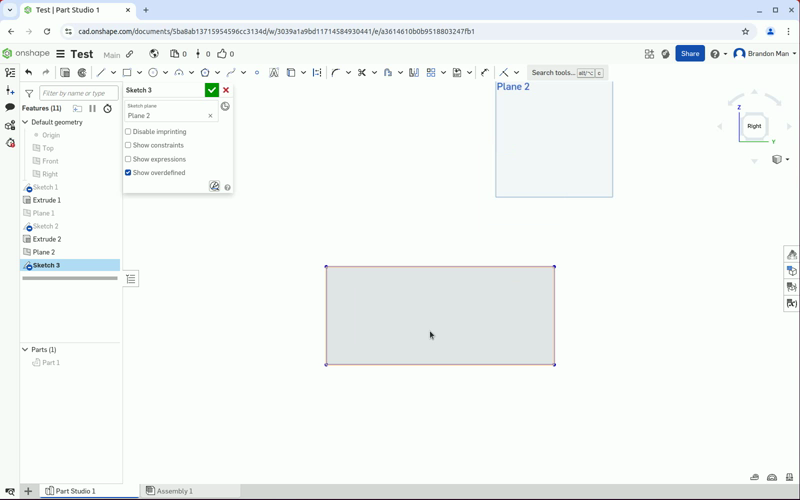
scroll(6)
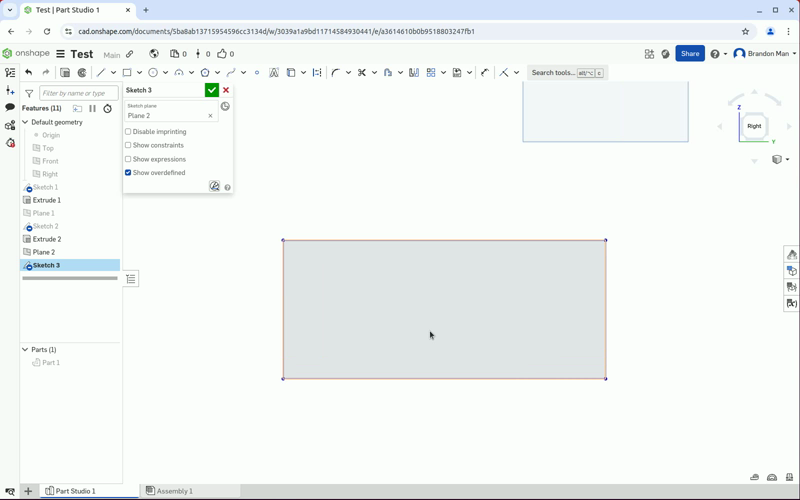
scroll(6)
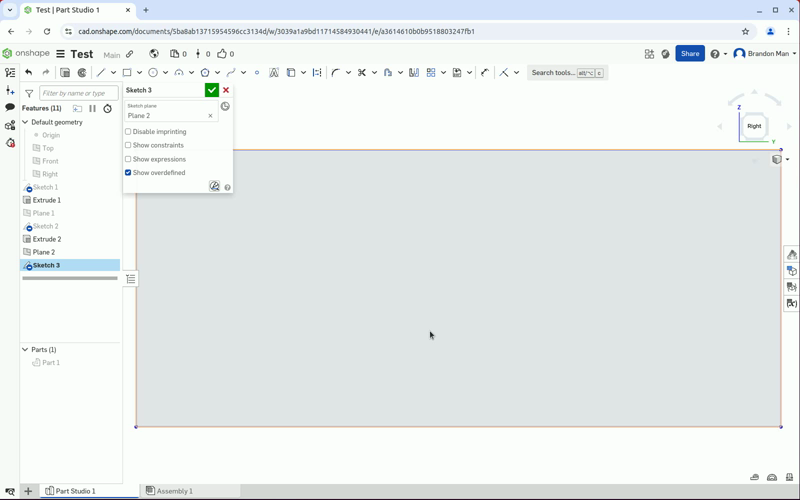
click(430, 330)
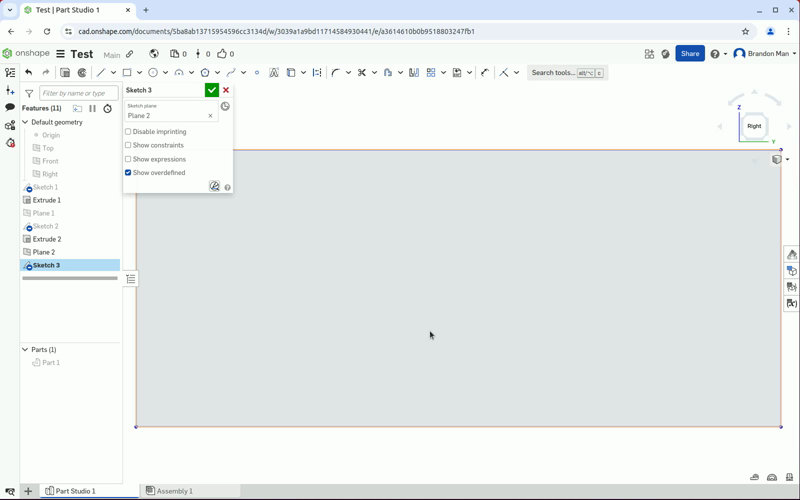
scroll(-6)
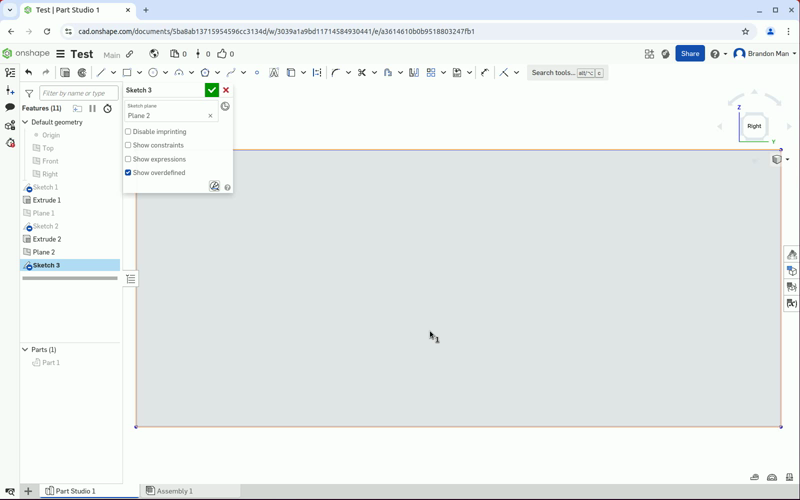
scroll(-6)
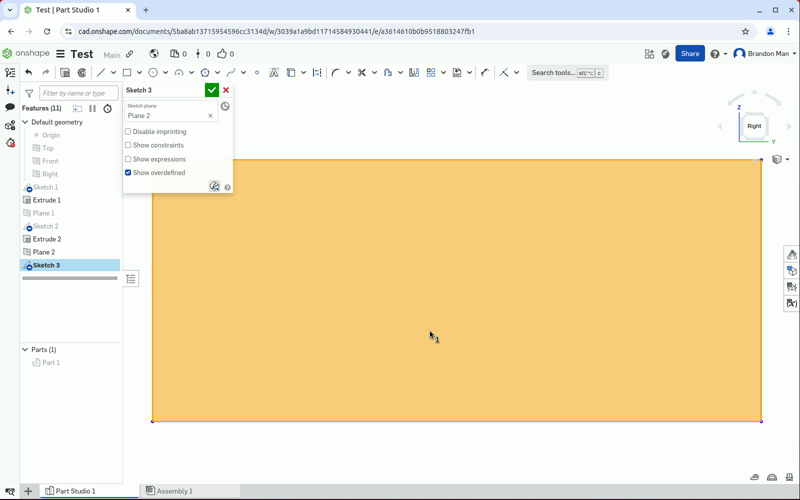
scroll(-6)
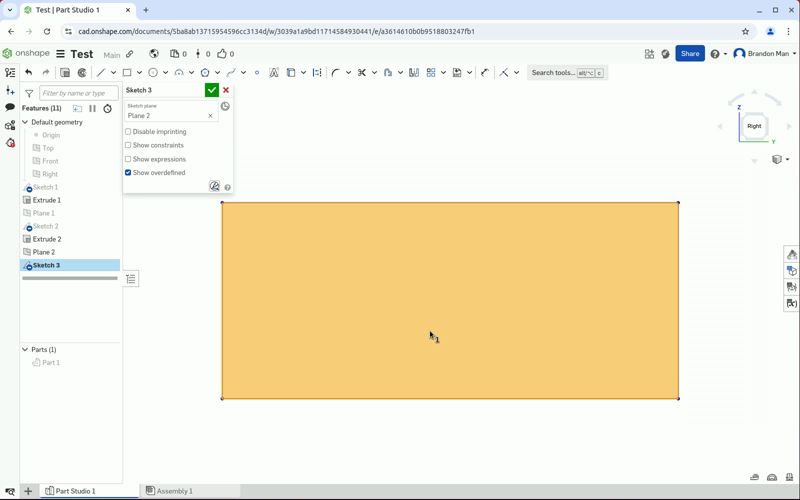
scroll(-6)
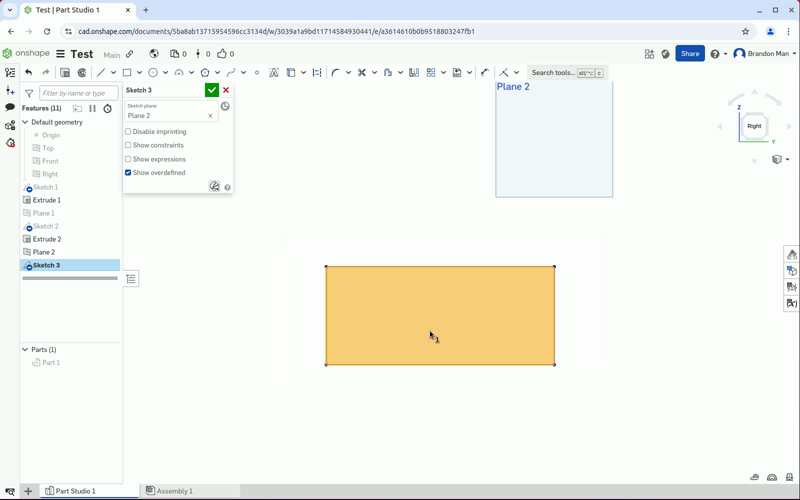
scroll(-6)
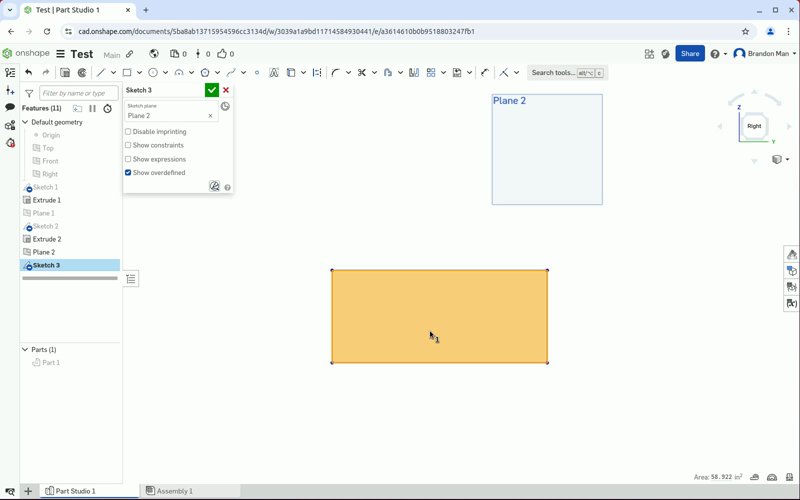
scroll(-6)
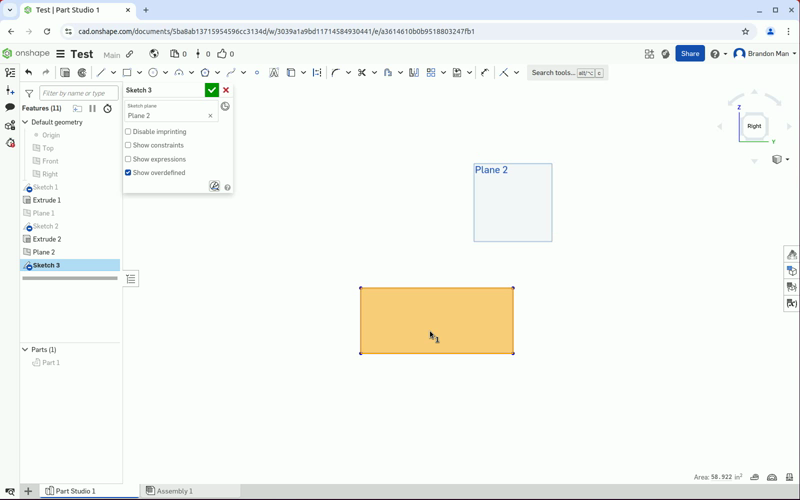
scroll(-6)
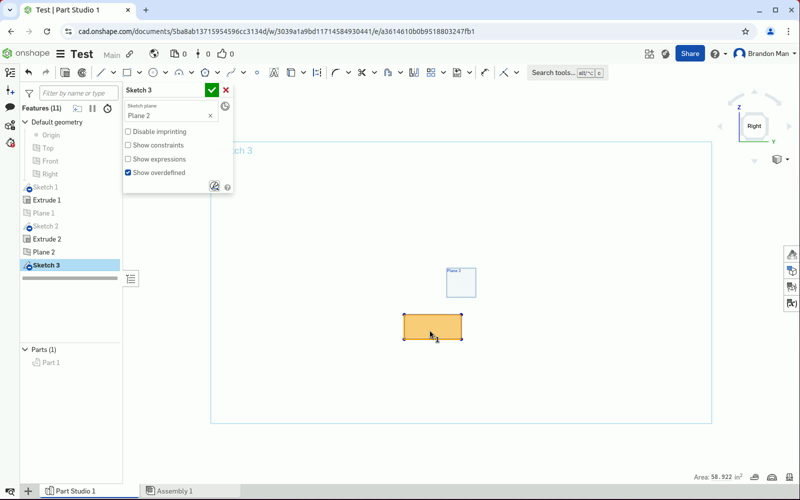
mouse_move(73, 352)
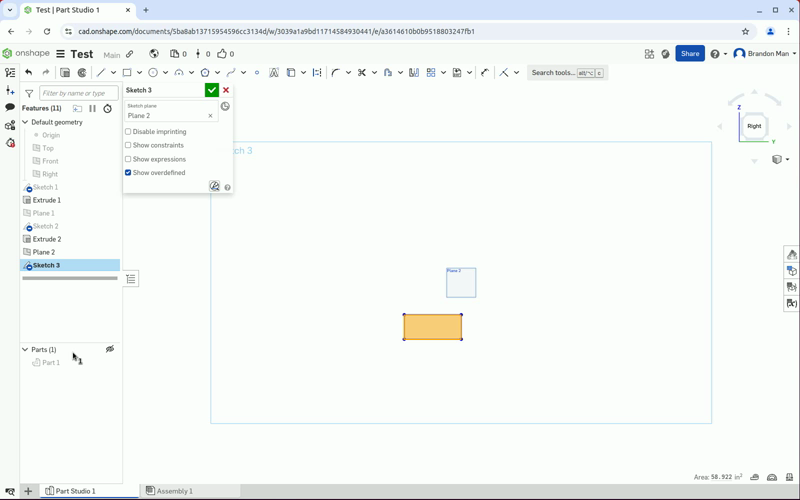
key(shift+y)
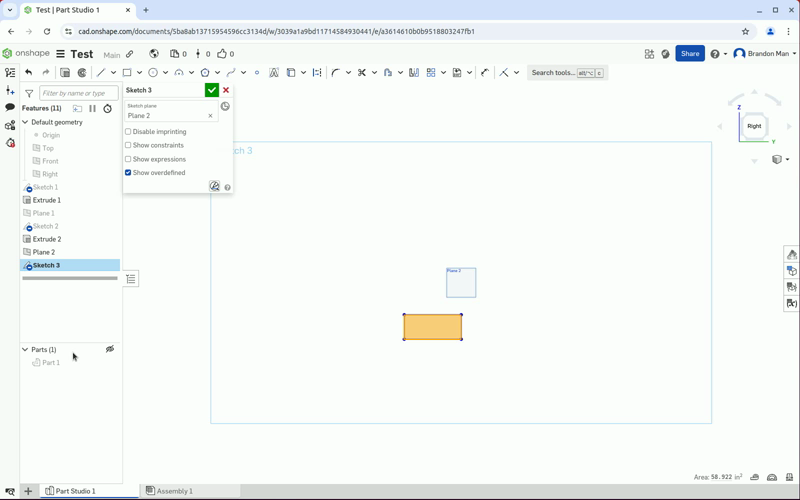
key(shift+e)
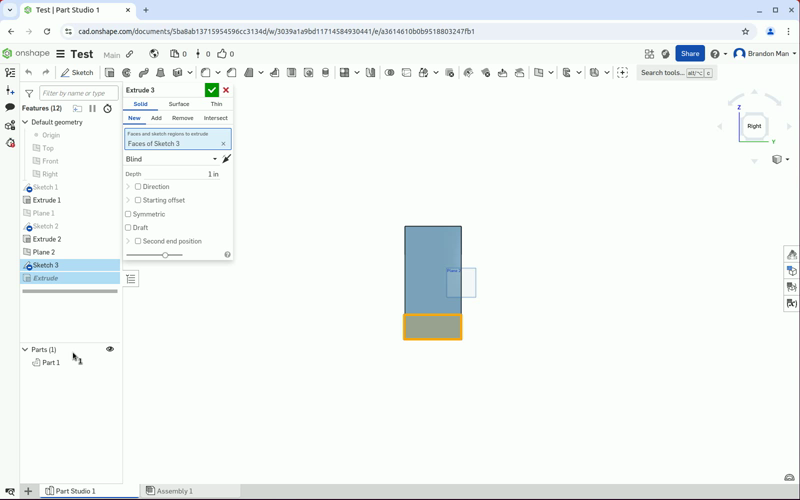
mouse_move(143, 106)
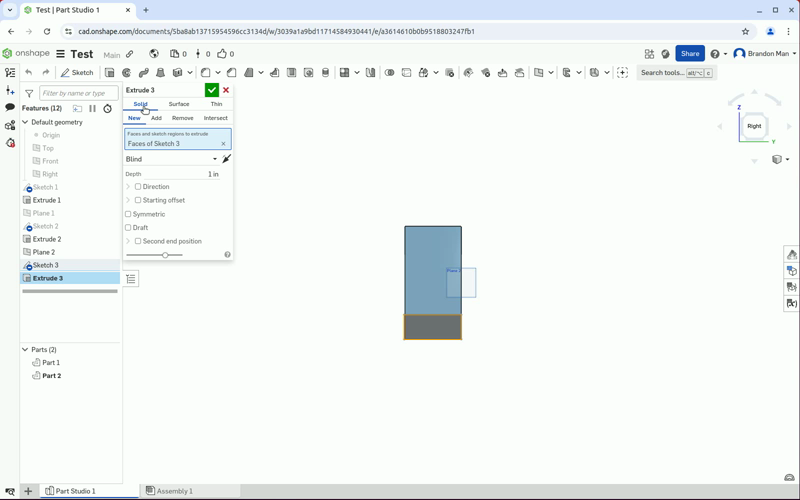
click(143, 106)
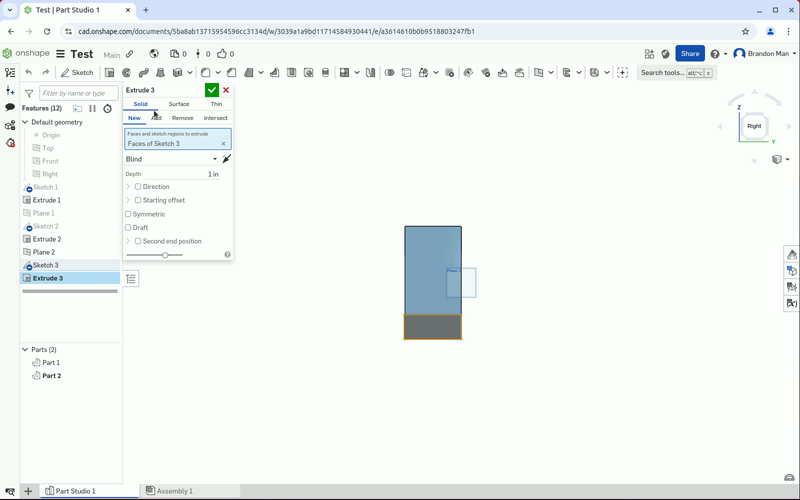
mouse_move(186, 120)
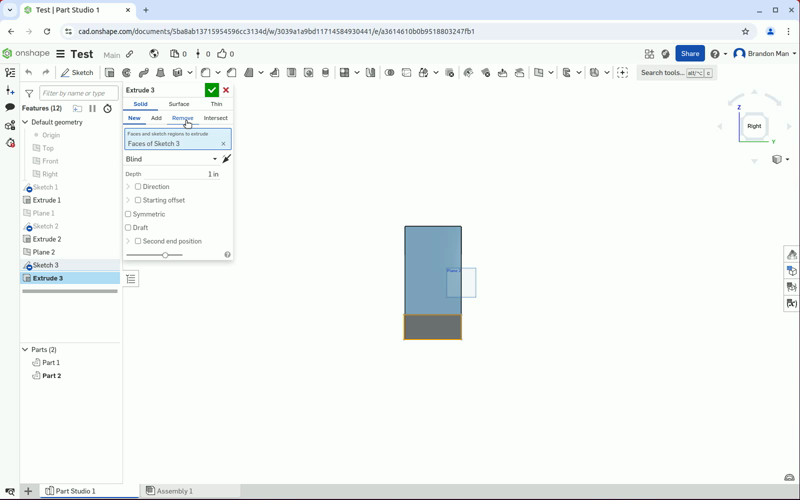
click(186, 120)
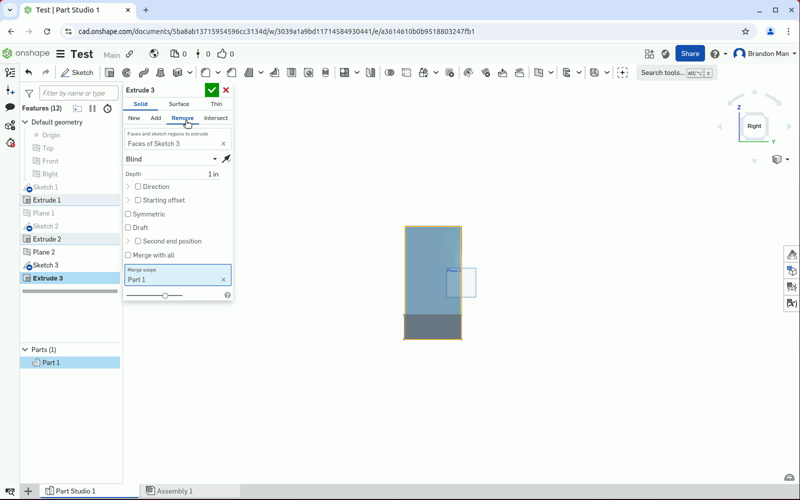
key(tab, 4)
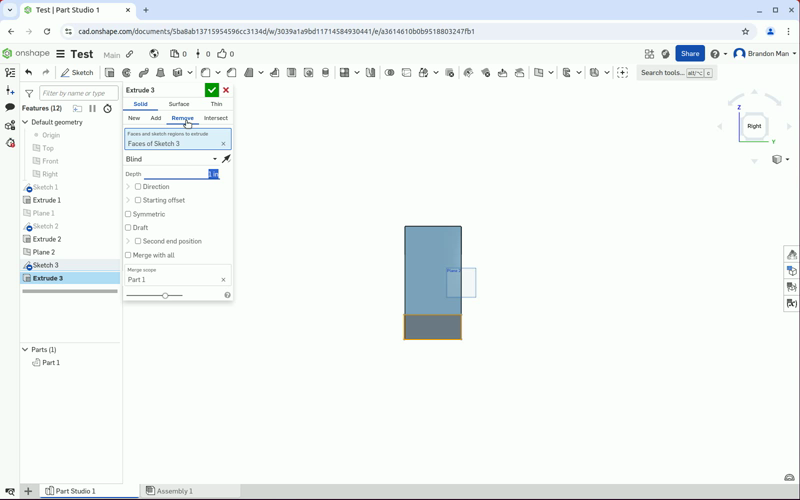
text(8.666)
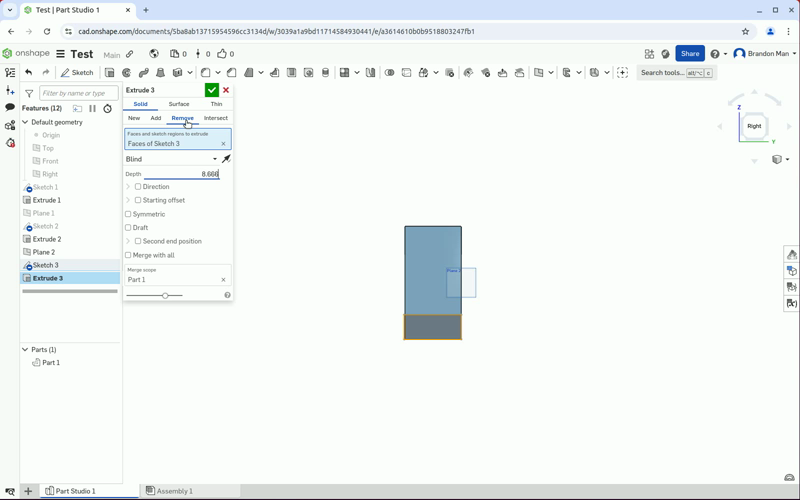
key(tab, 6)
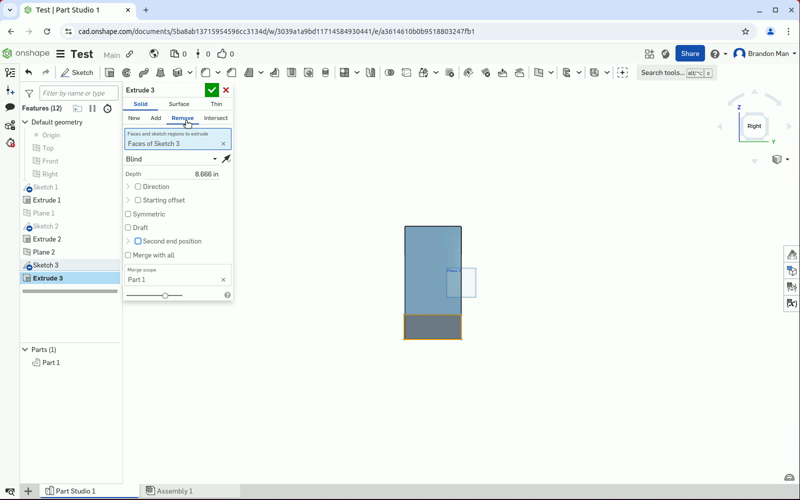
key(space)
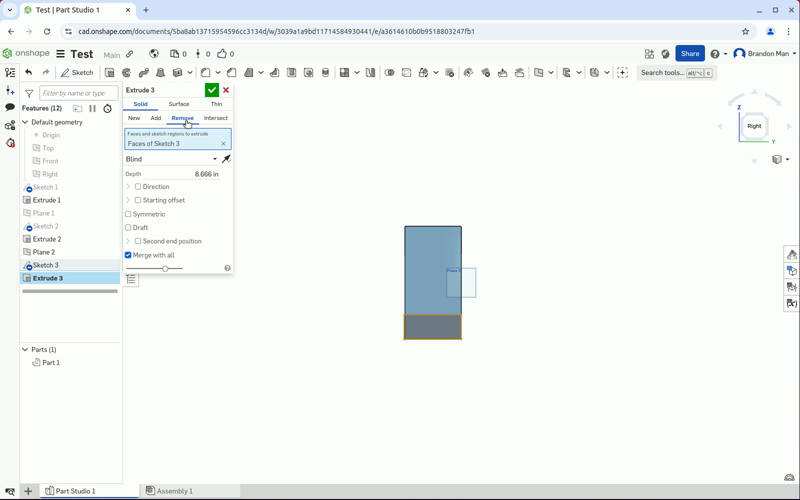
key(enter)
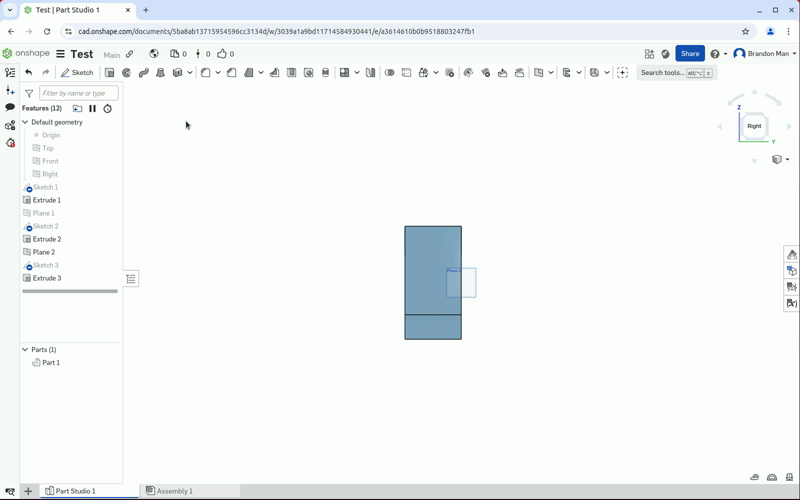
key(shift+h)
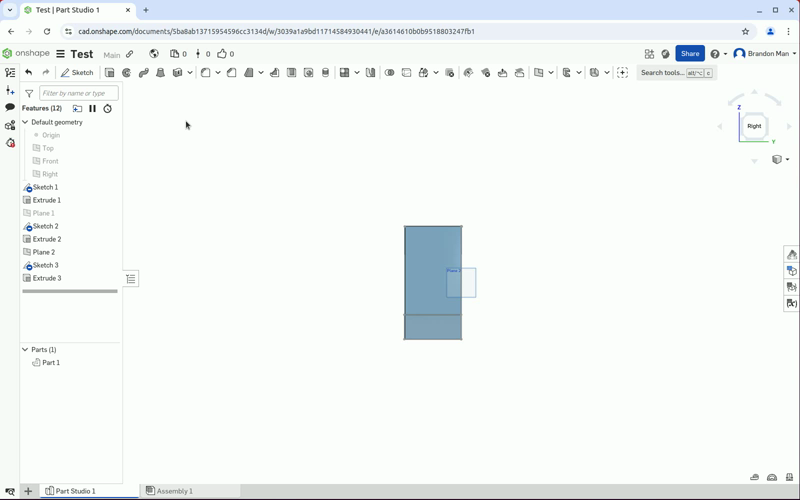
key(shift+h)
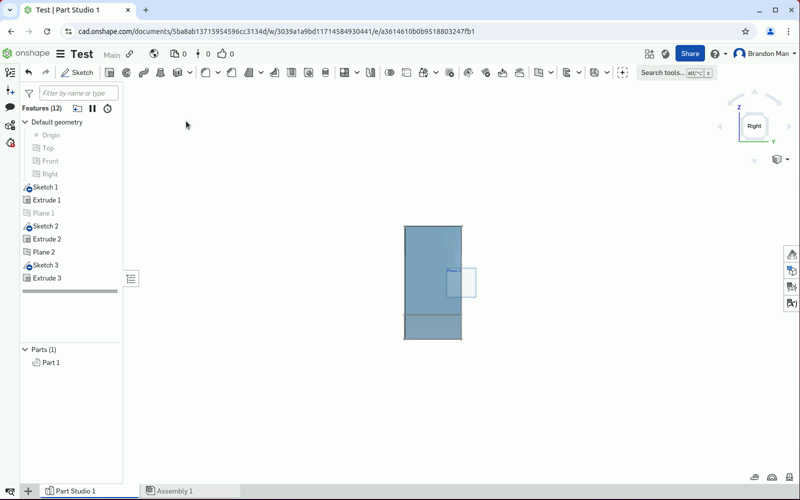
key(shift+7)
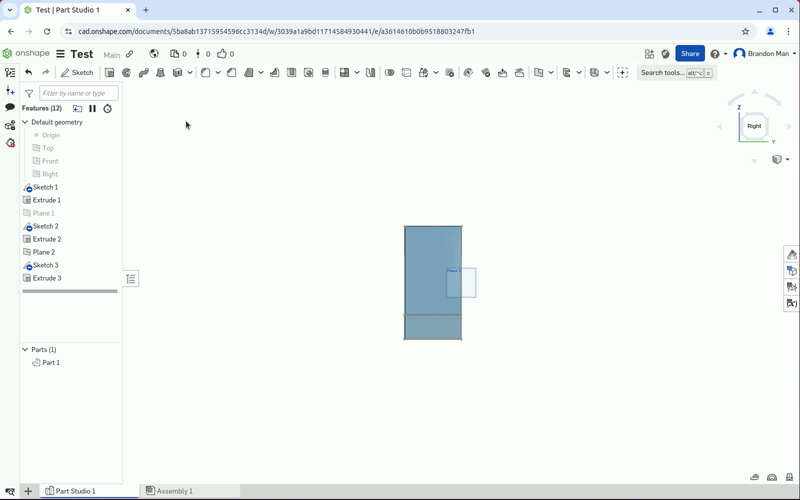
key(right, 2)
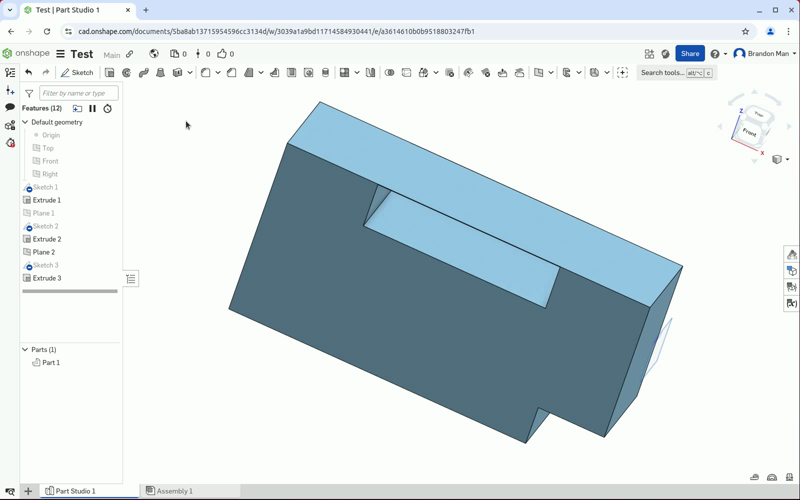
key(down, 2)
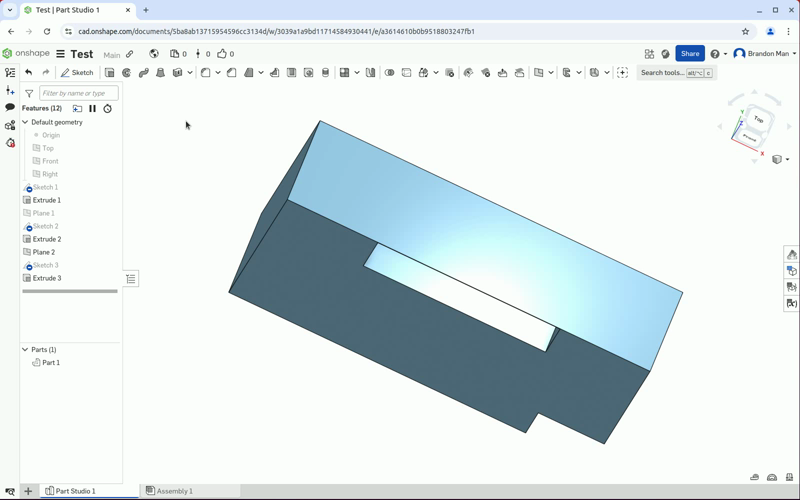
key(up, 2)
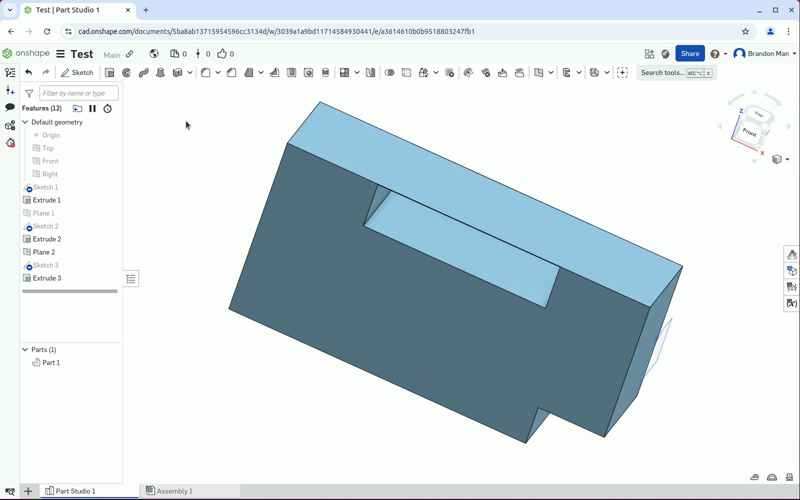
key(left, 2)
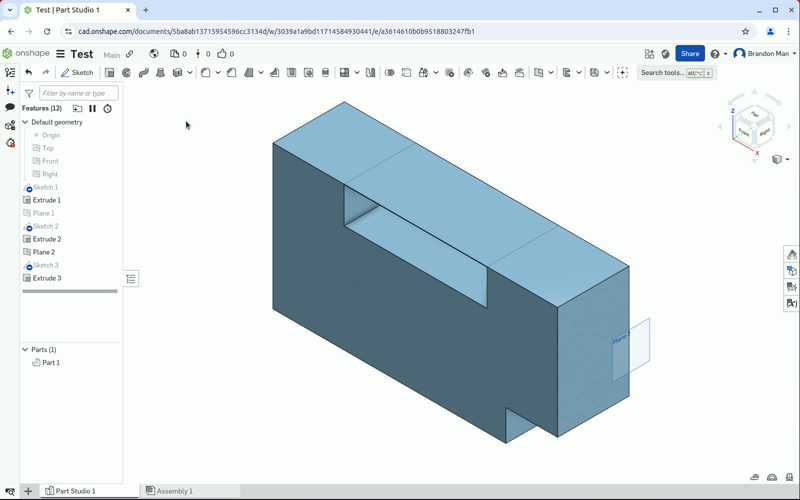
mouse_move(73, 189)
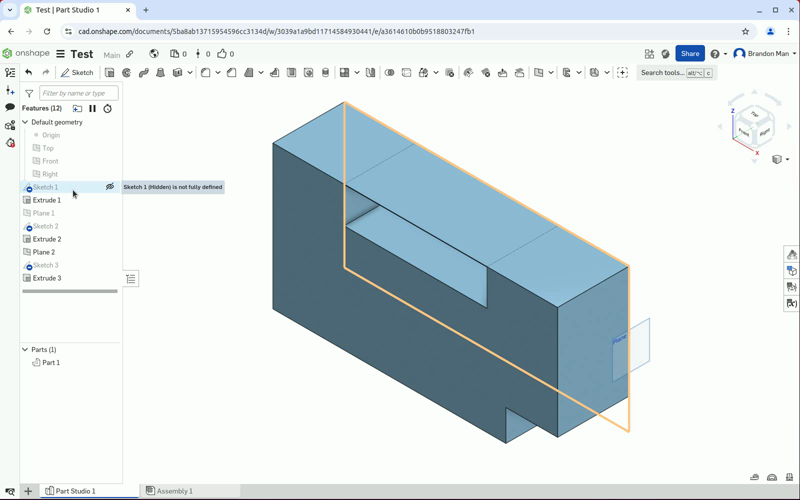
click(73, 189)